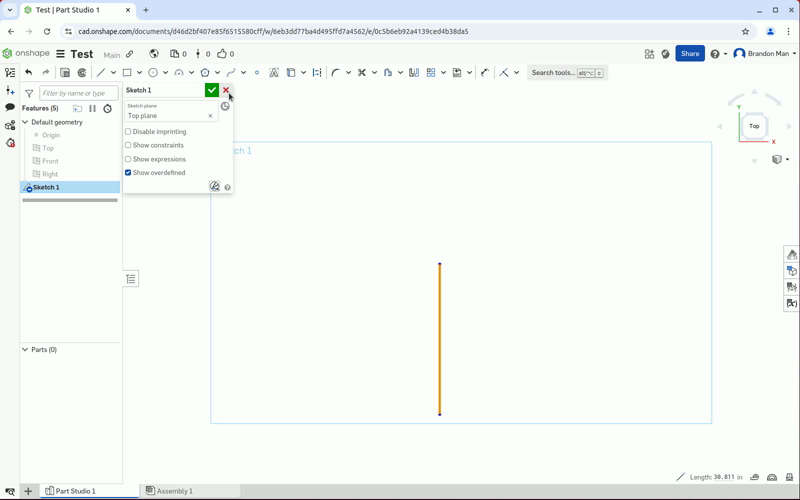
key(shift+h)
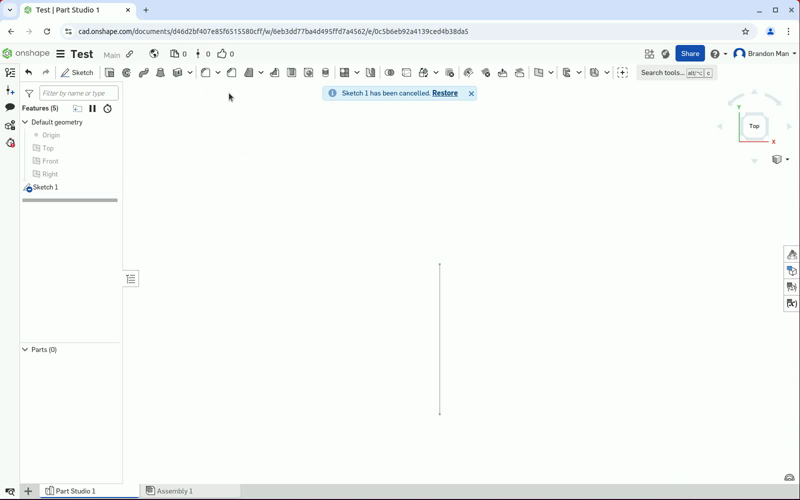
key(shift+s)
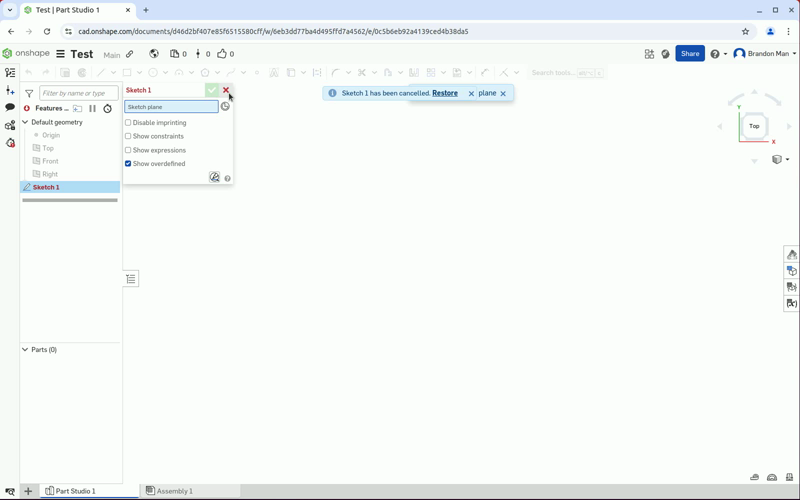
mouse_move(73, 150)
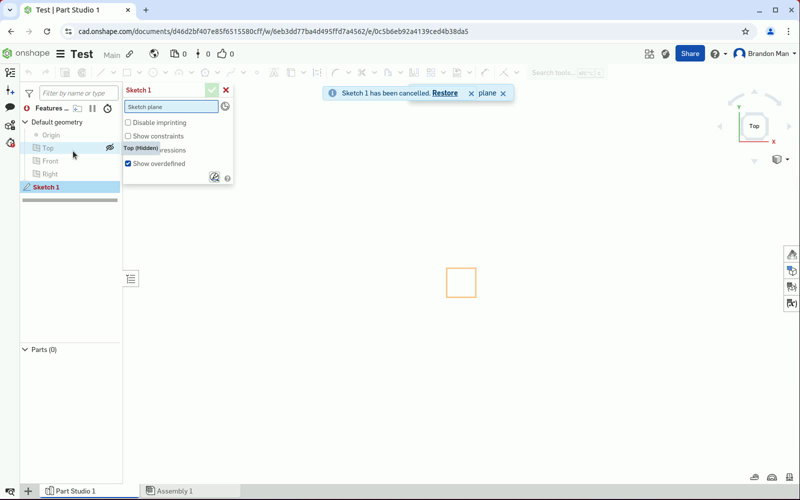
click(73, 150)
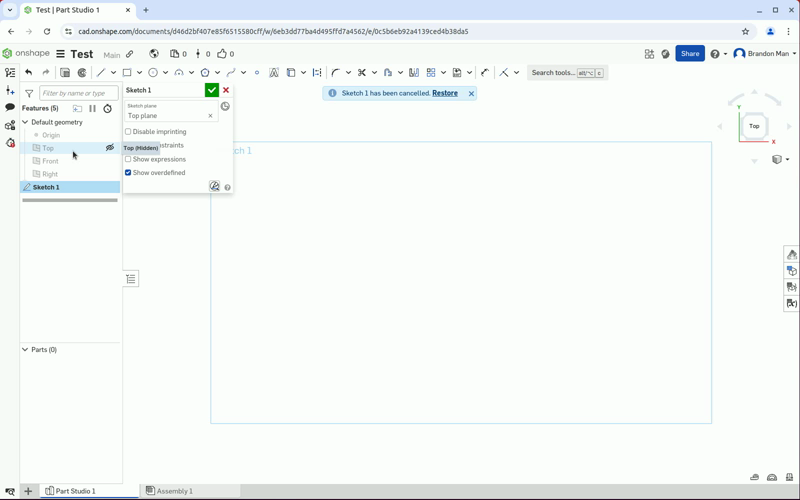
mouse_move(73, 352)
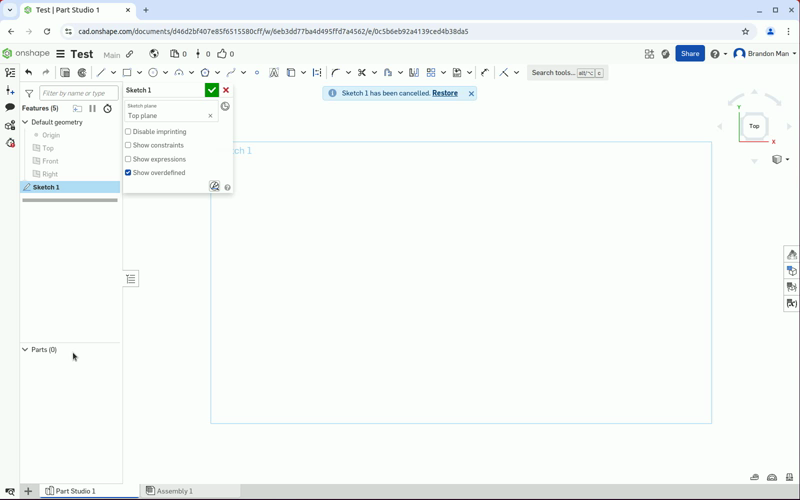
key(y)
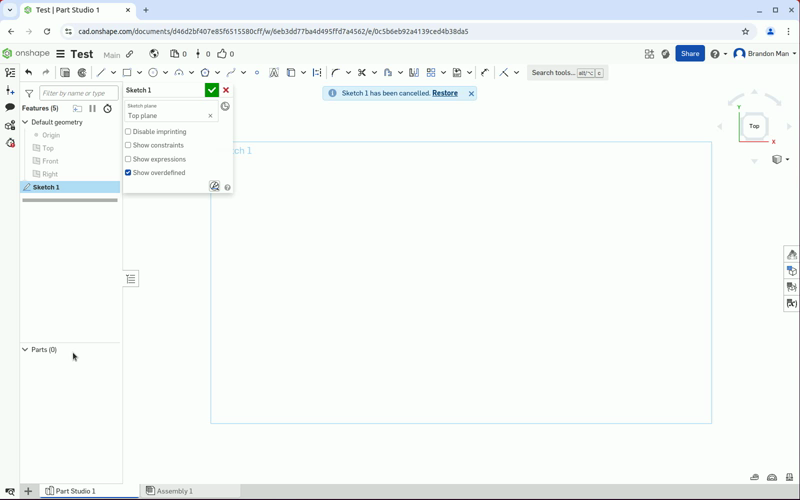
key(l)
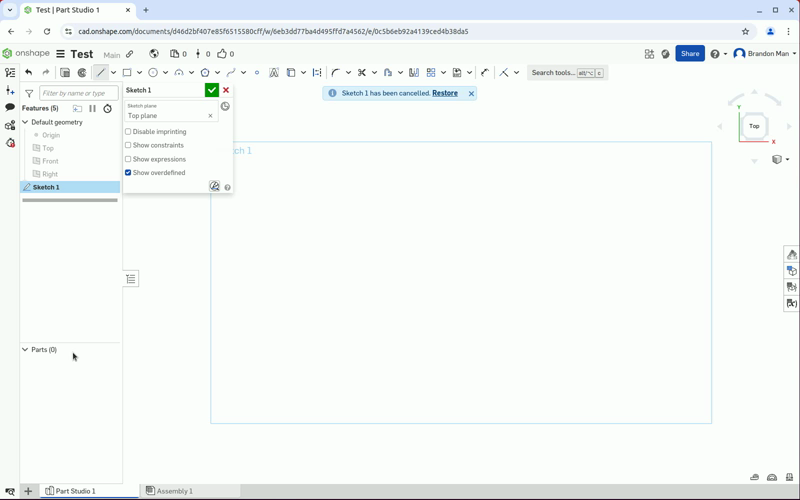
key_down(shift)
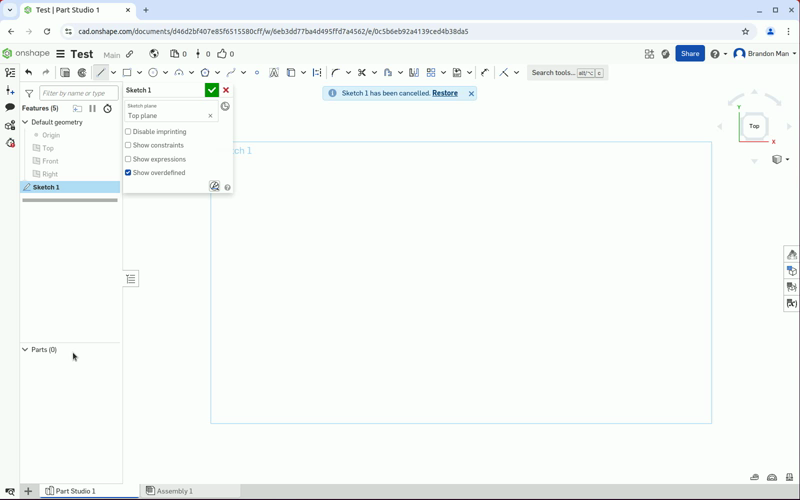
mouse_move(348, 340)
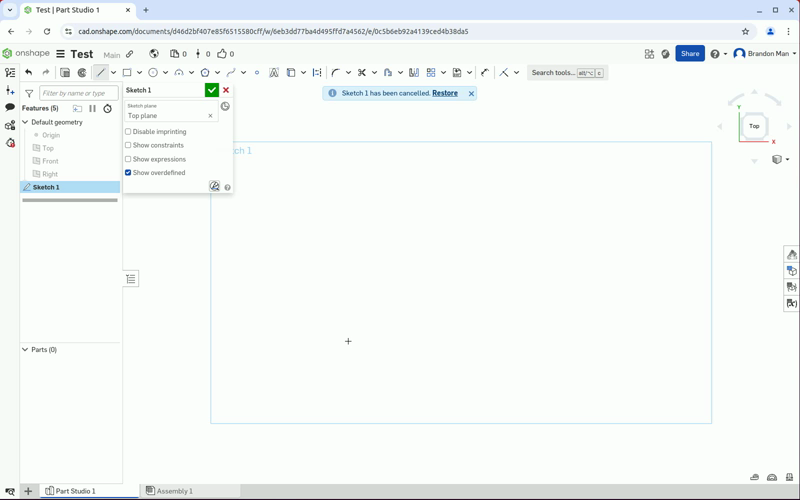
click(348, 340)
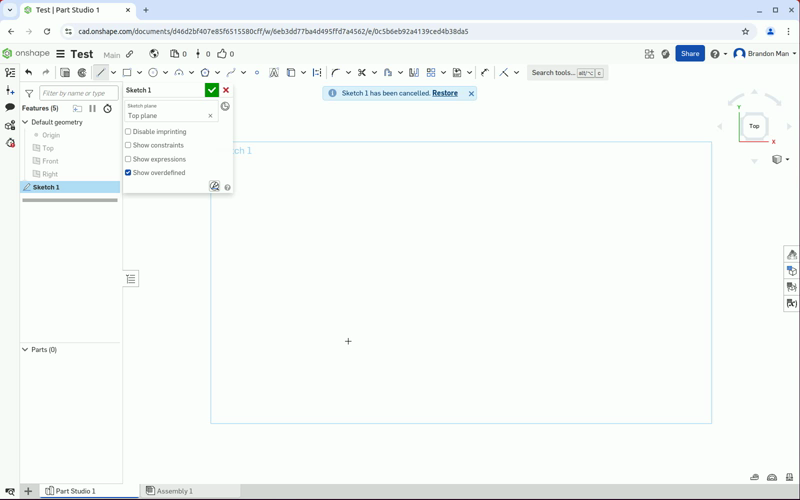
key_up(shift)
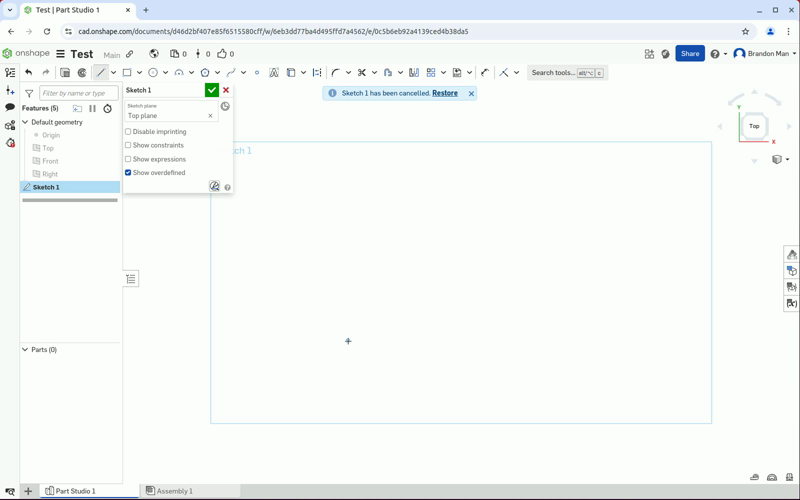
key_down(shift)
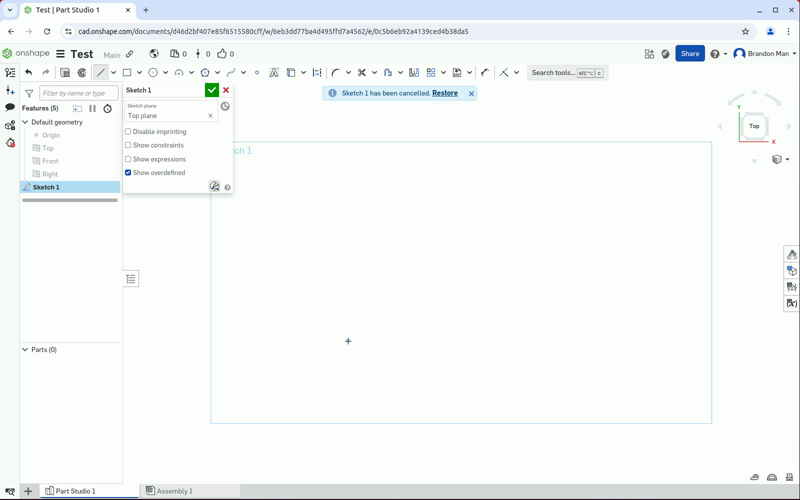
mouse_move(572, 340)
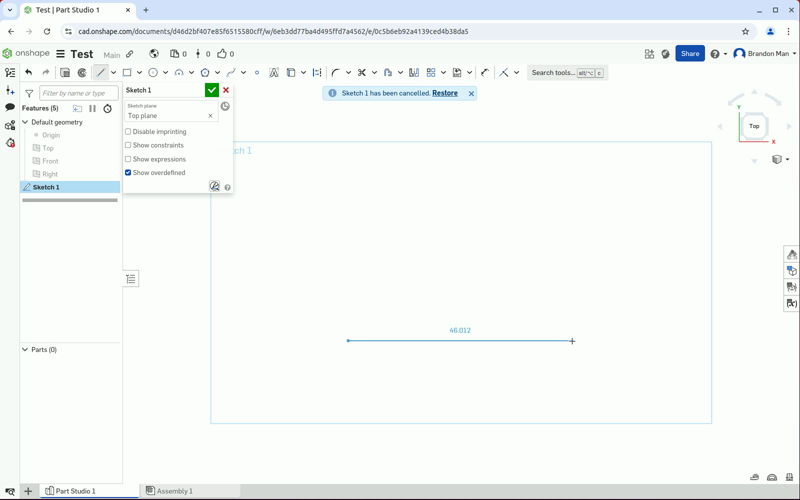
click(572, 340)
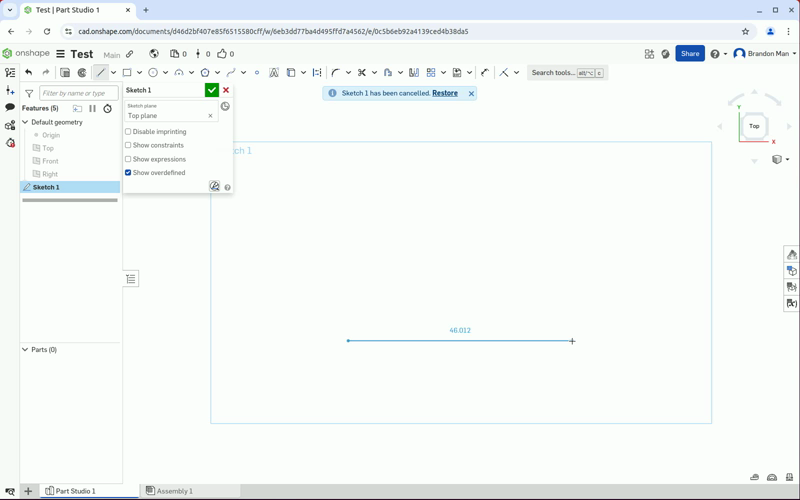
key_up(shift)
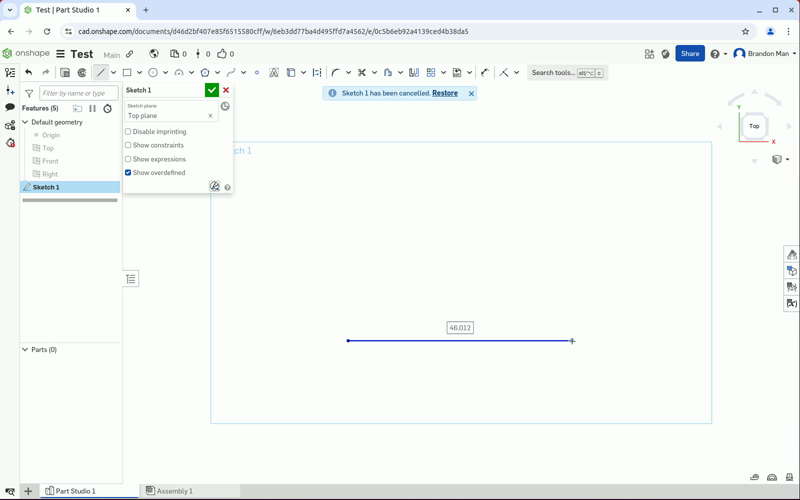
key_down(shift)
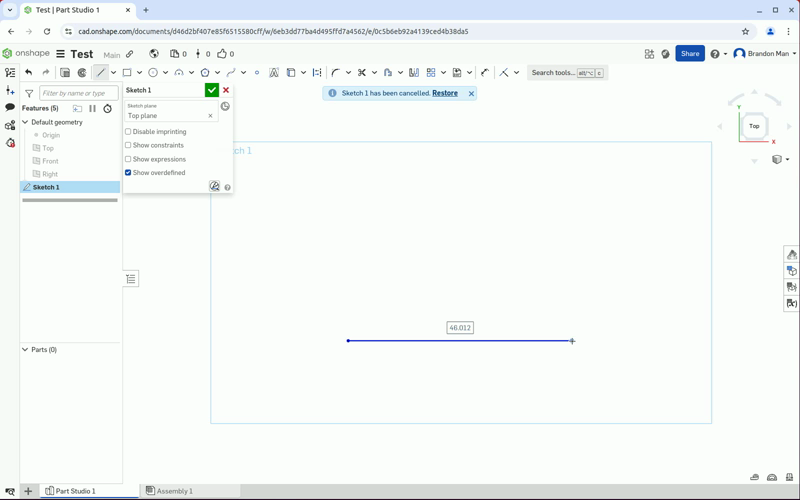
mouse_move(572, 227)
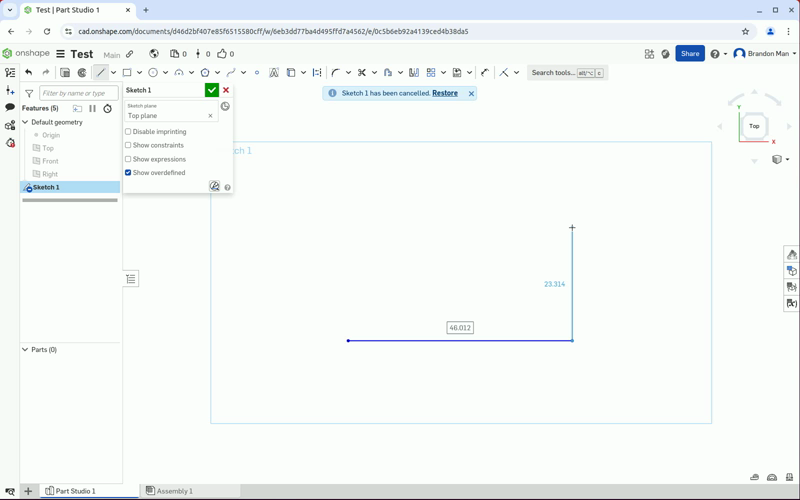
click(572, 227)
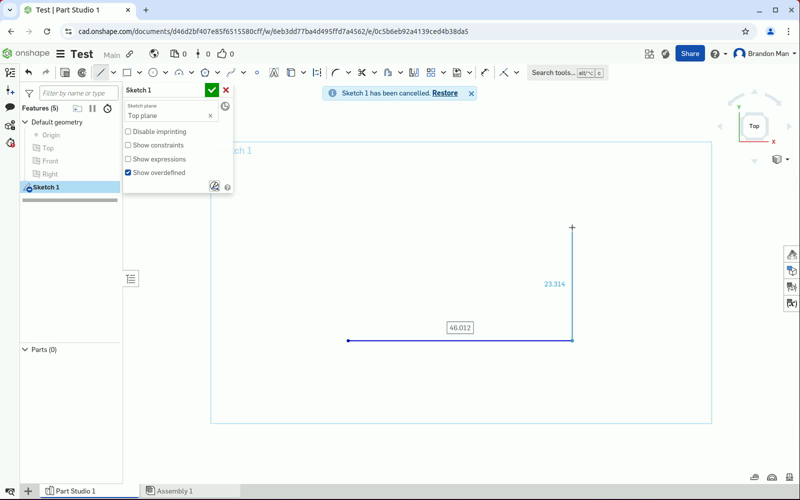
key_up(shift)
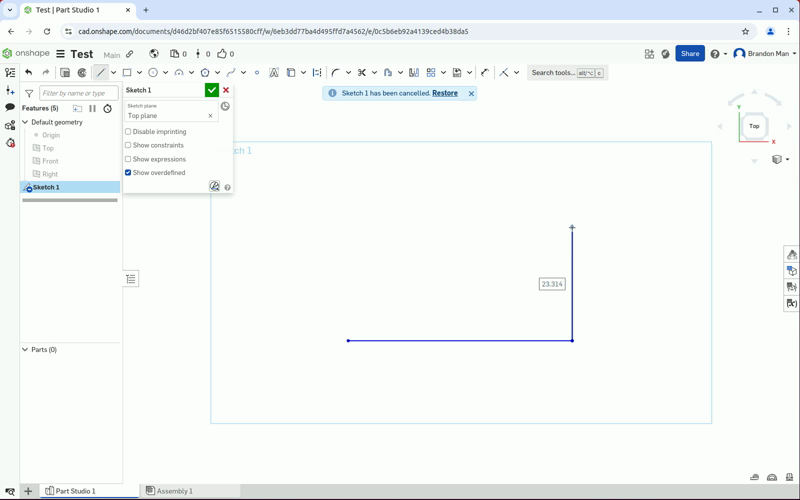
key_down(shift)
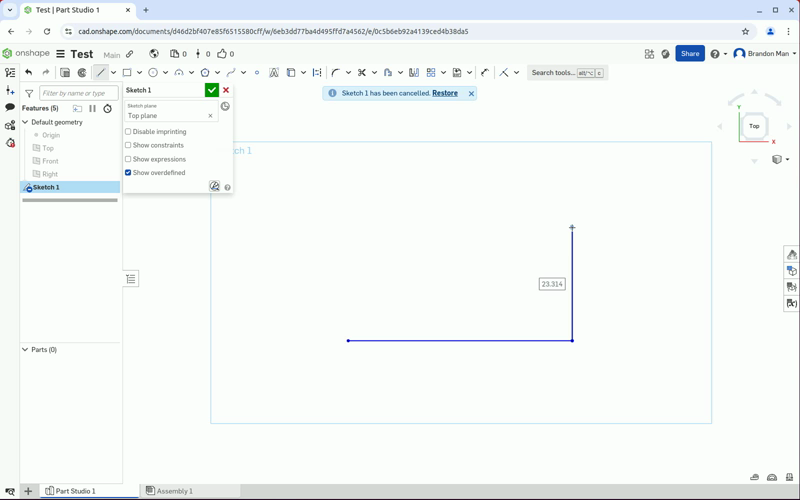
mouse_move(348, 227)
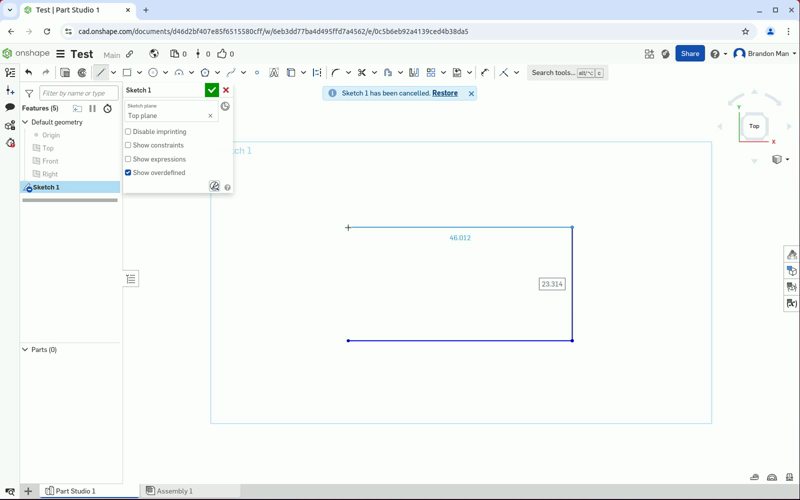
click(348, 227)
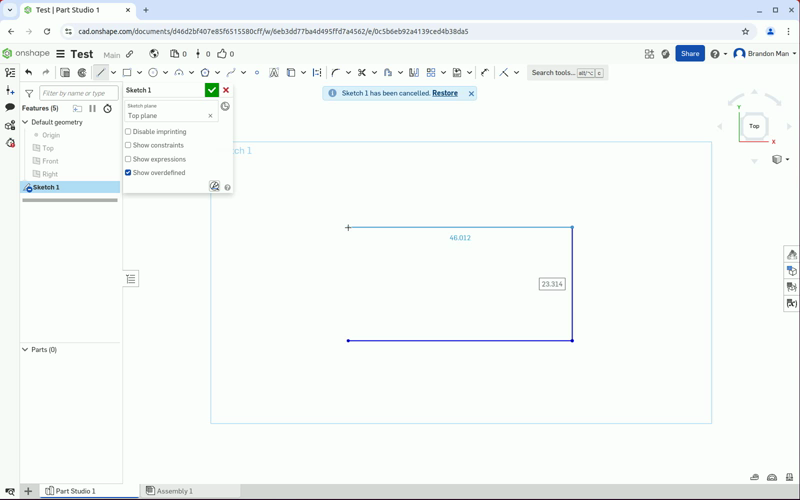
key_up(shift)
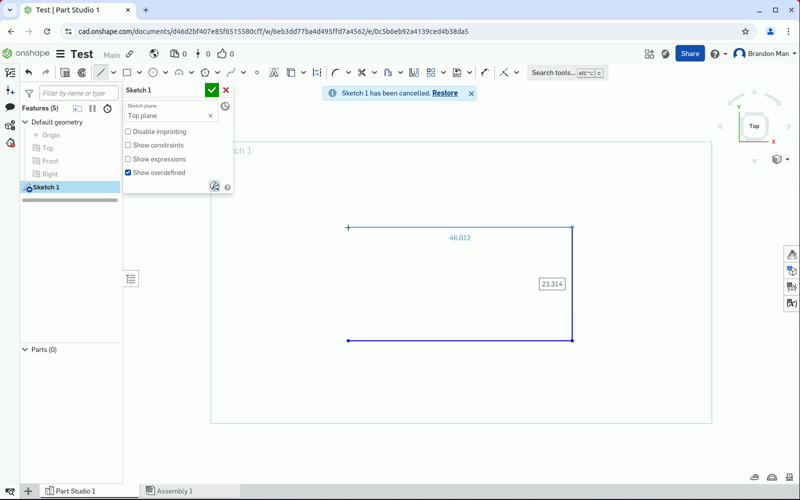
key_down(shift)
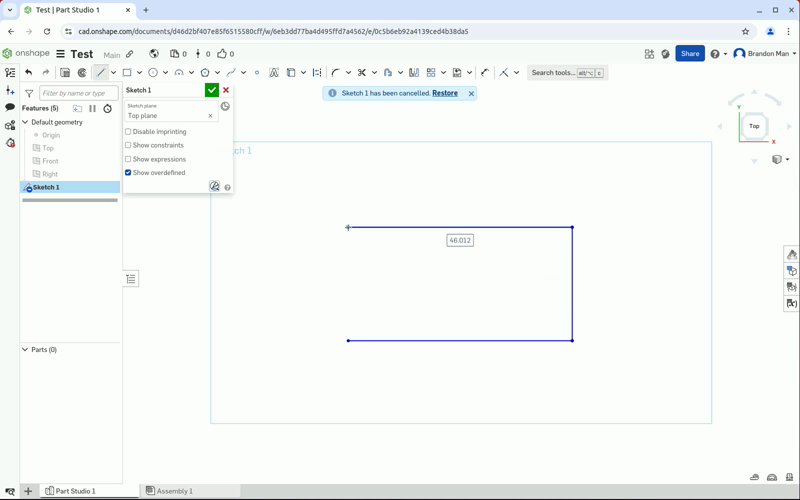
mouse_move(348, 340)
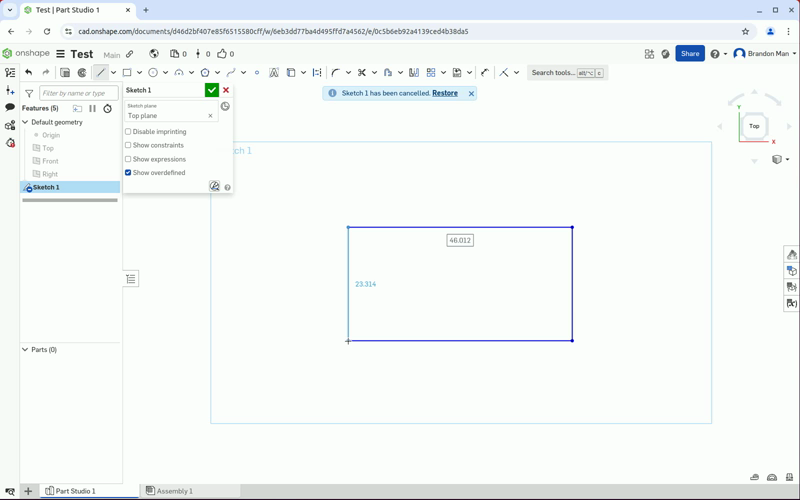
key_up(shift)
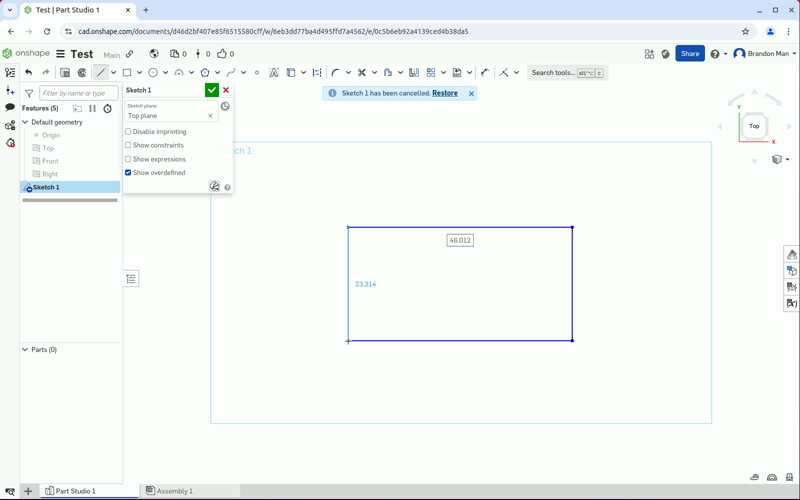
click(348, 340)
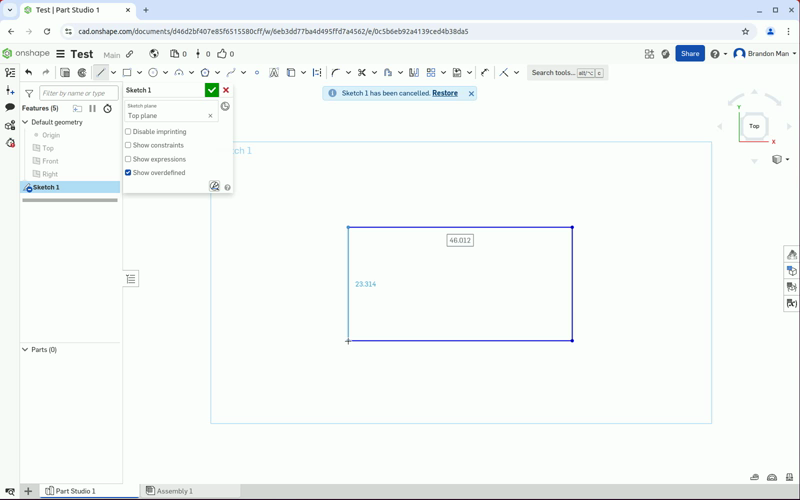
key(esc)
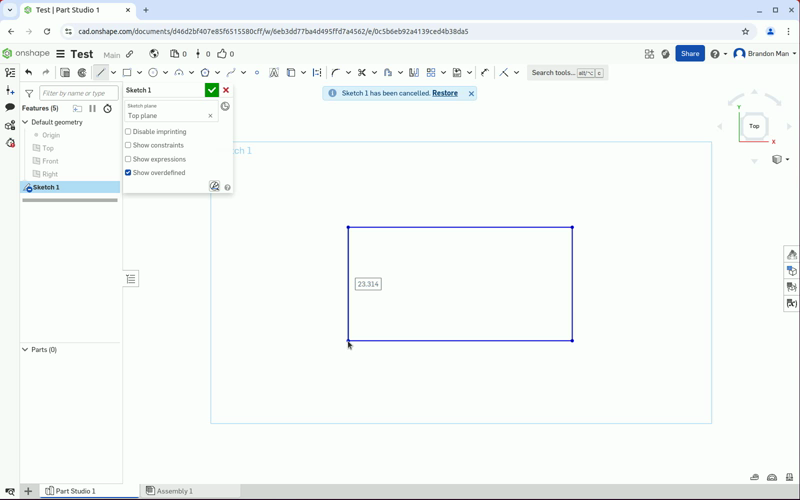
mouse_move(407, 271)
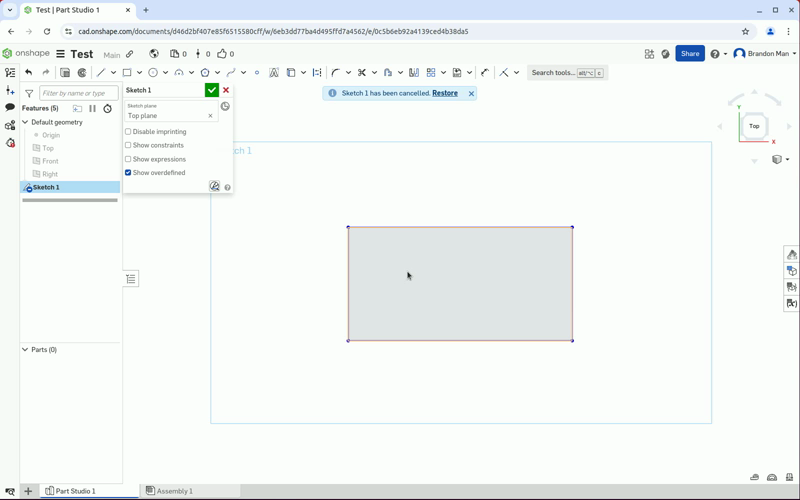
click(407, 271)
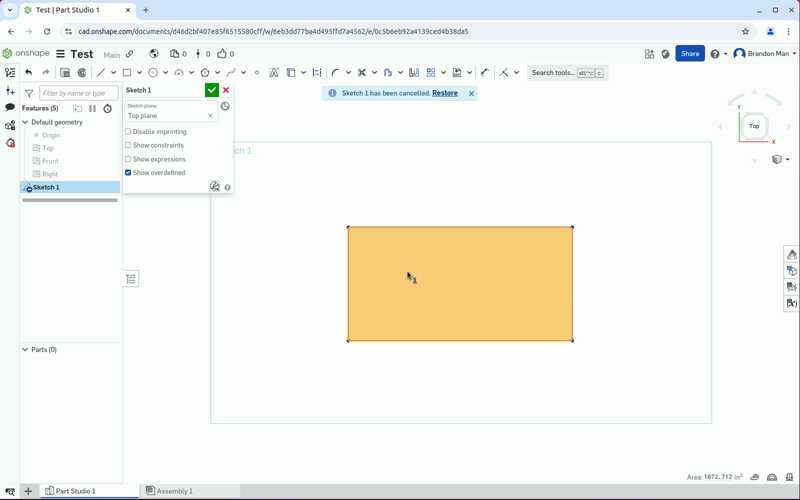
mouse_move(73, 352)
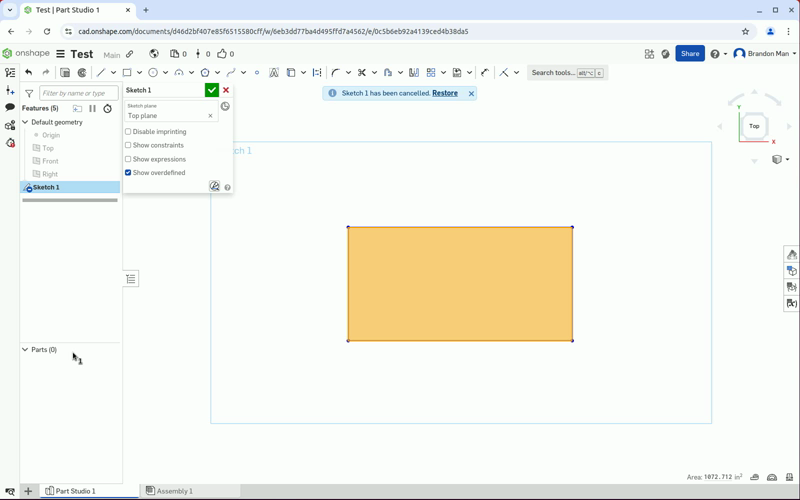
key(shift+y)
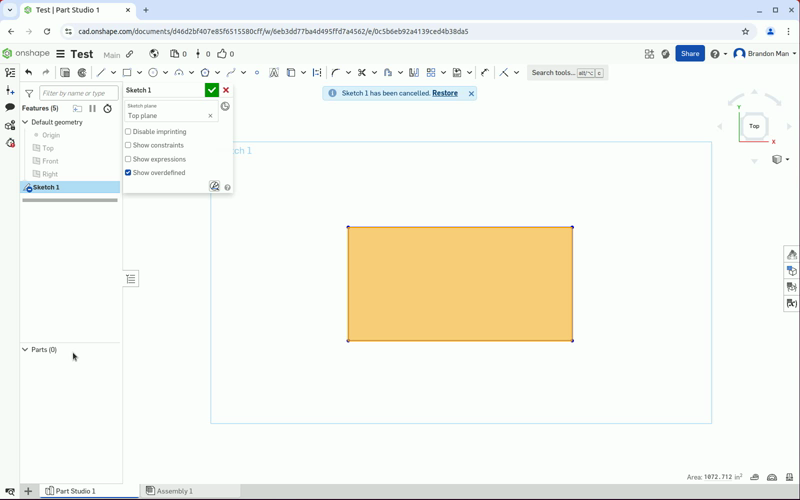
key(shift+e)
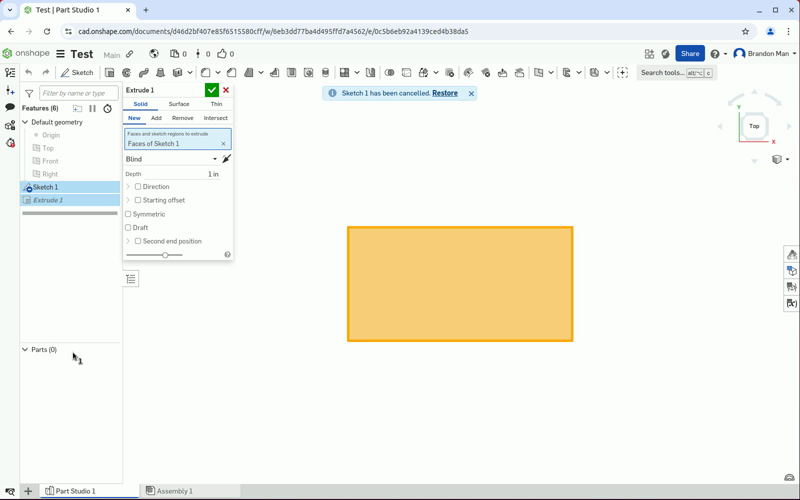
mouse_move(143, 106)
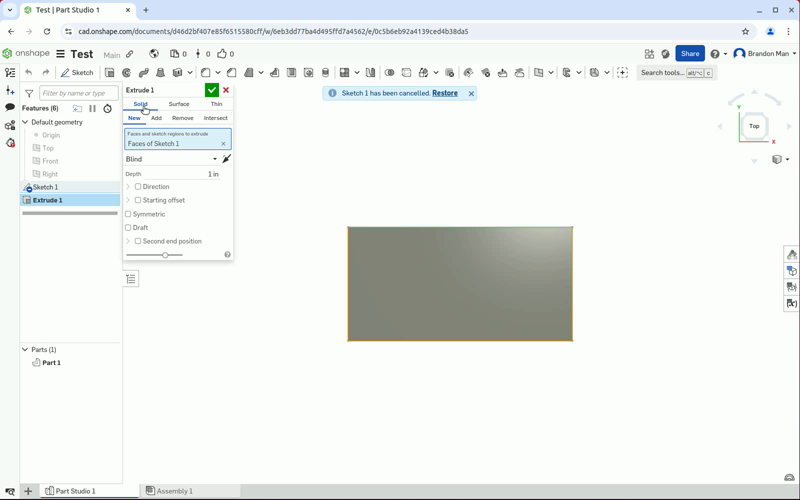
click(143, 106)
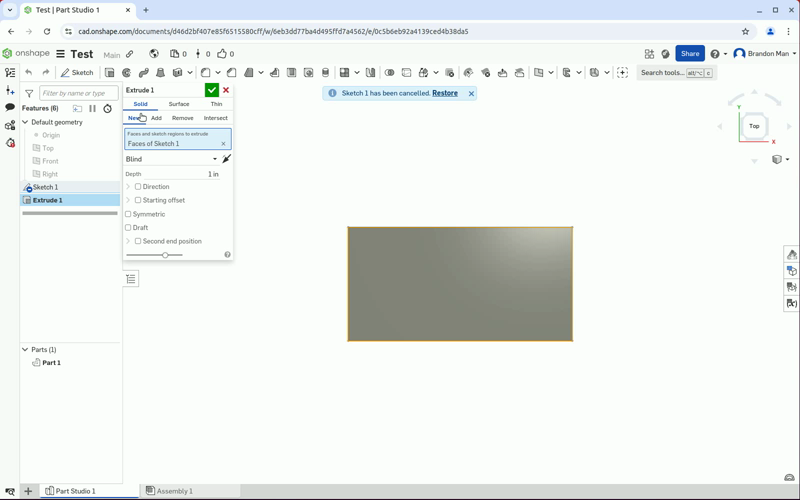
mouse_move(137, 120)
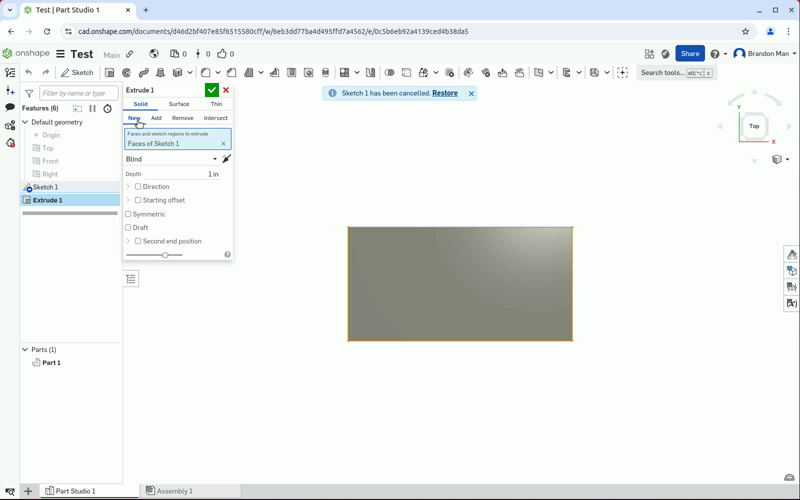
click(137, 120)
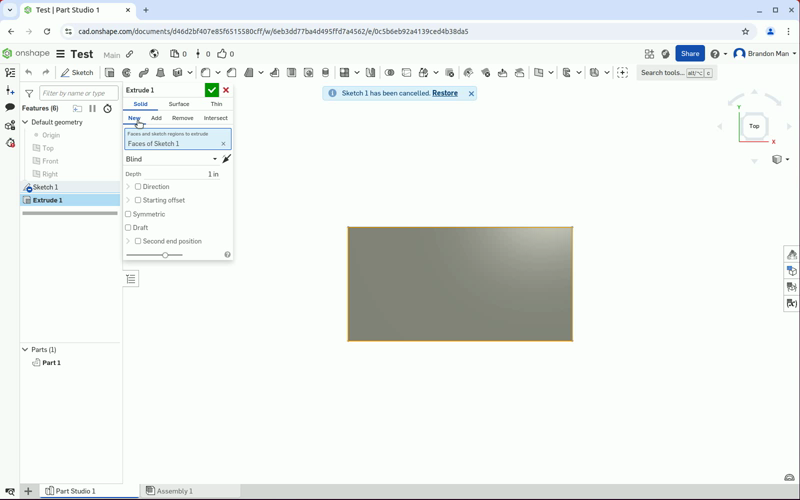
key(tab, 4)
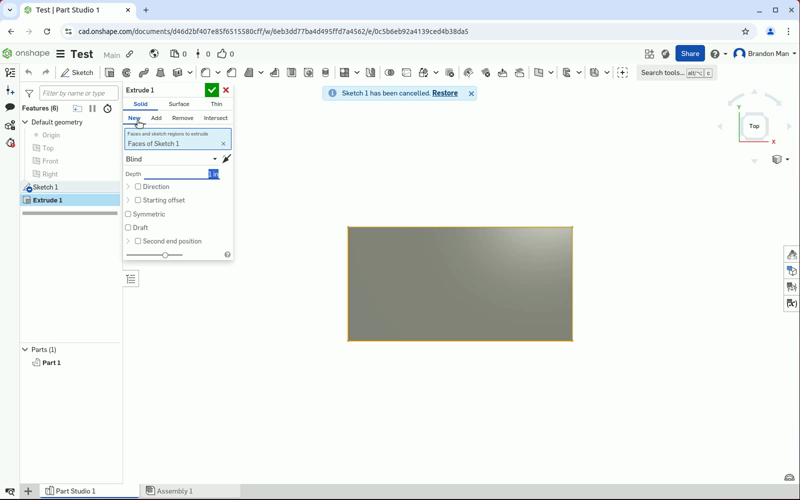
text(0.722)
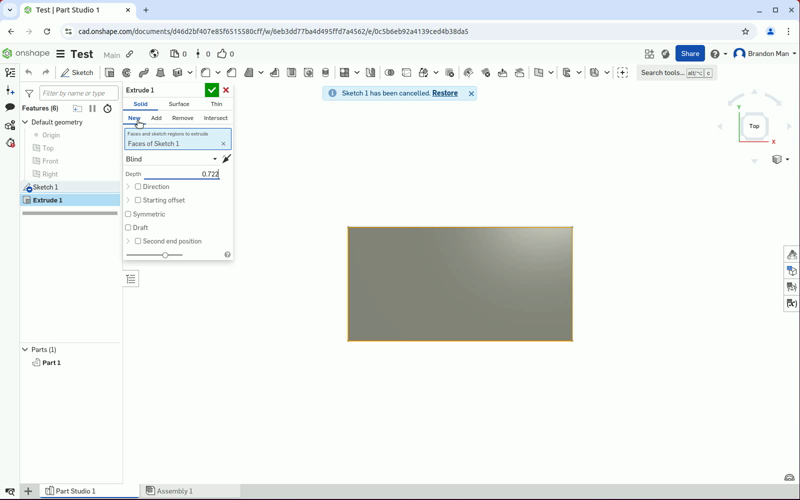
key(enter)
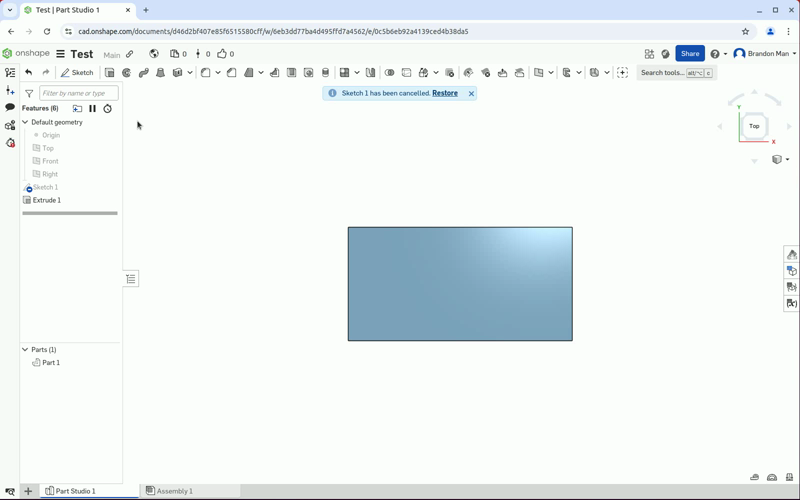
key(shift+h)
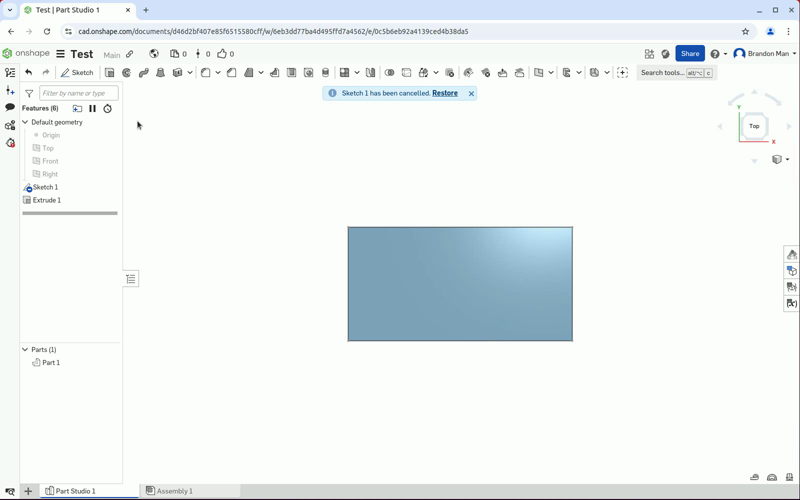
key(shift+h)
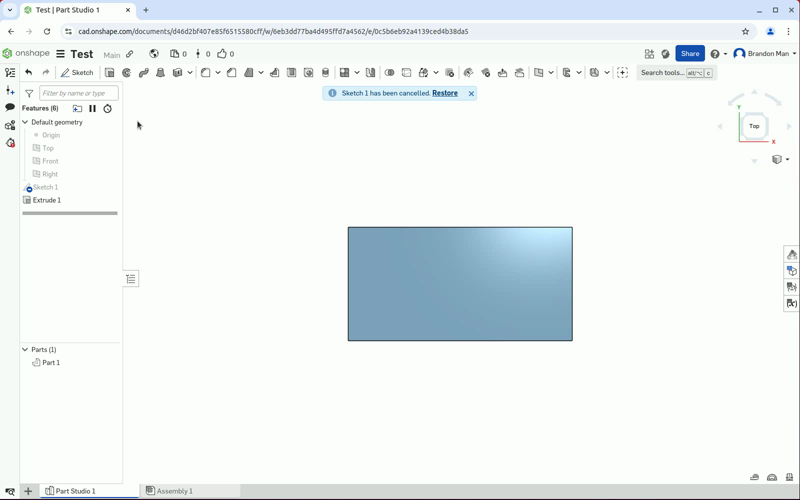
mouse_move(73, 189)
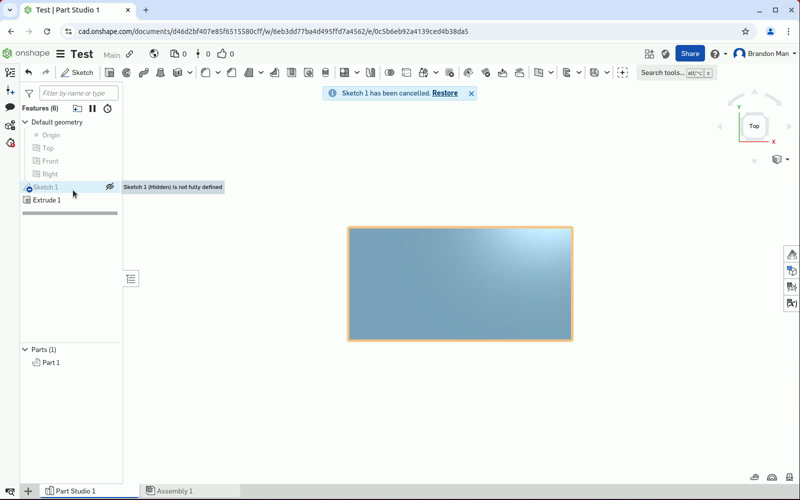
click(73, 189)
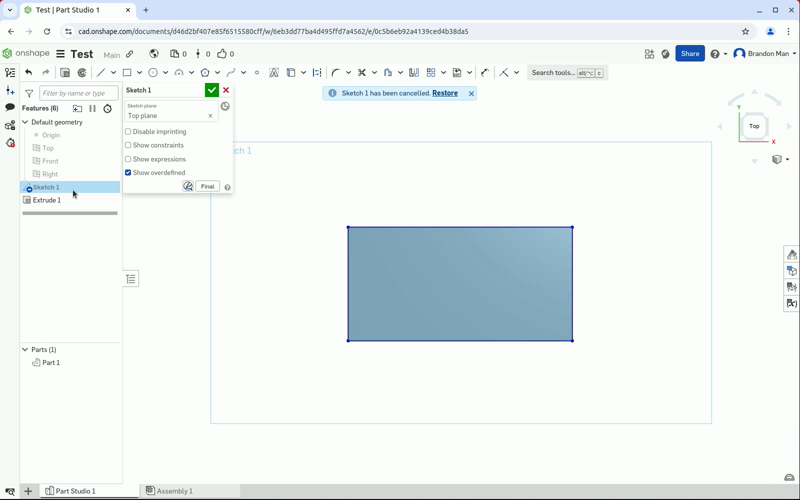
mouse_move(229, 92)
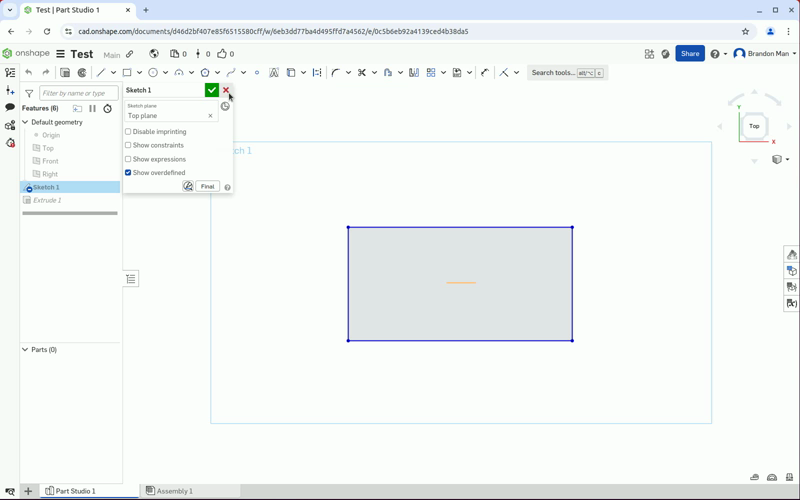
click(229, 92)
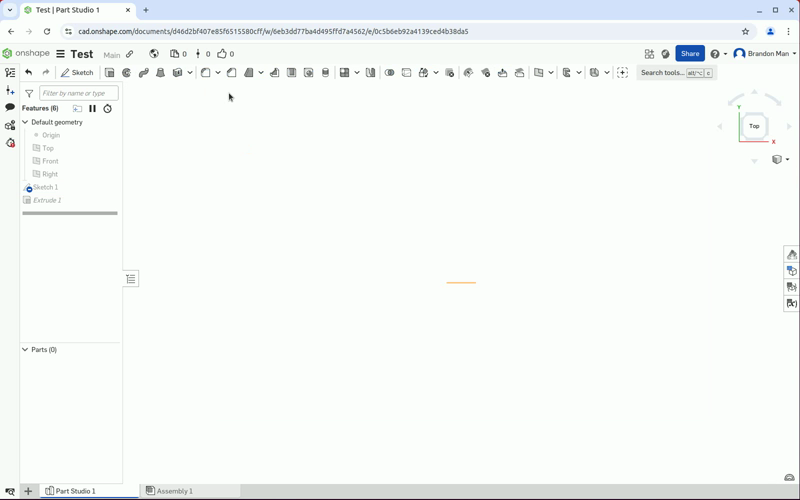
mouse_move(541, 75)
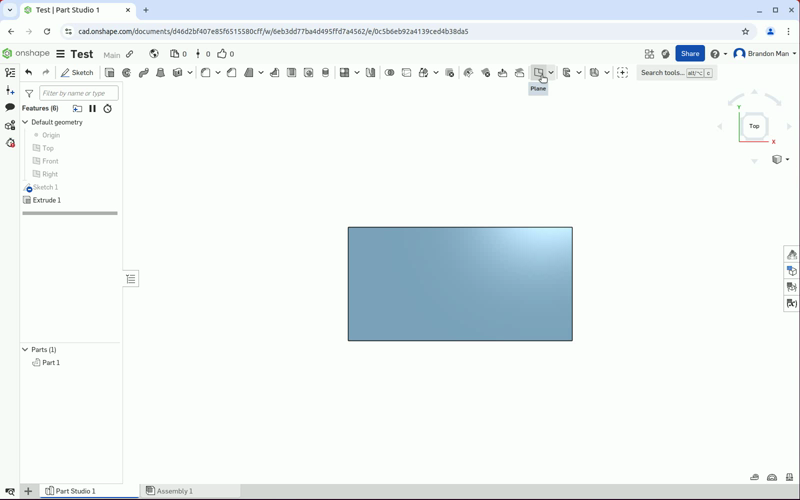
click(541, 75)
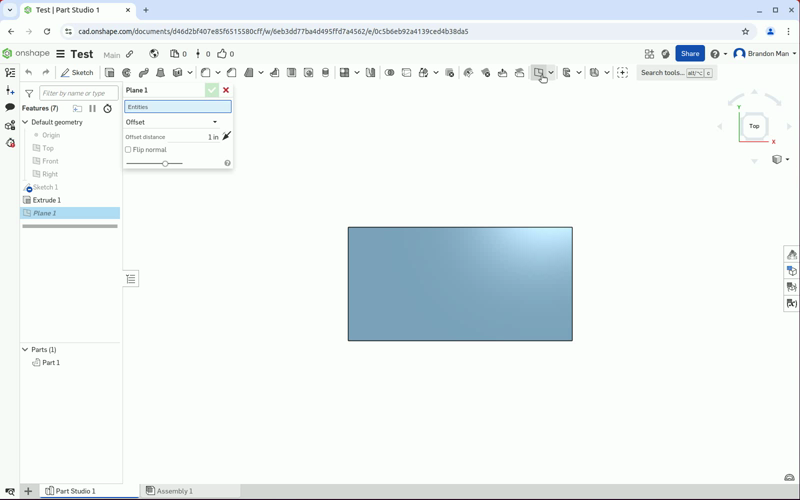
mouse_move(73, 150)
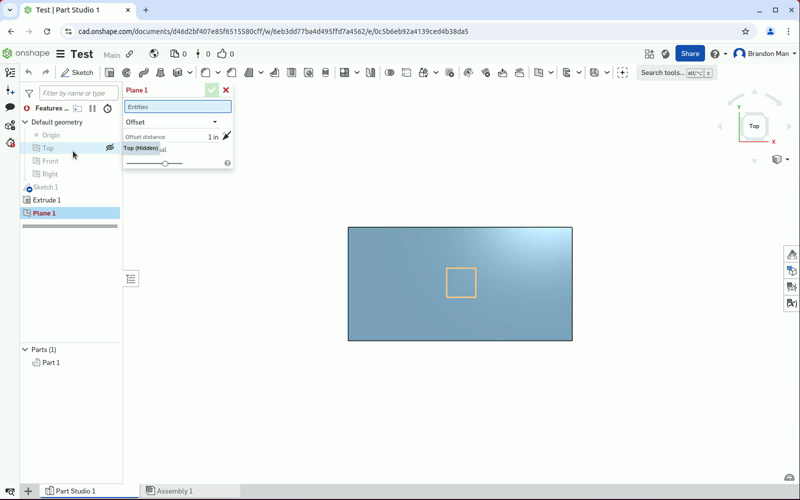
click(73, 150)
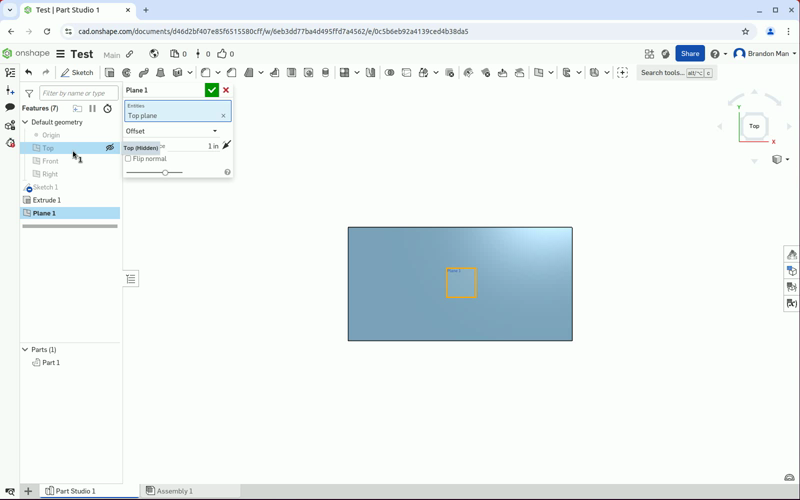
key(tab, 2)
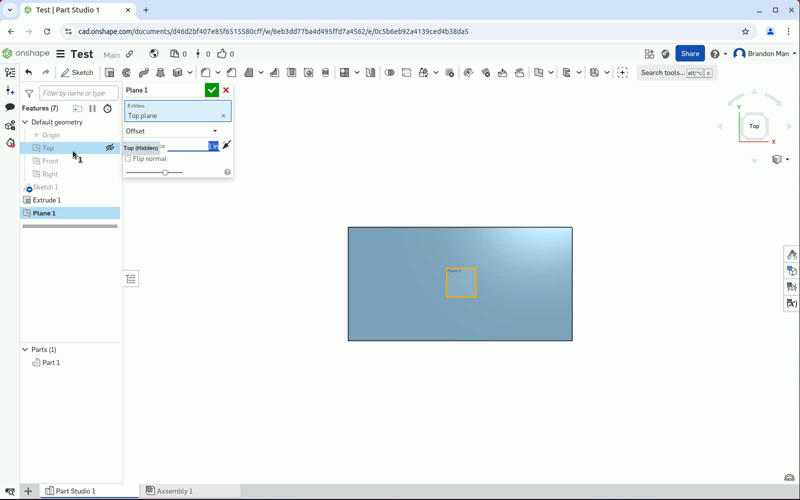
text(0.709)
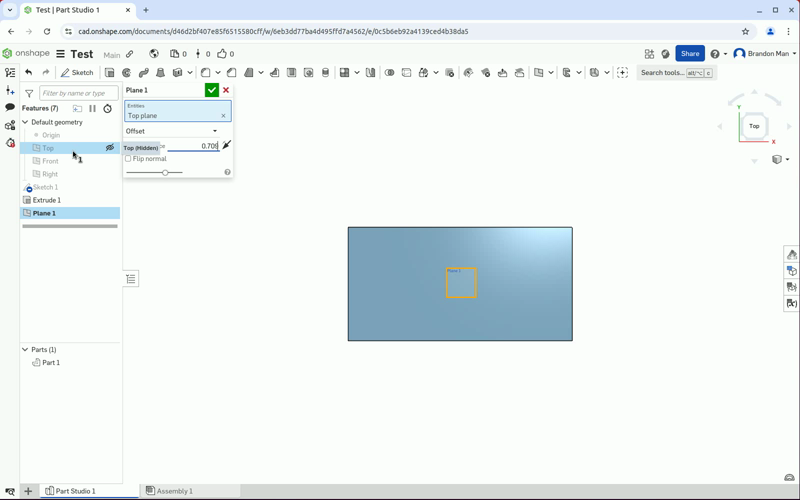
key(enter, 2)
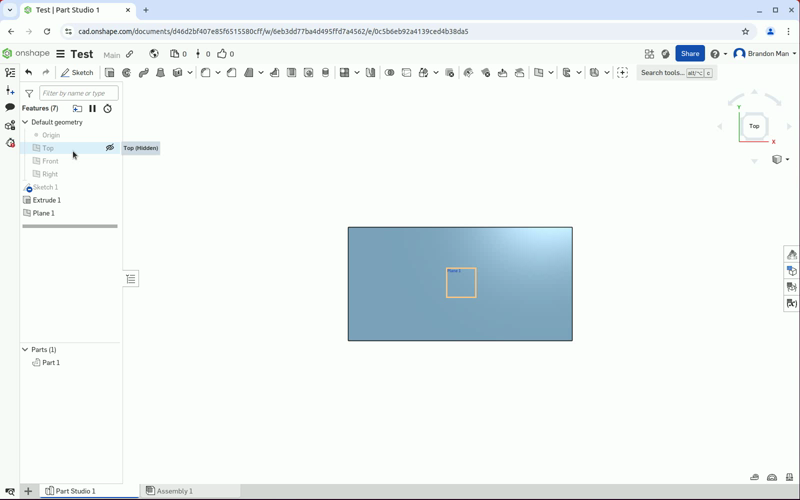
key(shift+s)
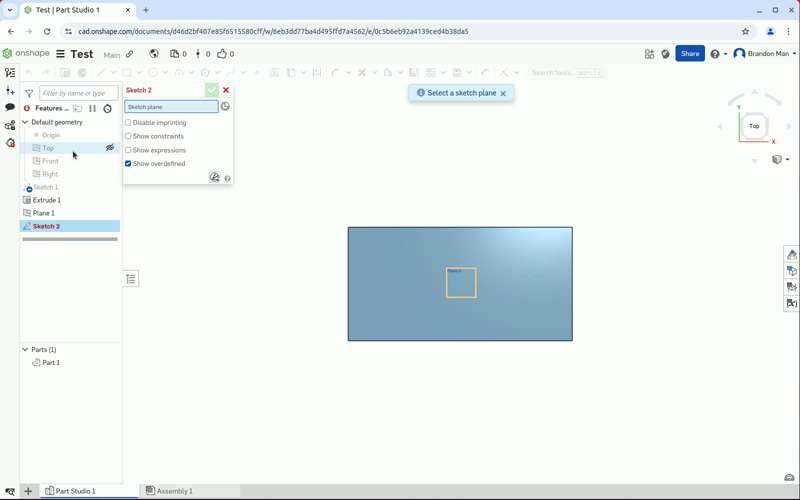
mouse_move(73, 215)
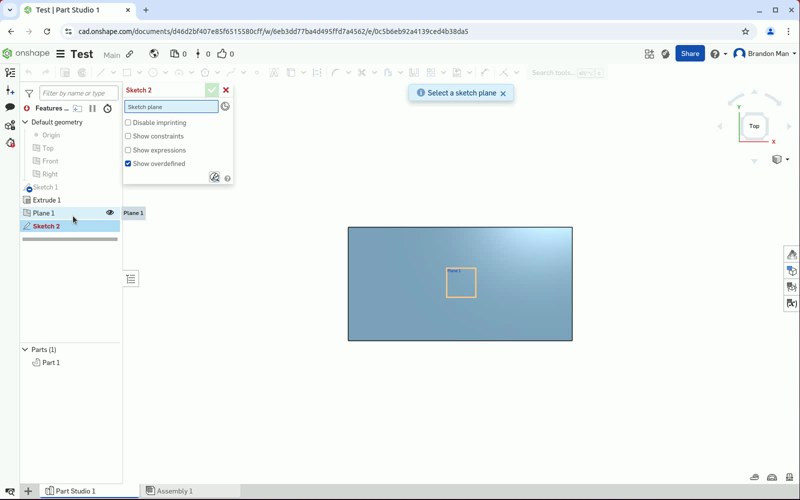
click(73, 215)
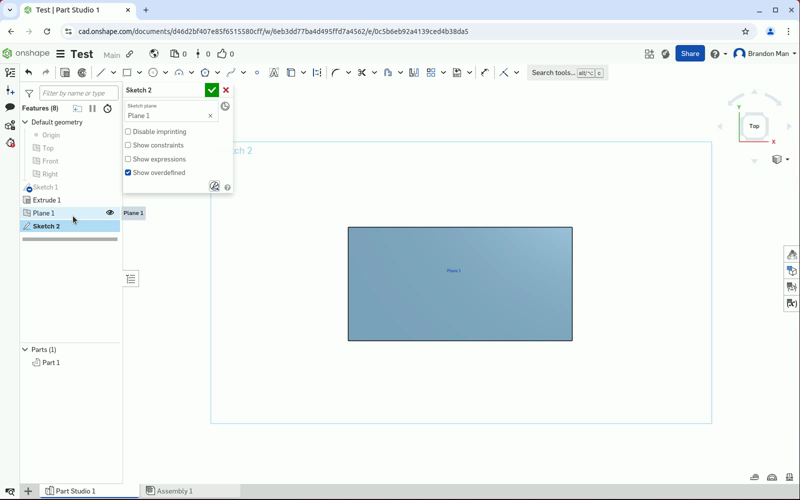
mouse_move(73, 352)
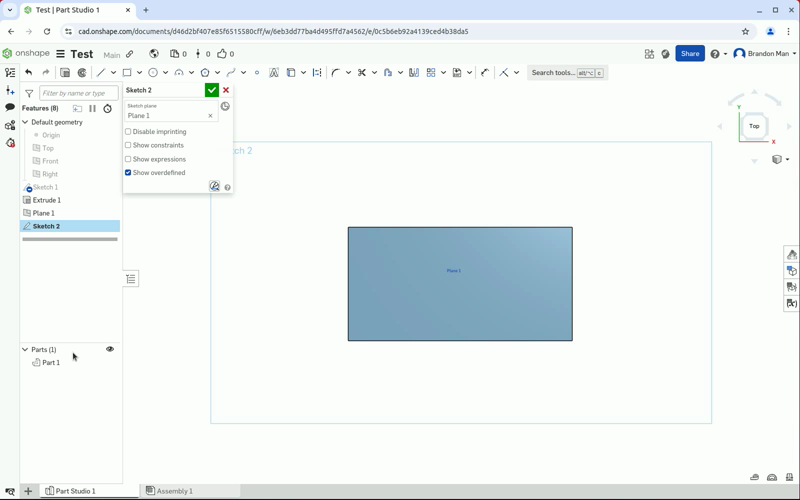
key(y)
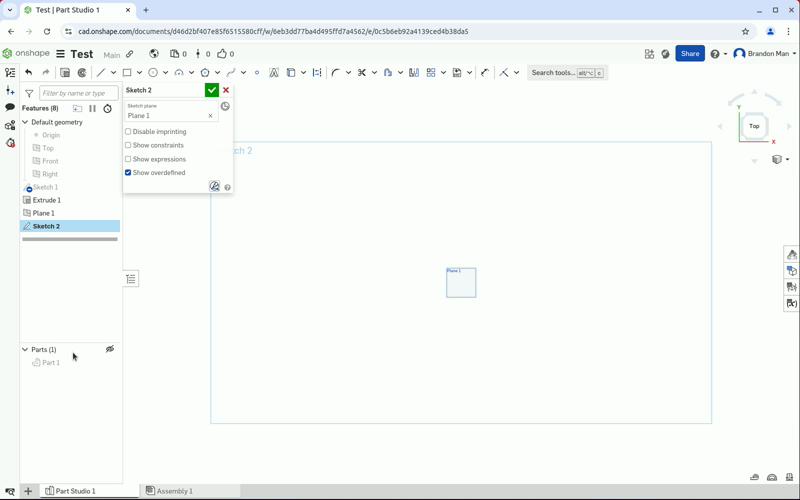
key(l)
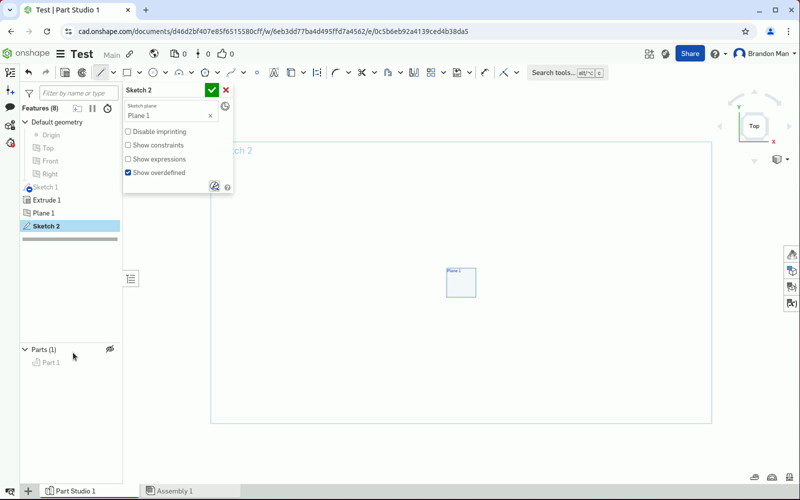
key_down(shift)
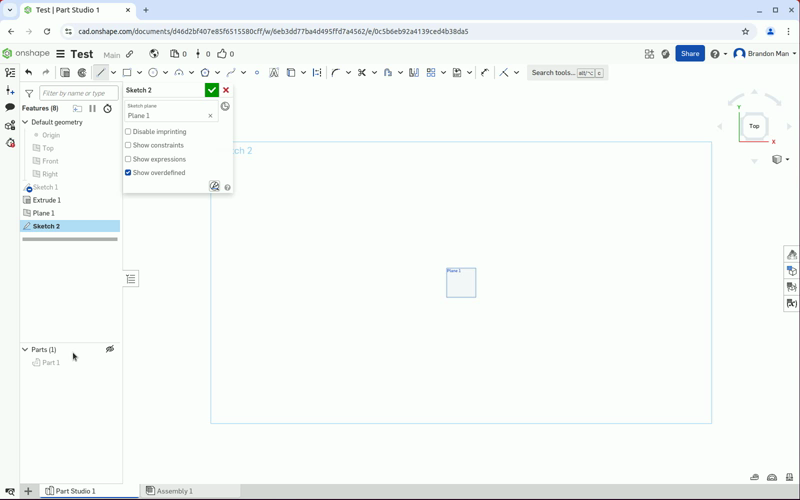
mouse_move(521, 292)
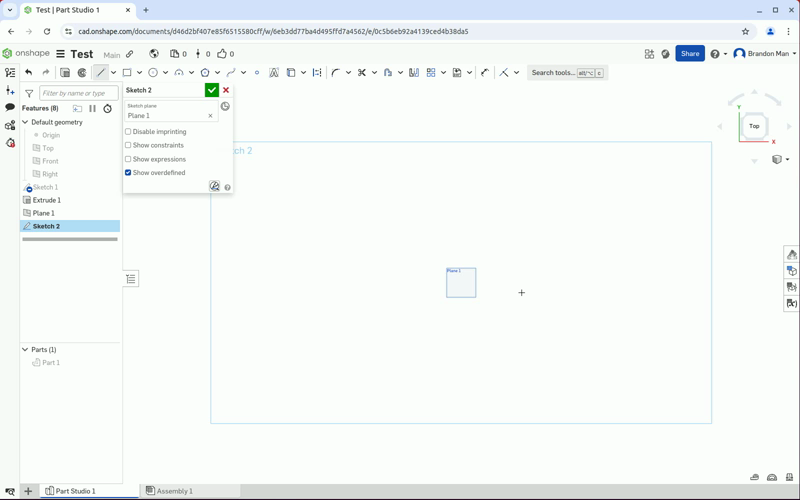
click(521, 292)
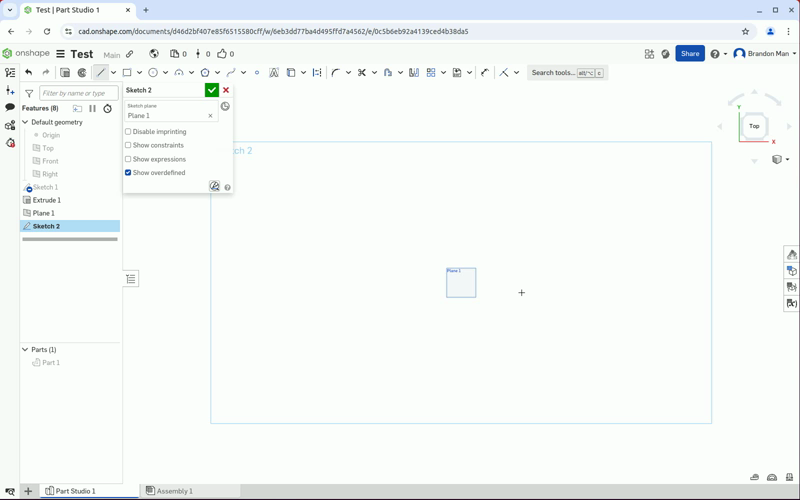
key_up(shift)
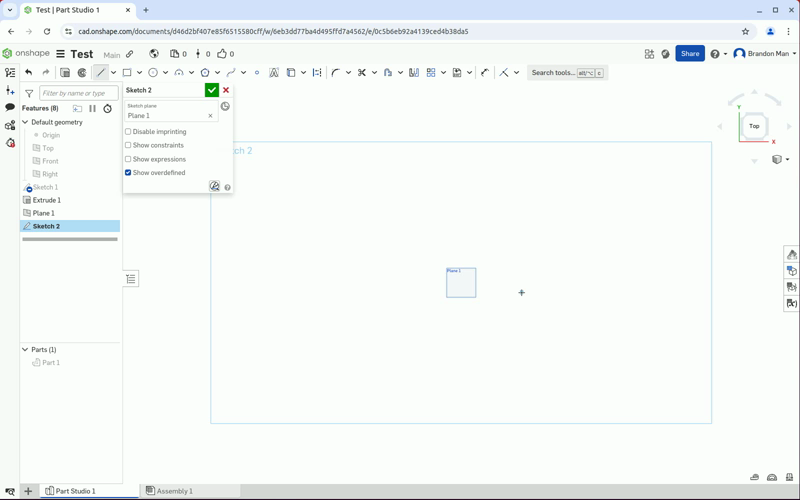
key_down(shift)
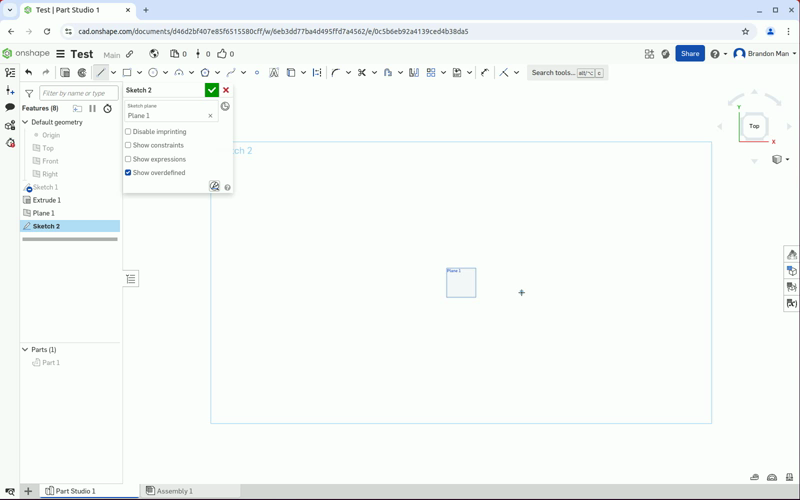
mouse_move(551, 292)
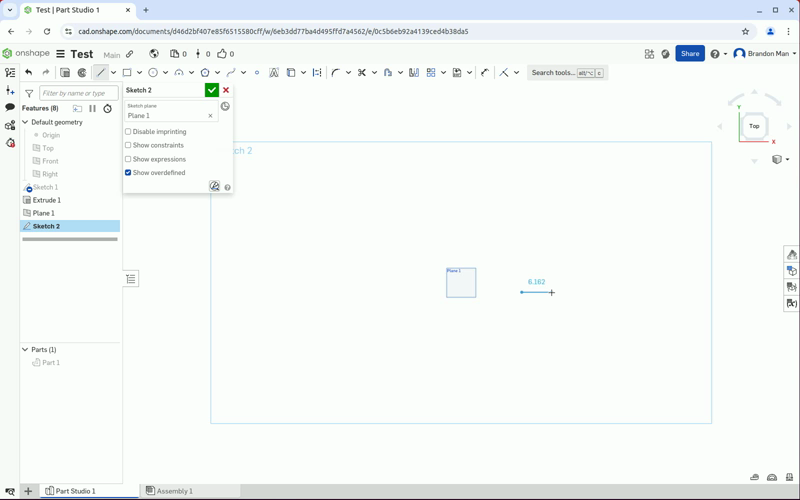
mouse_move(573, 292)
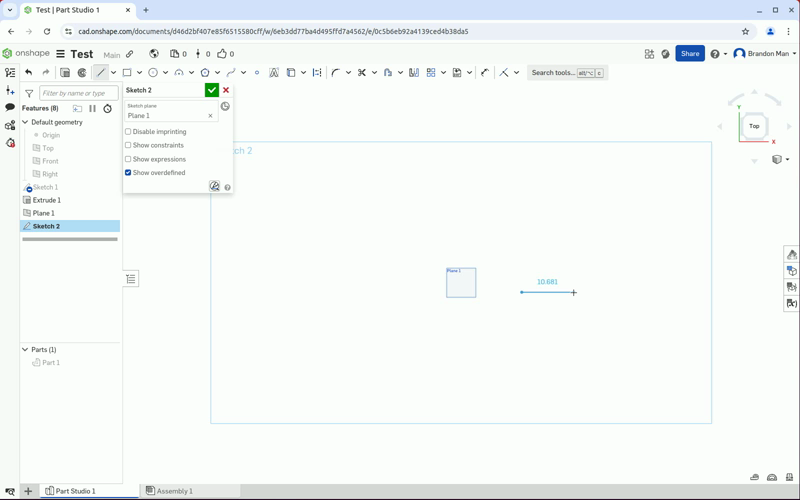
click(573, 292)
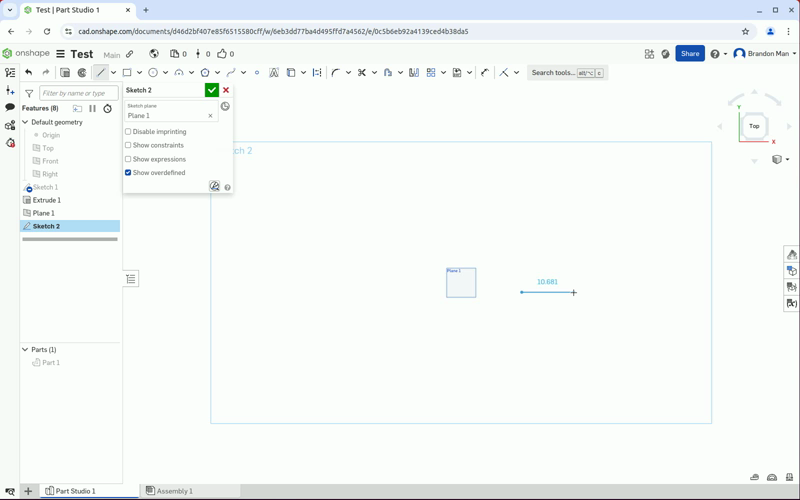
key_up(shift)
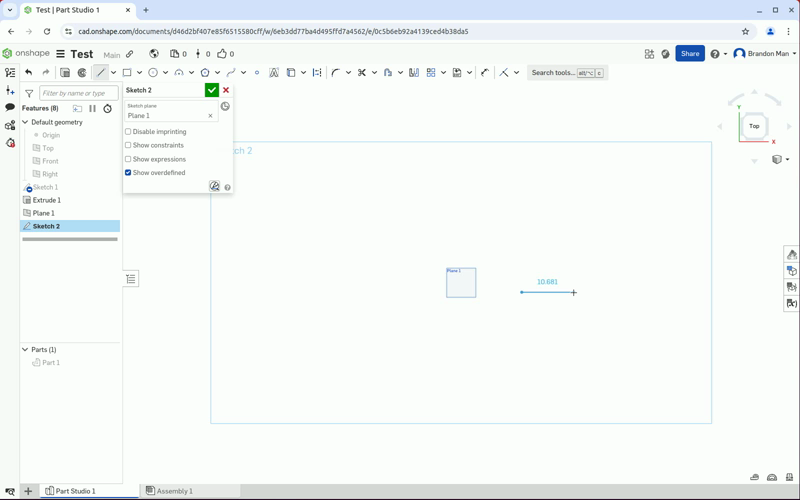
key_down(shift)
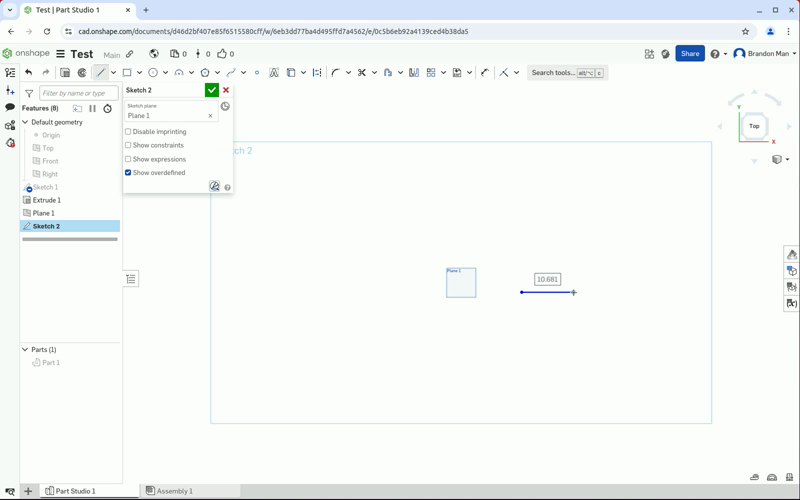
mouse_move(589, 292)
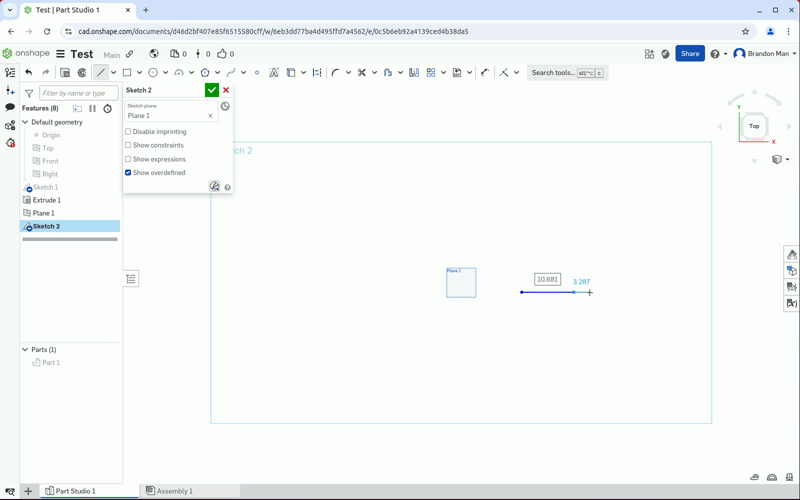
mouse_move(573, 253)
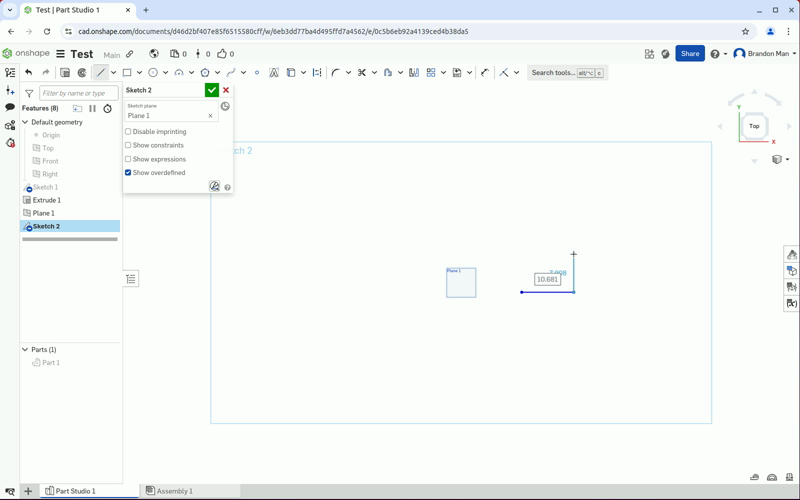
click(573, 253)
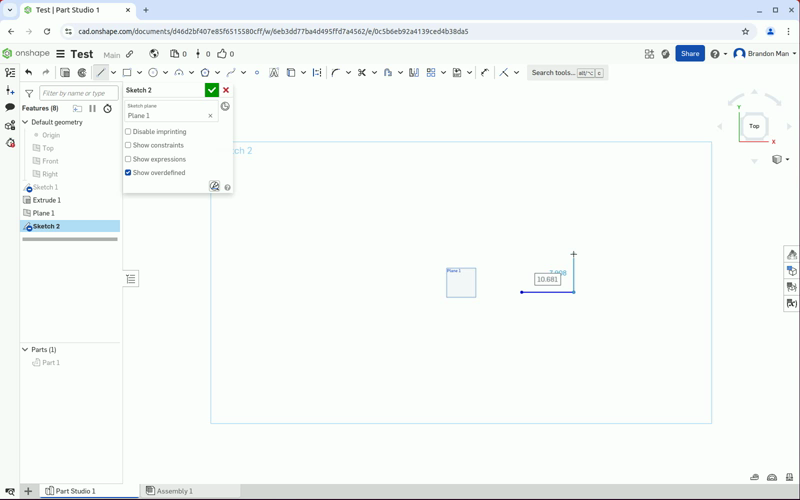
key_up(shift)
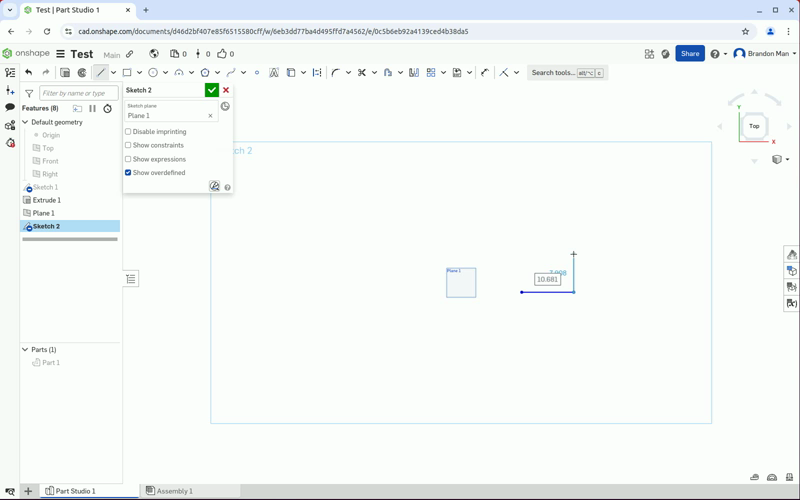
key_down(shift)
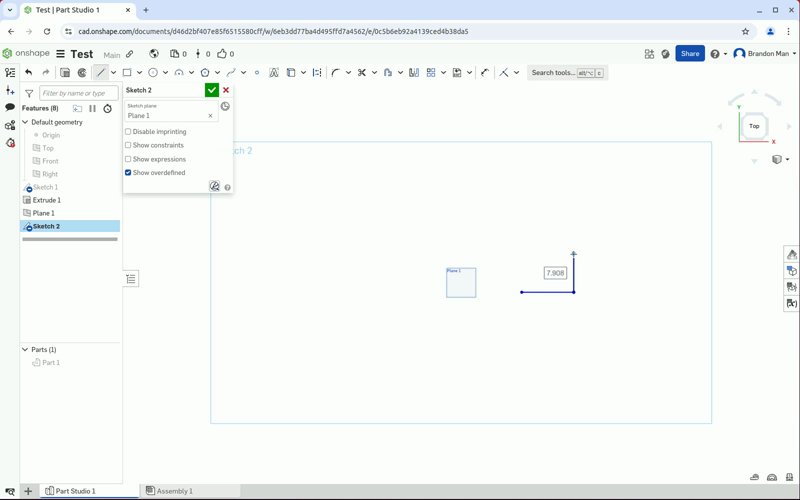
mouse_move(589, 253)
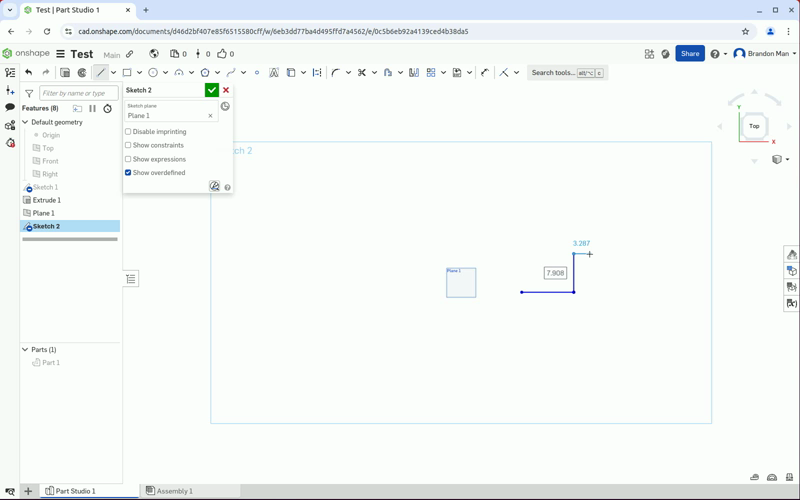
mouse_move(521, 253)
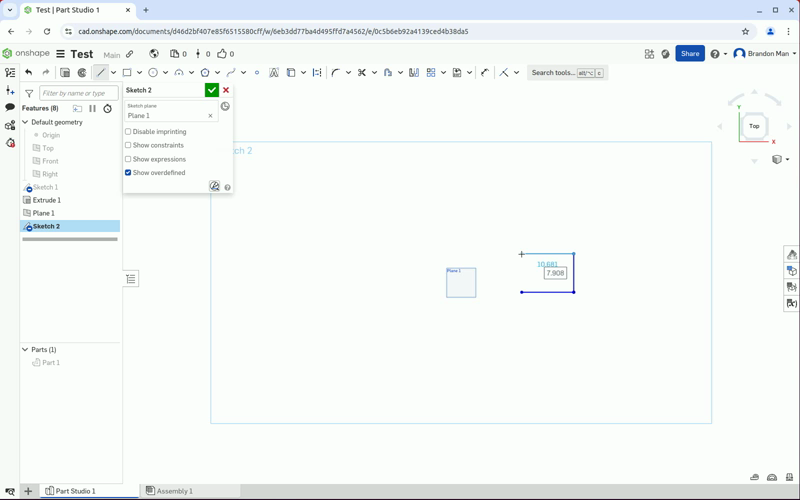
click(521, 253)
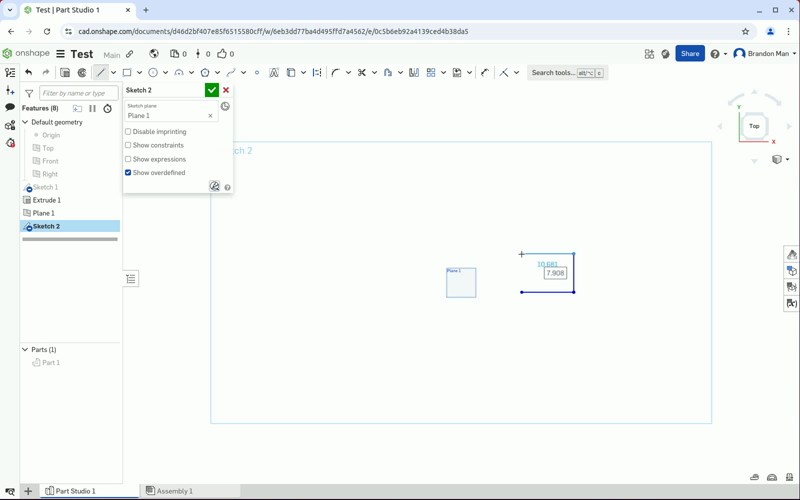
key_up(shift)
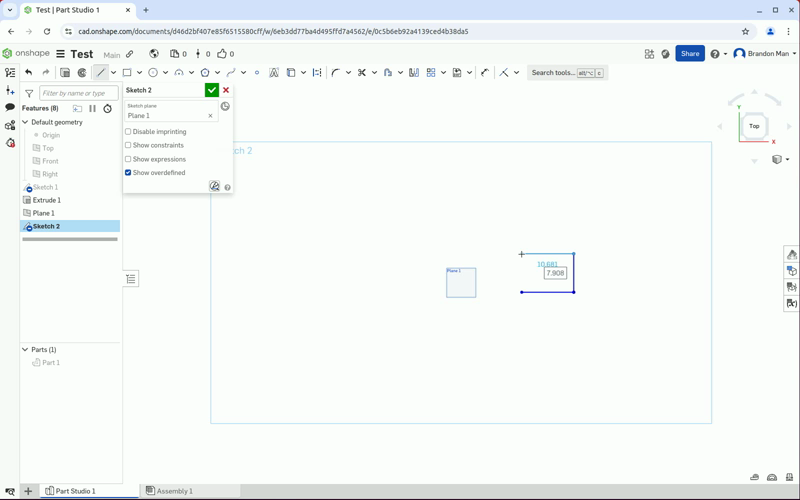
mouse_move(551, 253)
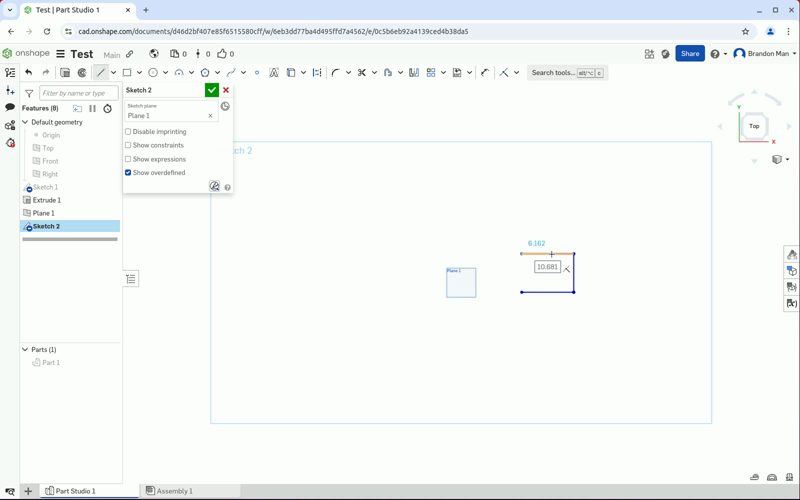
key_down(shift)
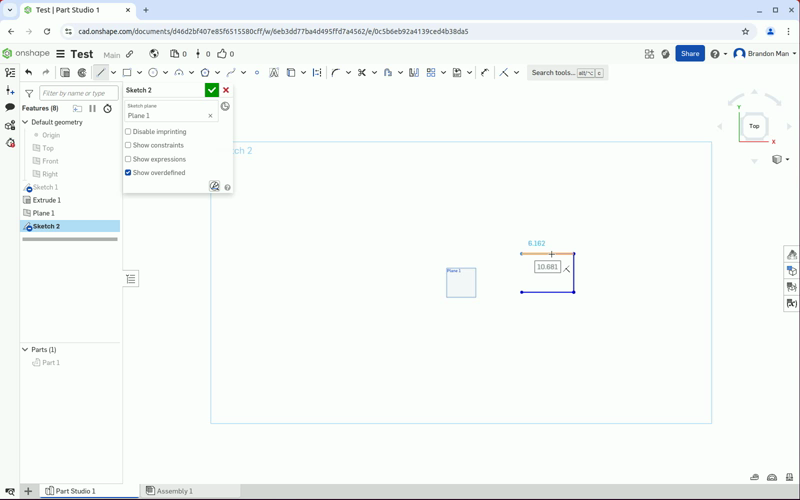
mouse_move(521, 292)
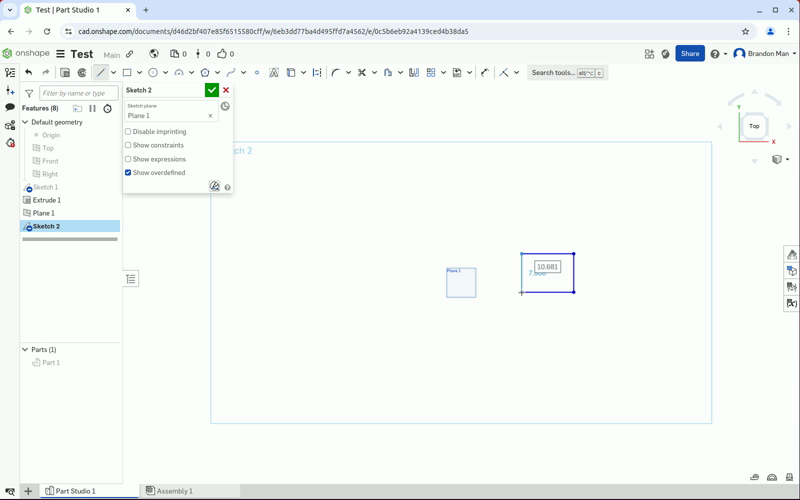
key_up(shift)
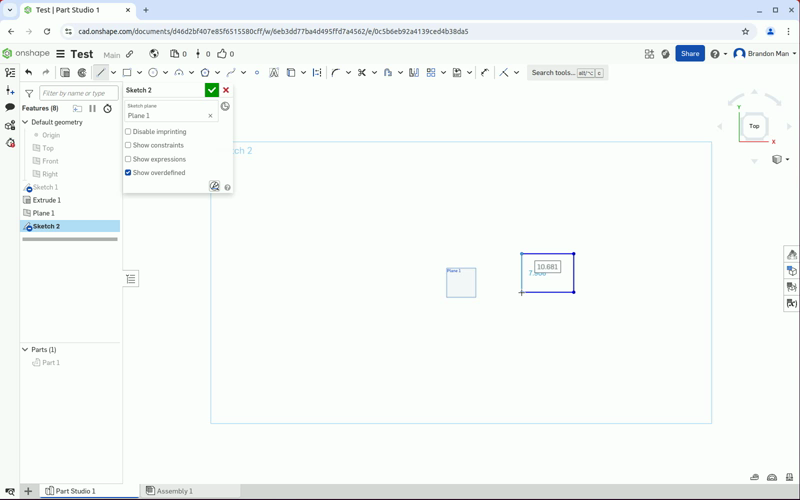
click(521, 292)
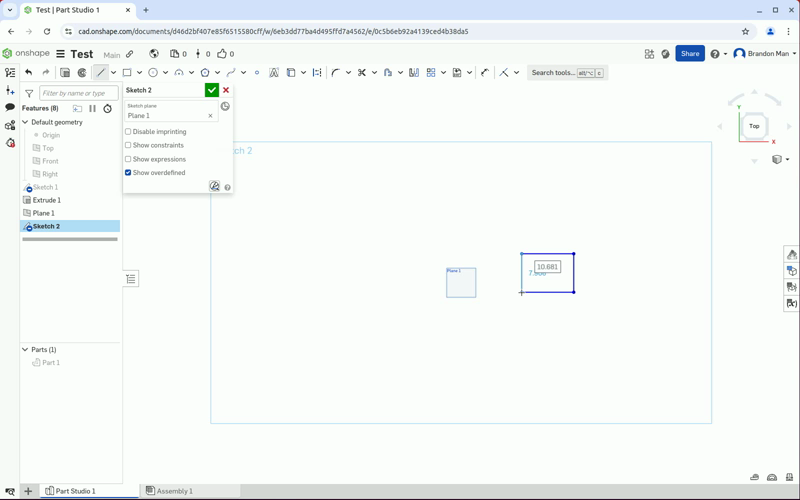
key(esc)
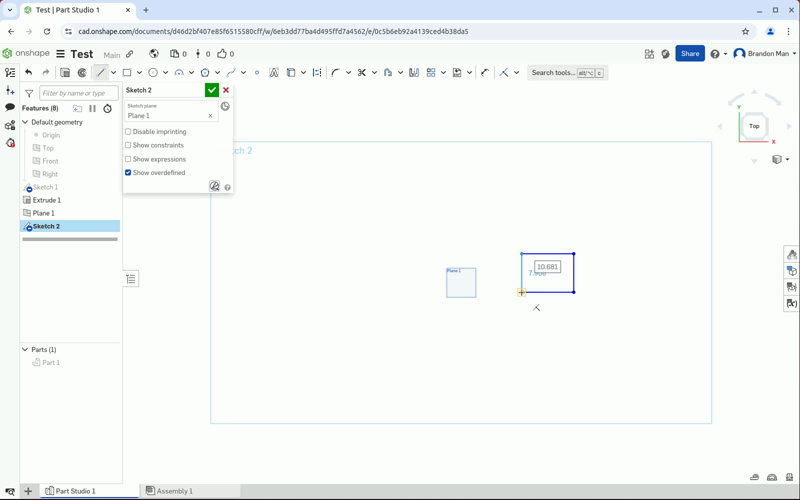
mouse_move(548, 263)
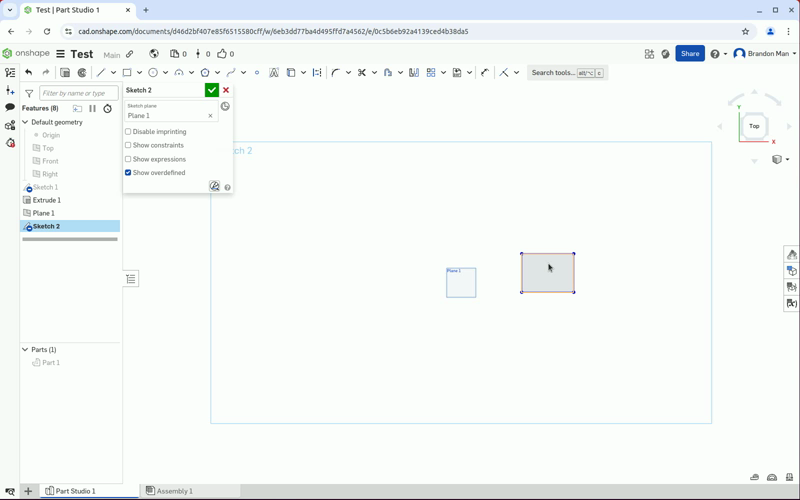
click(548, 263)
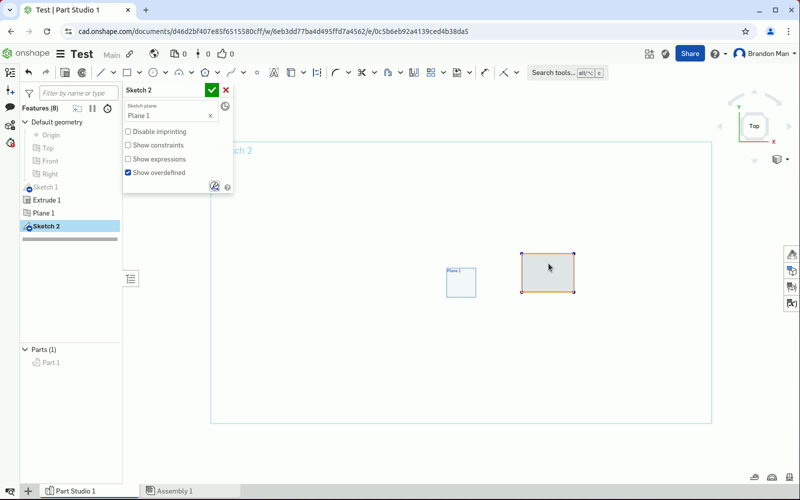
mouse_move(73, 352)
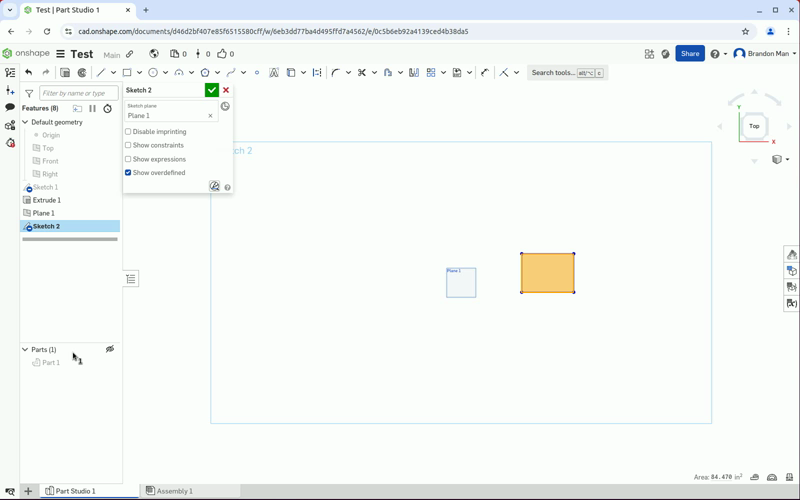
key(shift+y)
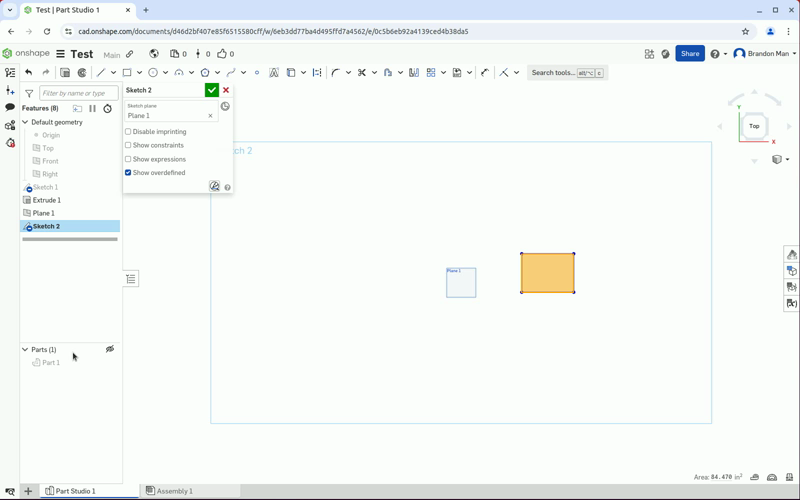
key(shift+e)
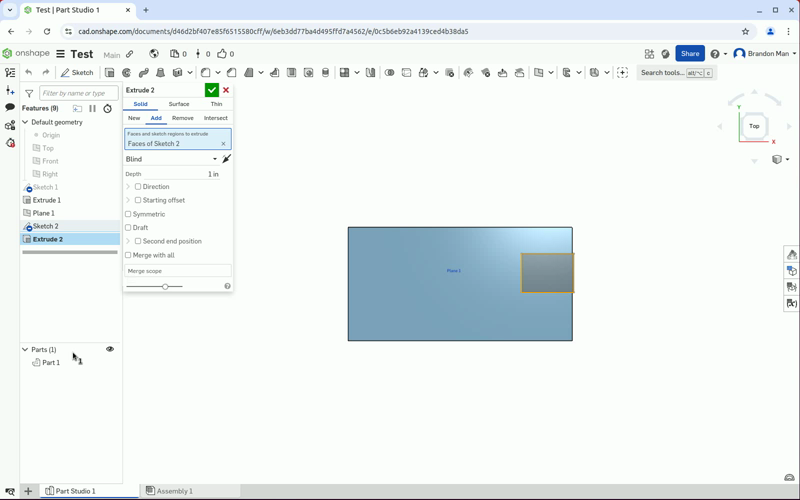
mouse_move(143, 106)
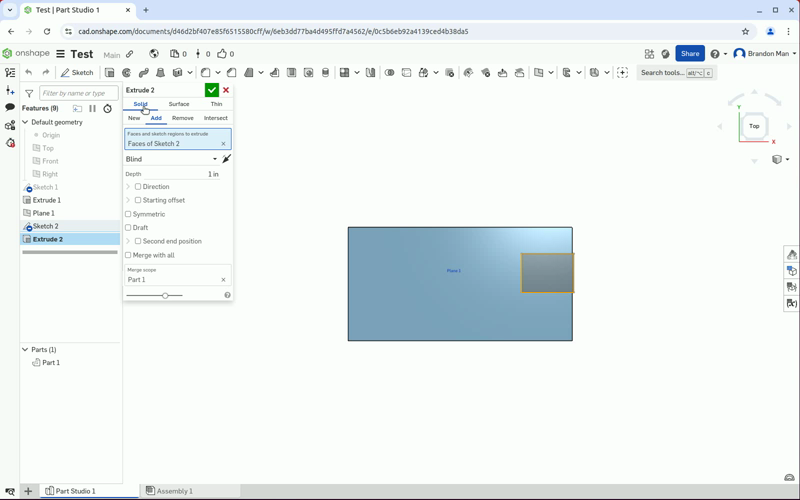
click(143, 106)
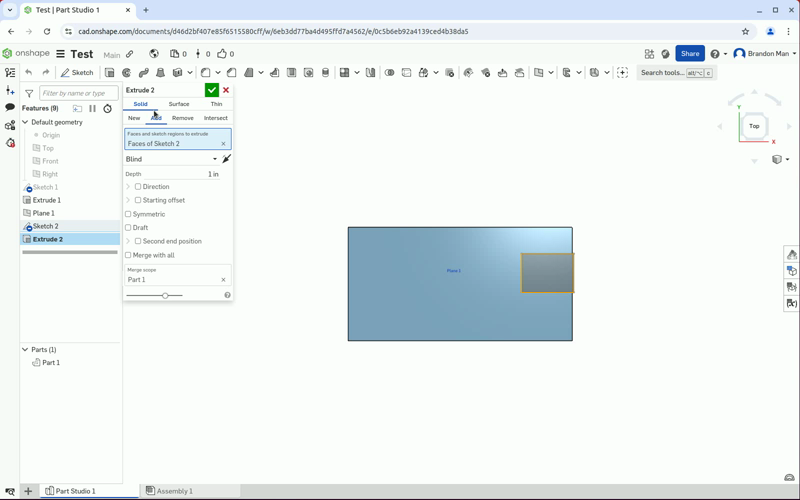
mouse_move(186, 120)
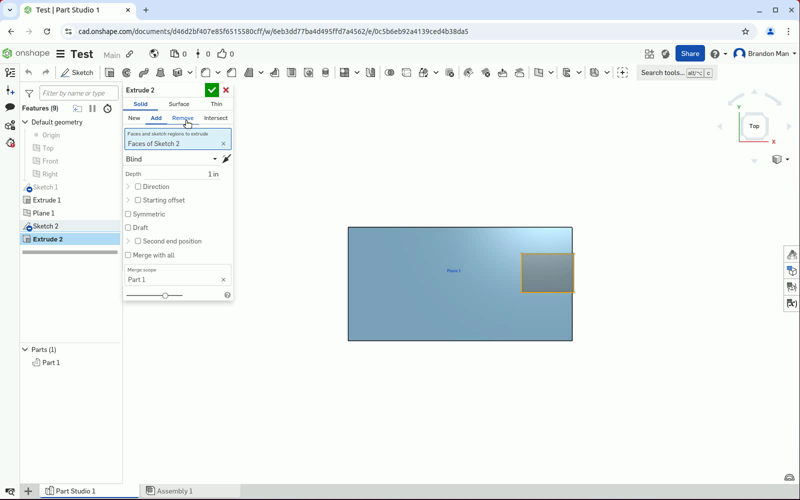
click(186, 120)
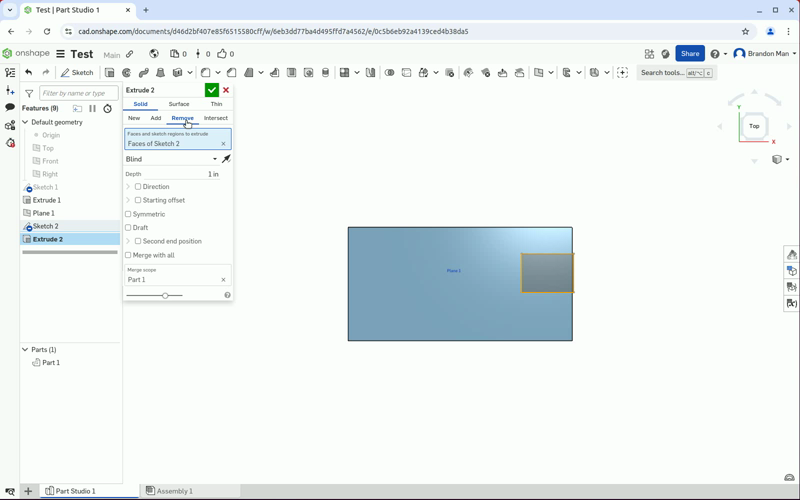
key(tab, 4)
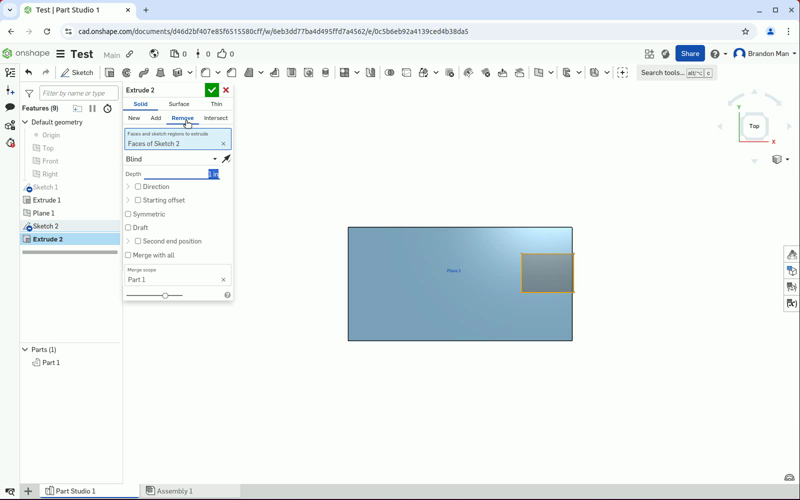
text(11.554)
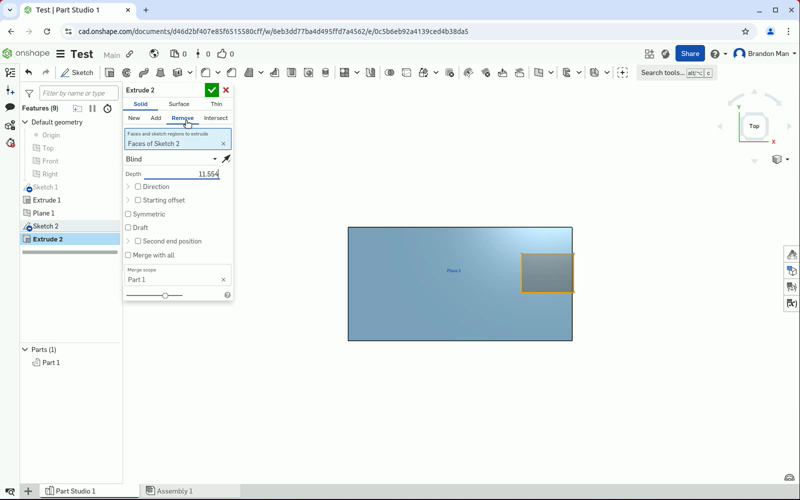
key(tab, 6)
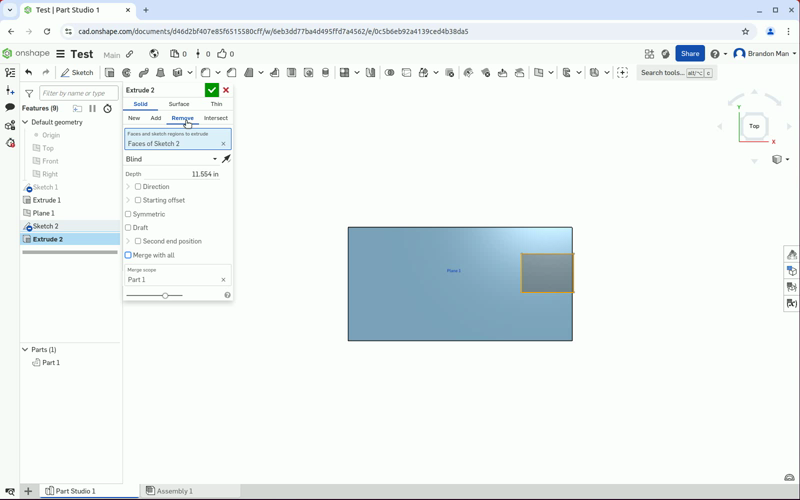
key(space)
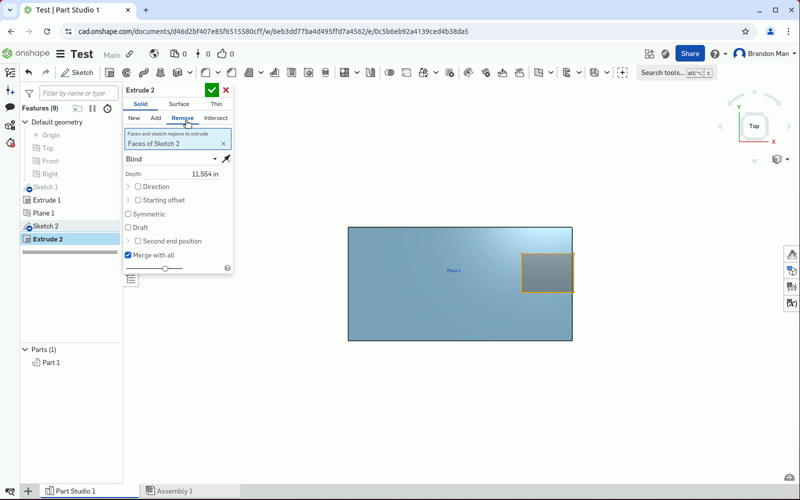
key(enter)
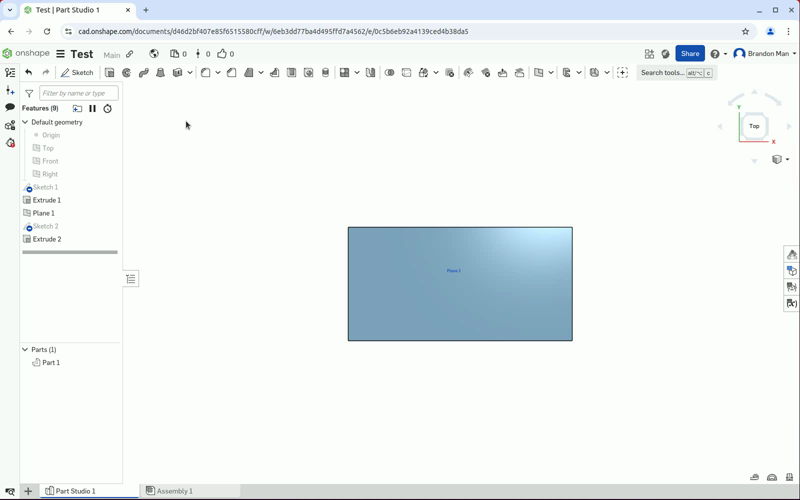
key(shift+h)
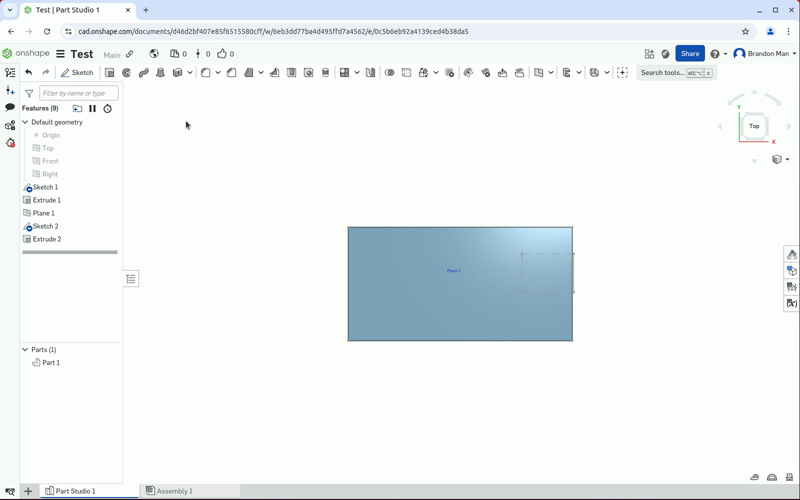
key(shift+h)
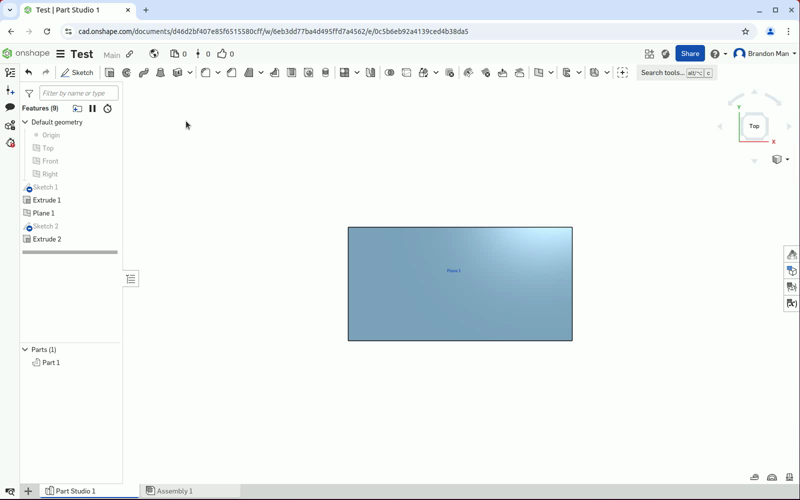
mouse_move(73, 189)
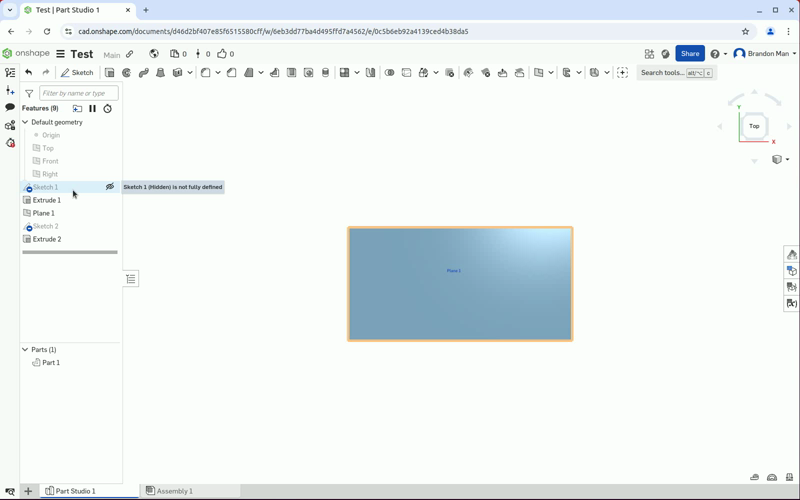
click(73, 189)
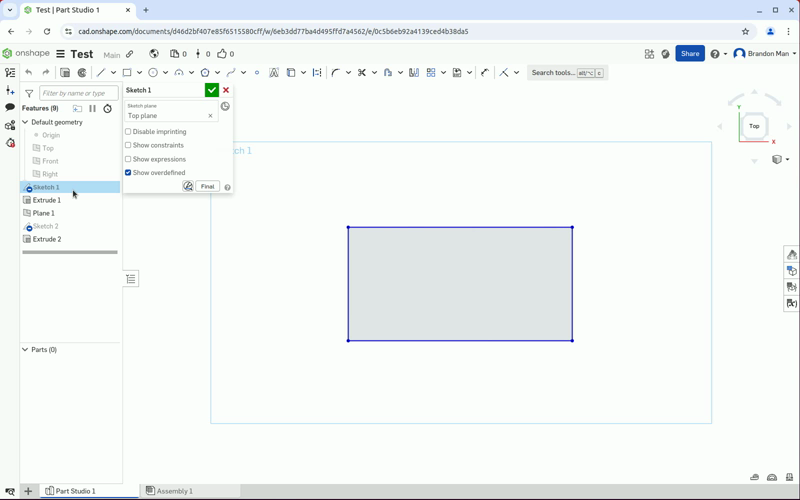
mouse_move(229, 92)
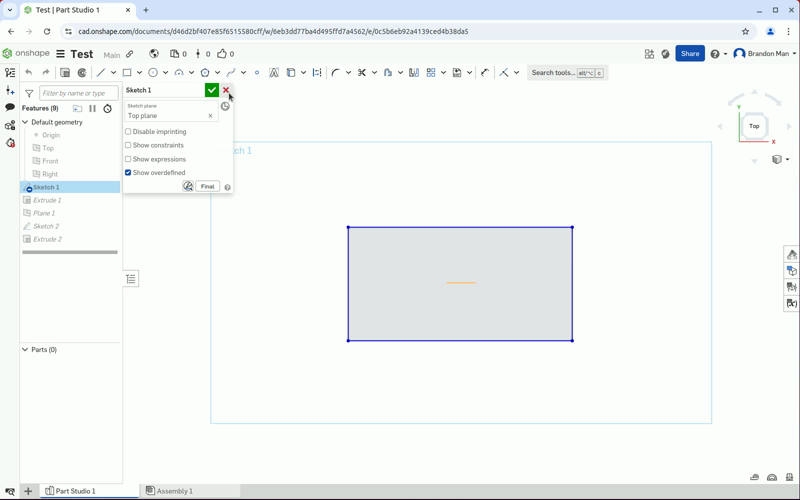
click(229, 92)
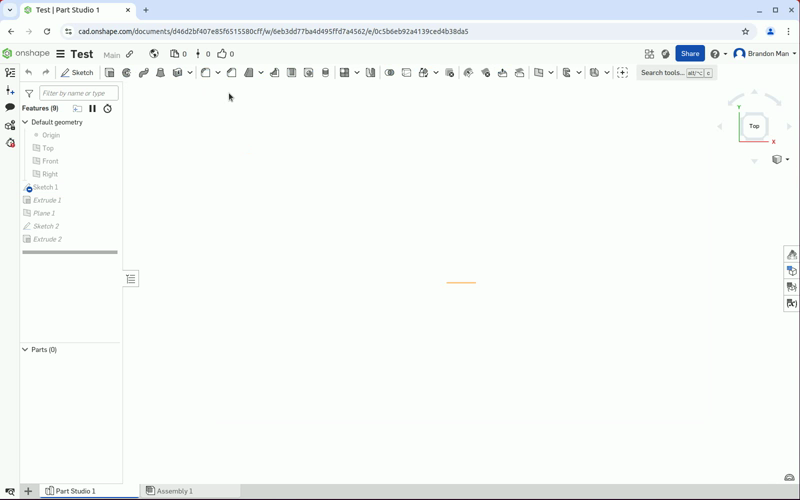
key(shift+s)
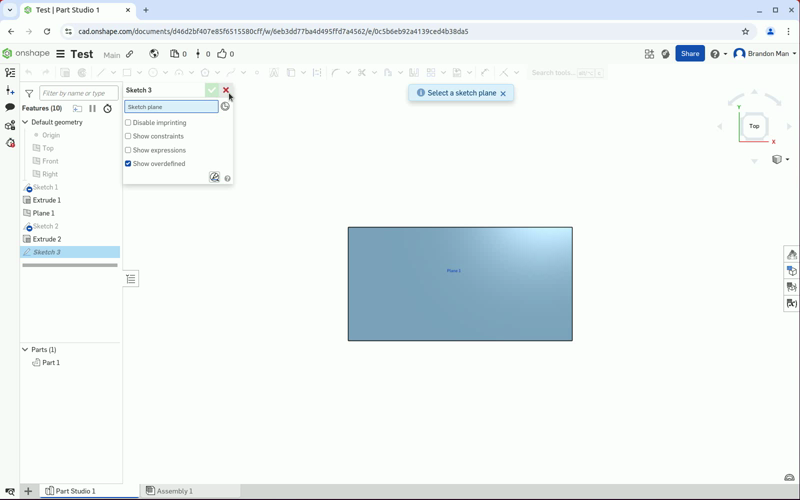
mouse_move(73, 215)
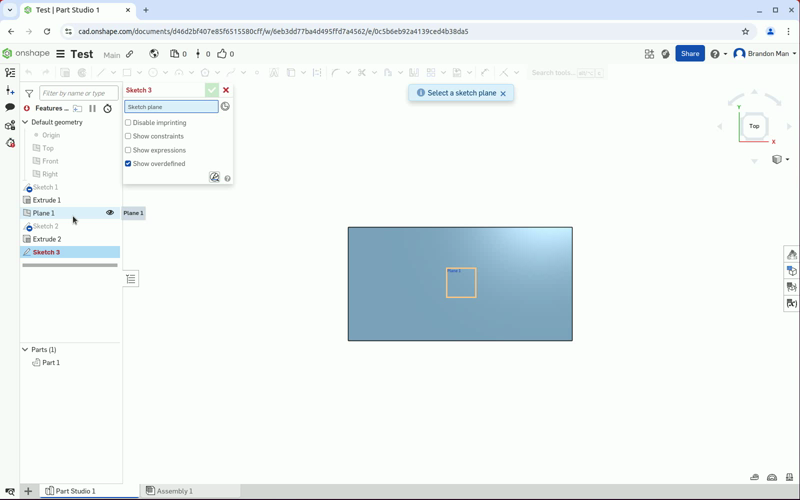
click(73, 215)
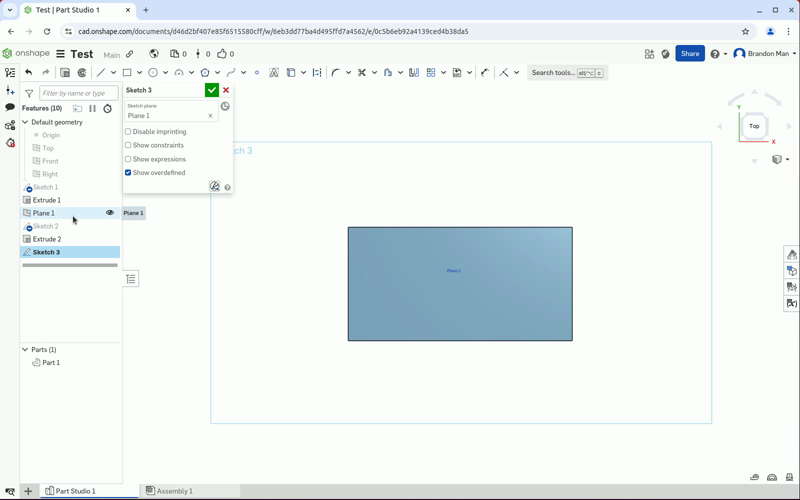
mouse_move(73, 352)
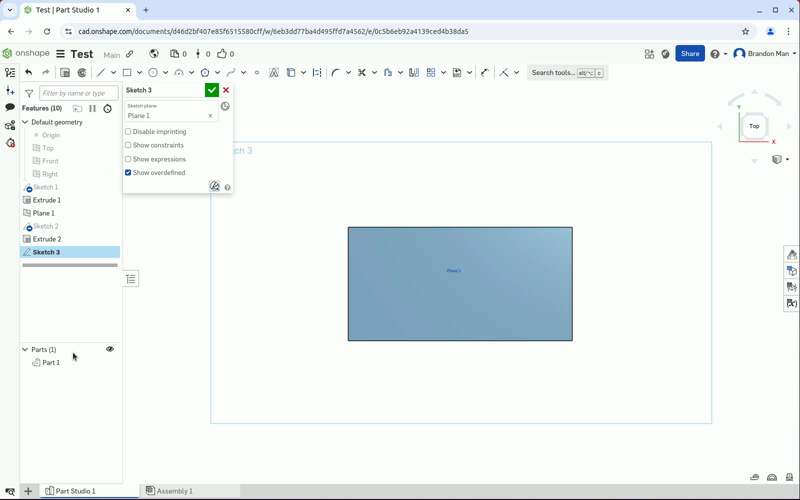
key(y)
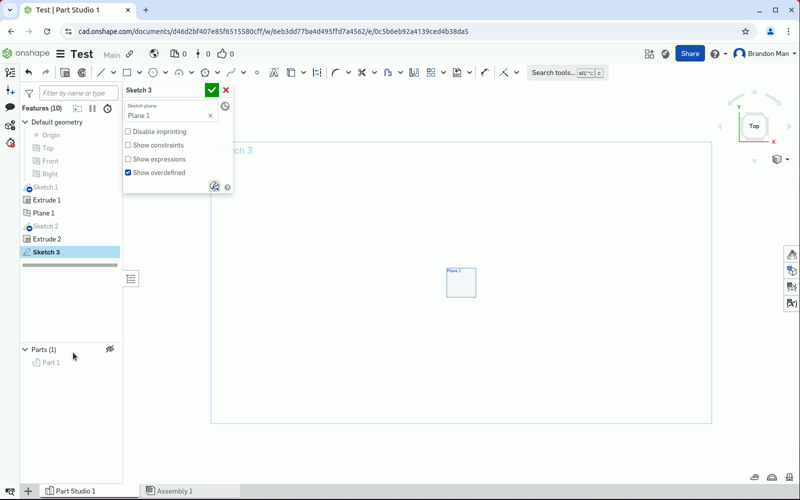
key(c)
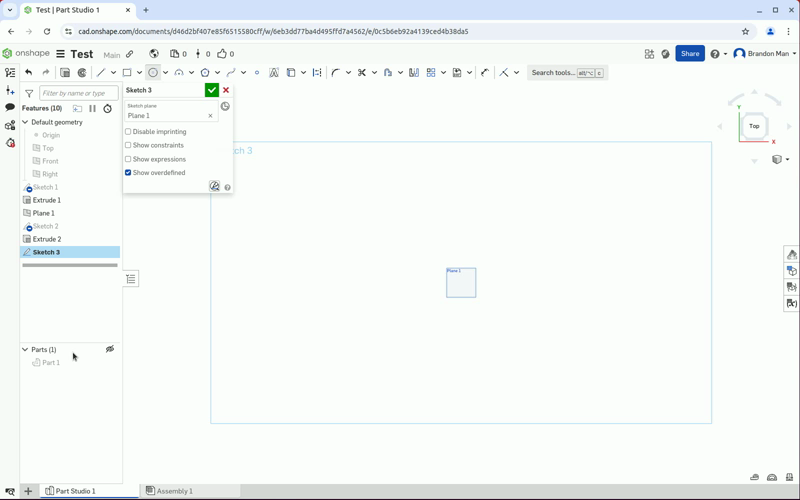
key_down(shift)
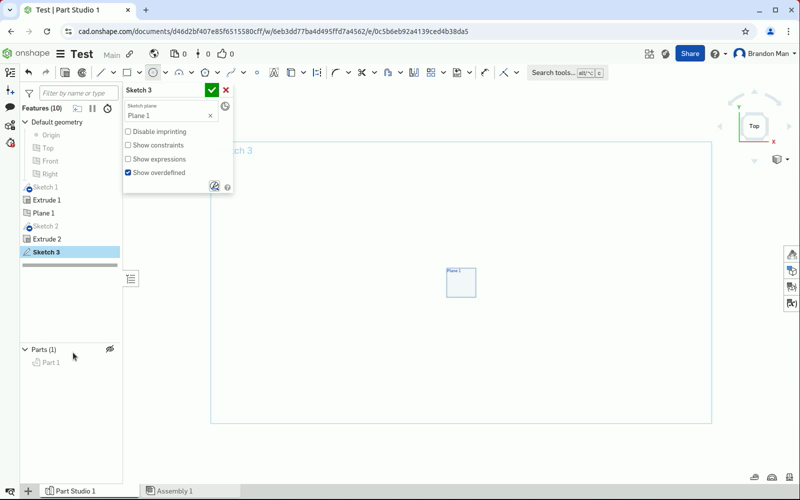
mouse_move(553, 306)
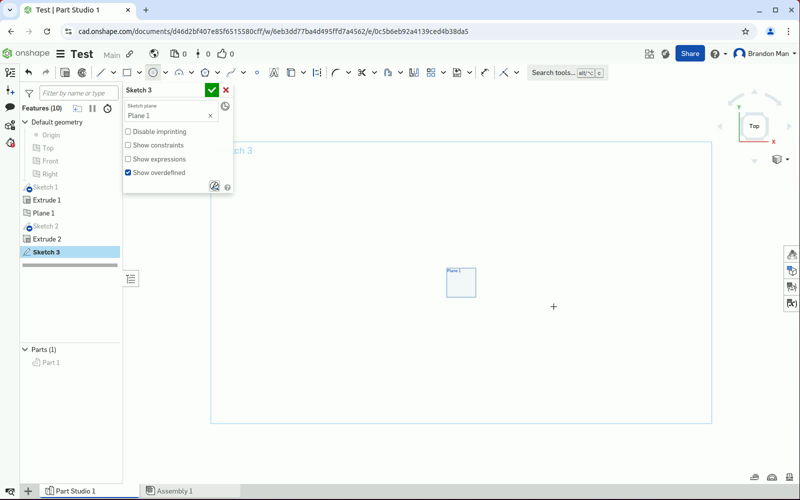
click(553, 306)
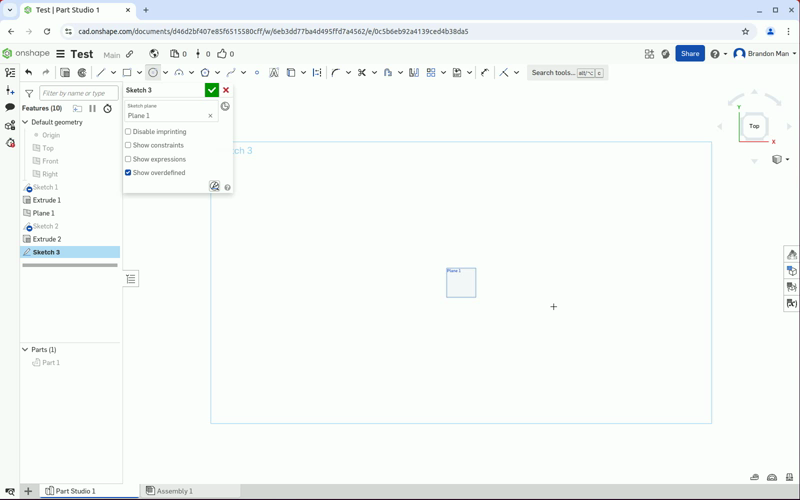
key_up(shift)
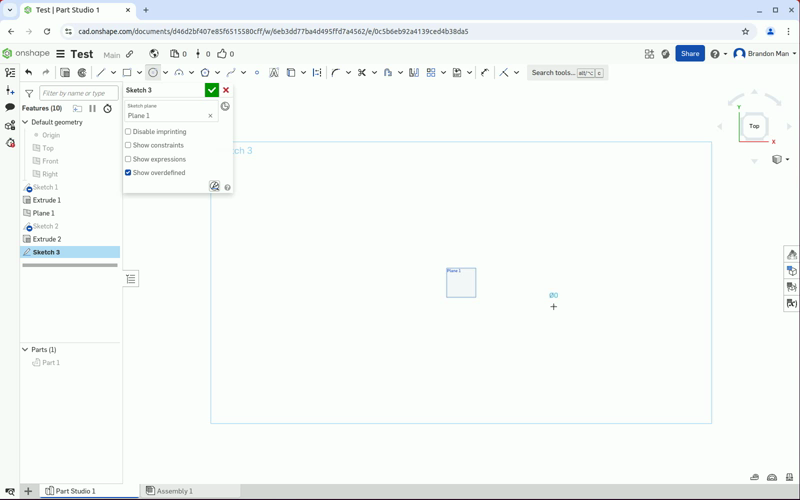
mouse_move(555, 306)
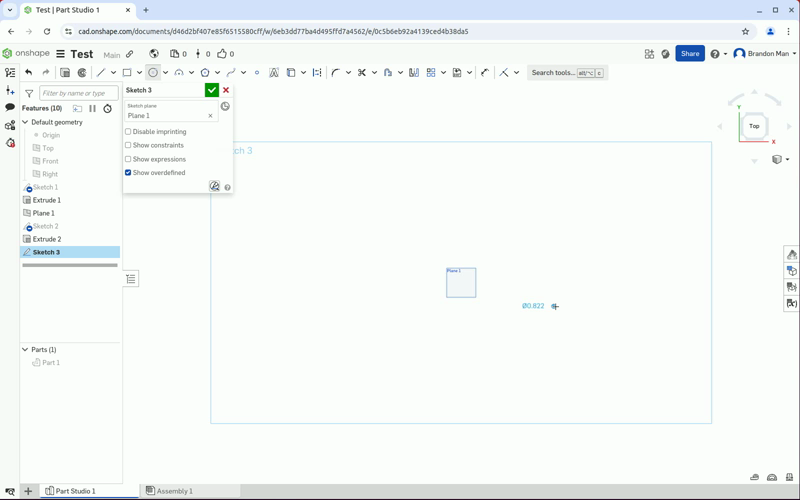
scroll(6)
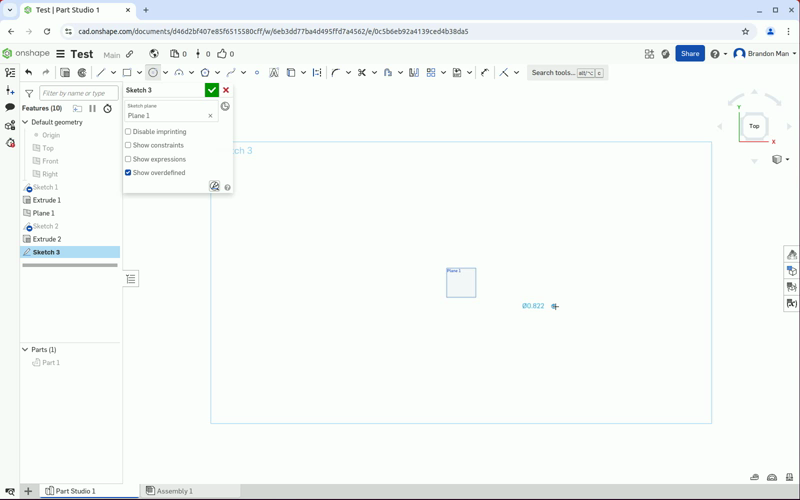
scroll(6)
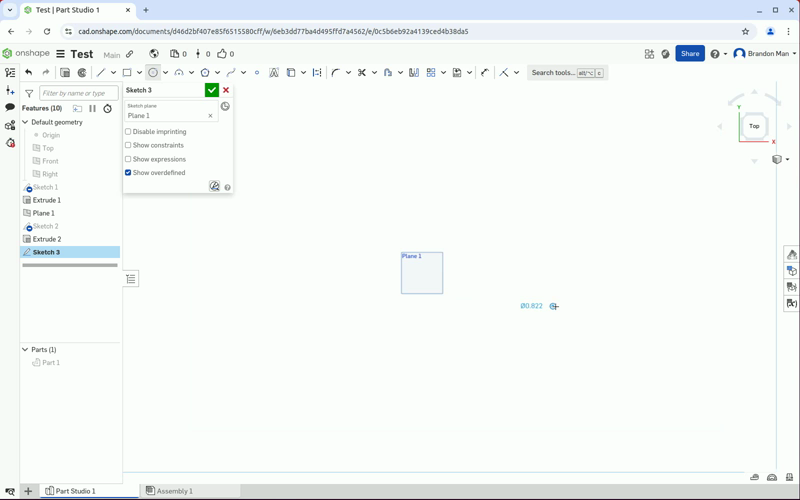
scroll(6)
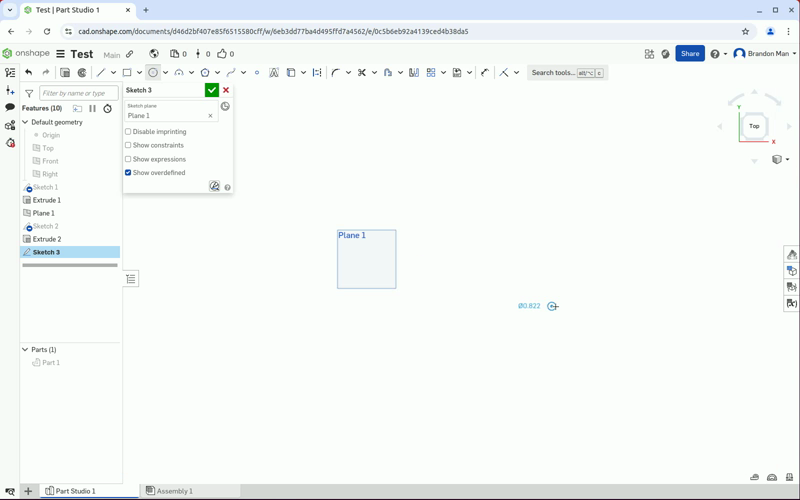
scroll(6)
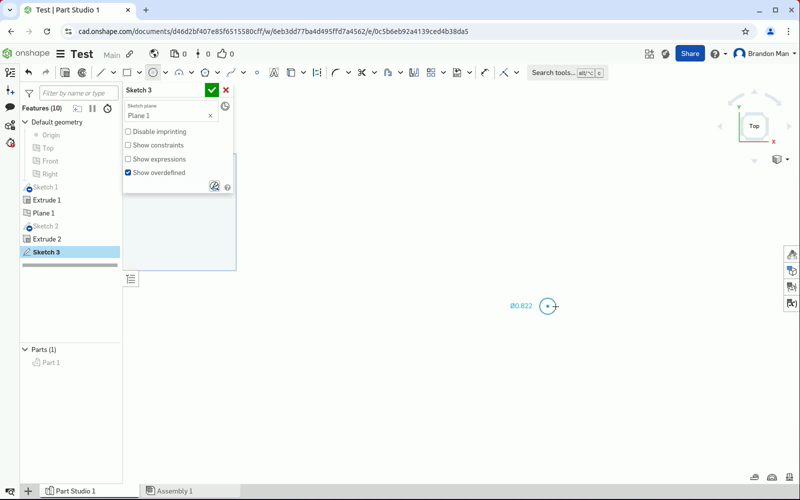
scroll(6)
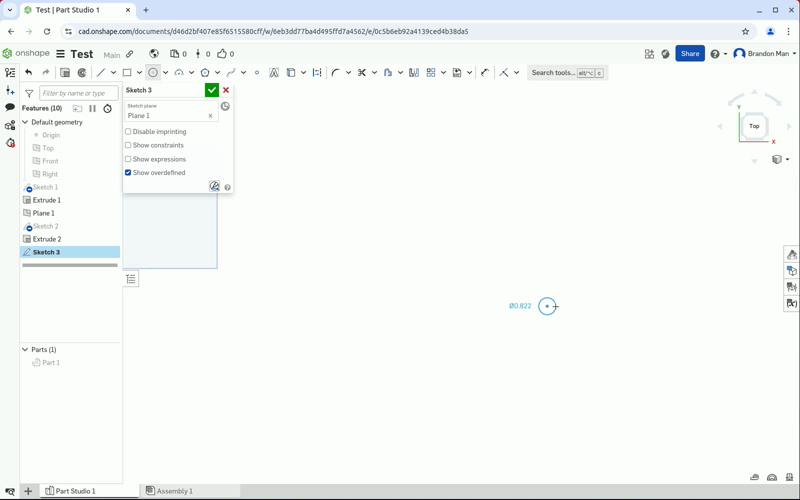
scroll(6)
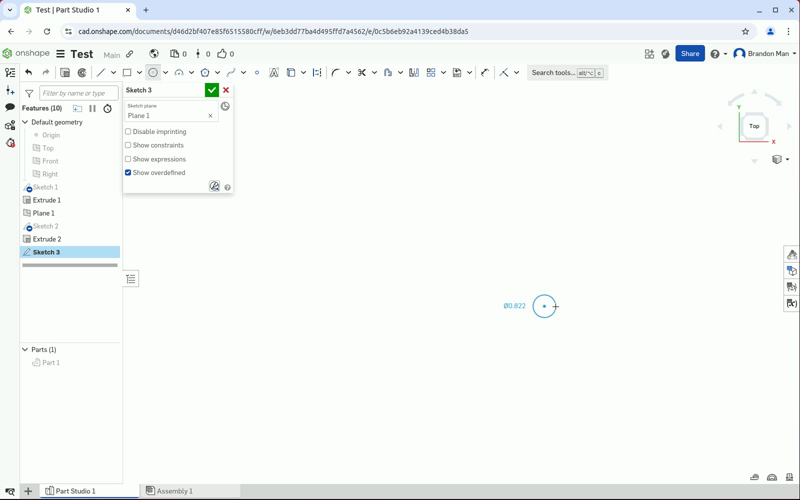
scroll(6)
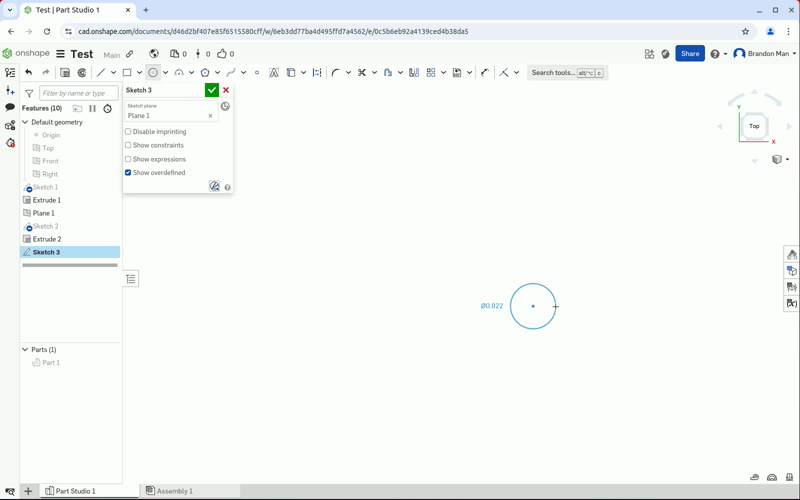
click(555, 306)
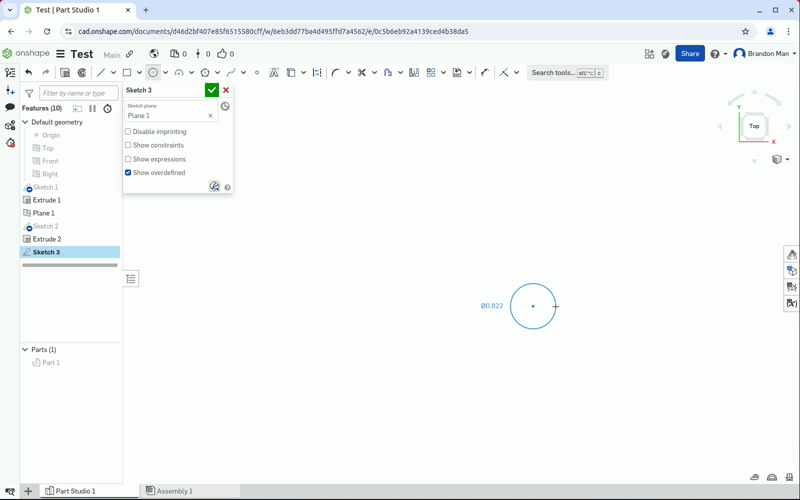
scroll(-6)
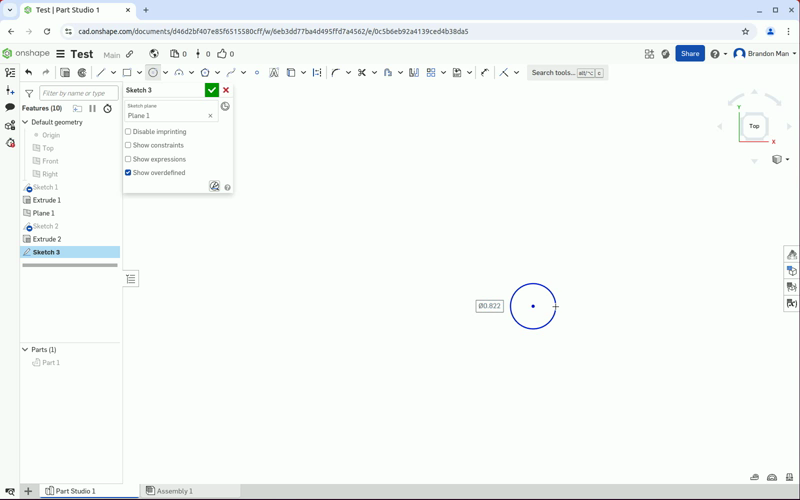
scroll(-6)
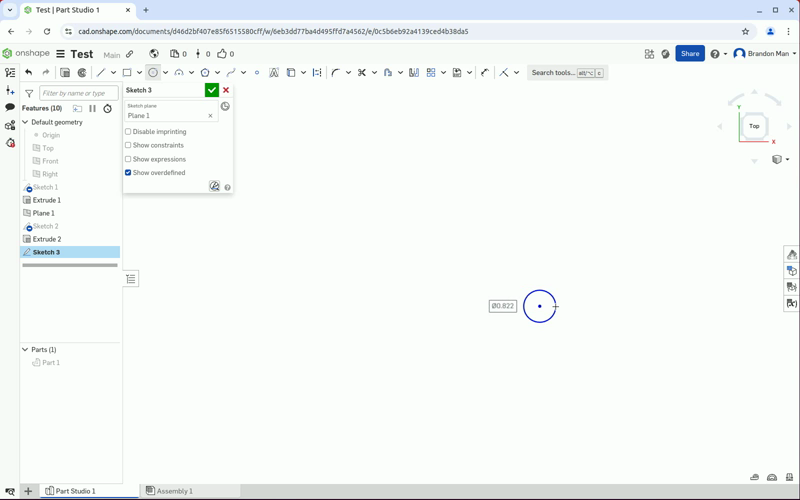
scroll(-6)
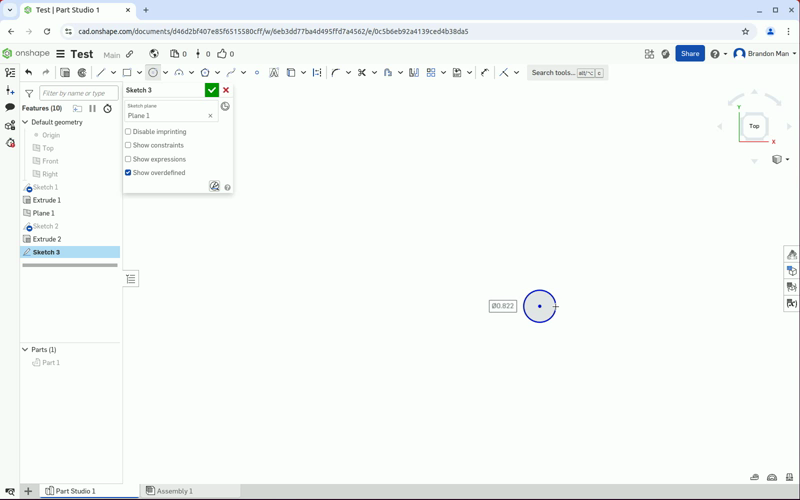
scroll(-6)
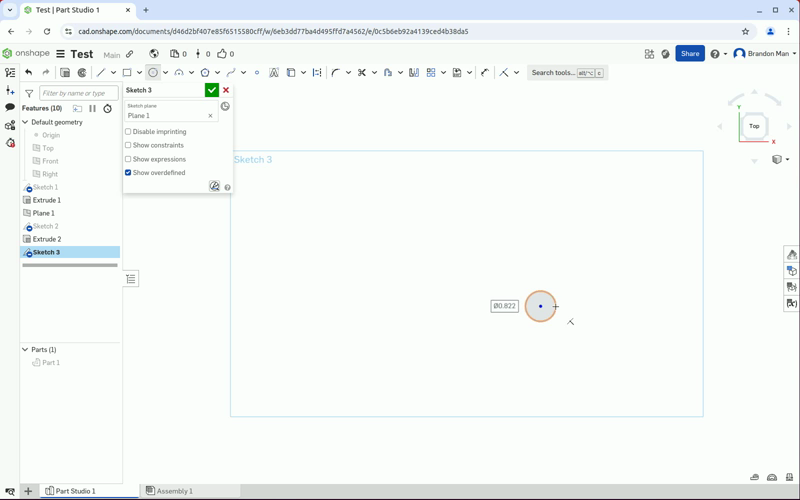
scroll(-6)
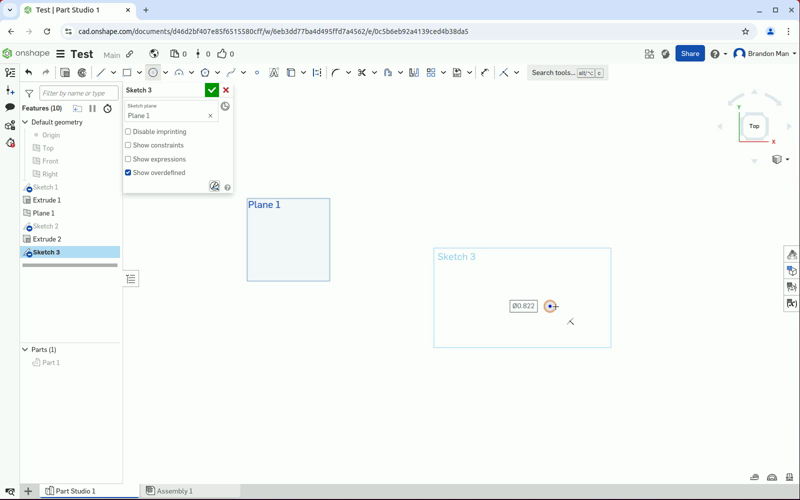
scroll(-6)
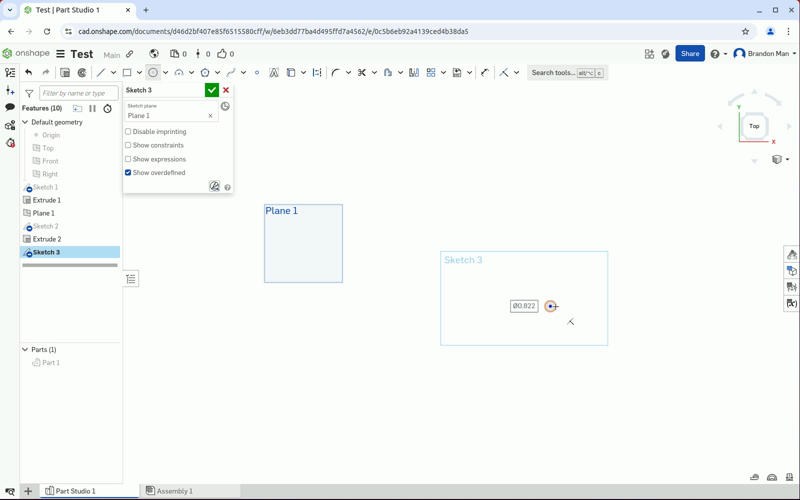
scroll(-6)
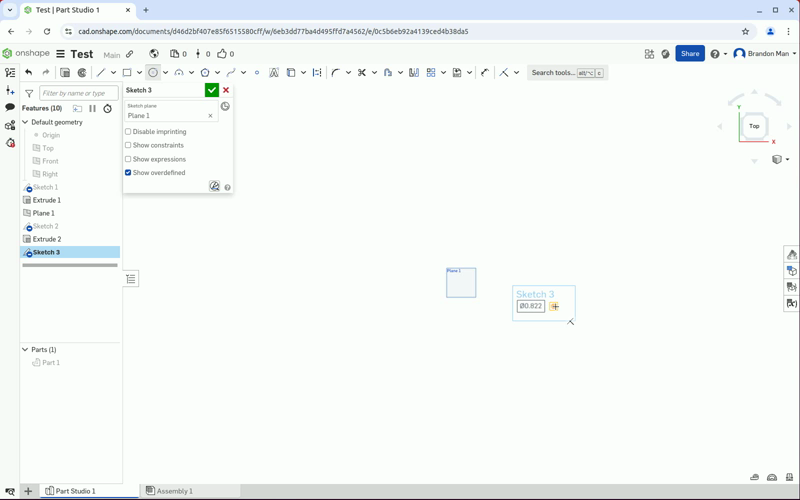
key(esc)
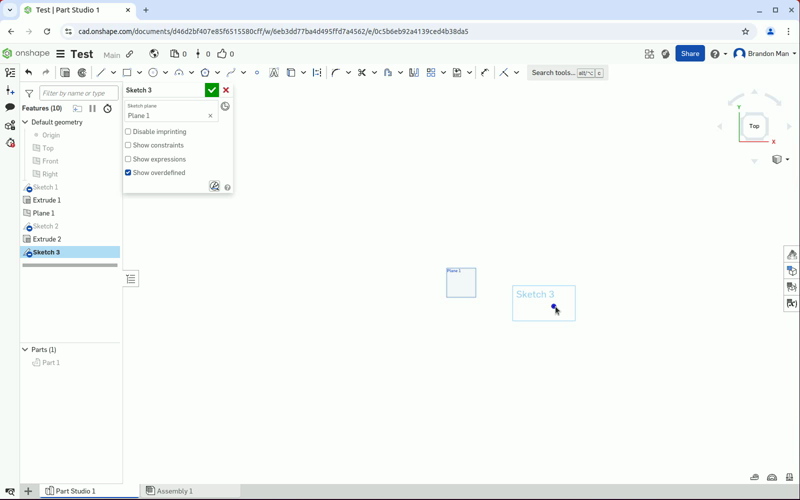
mouse_move(555, 306)
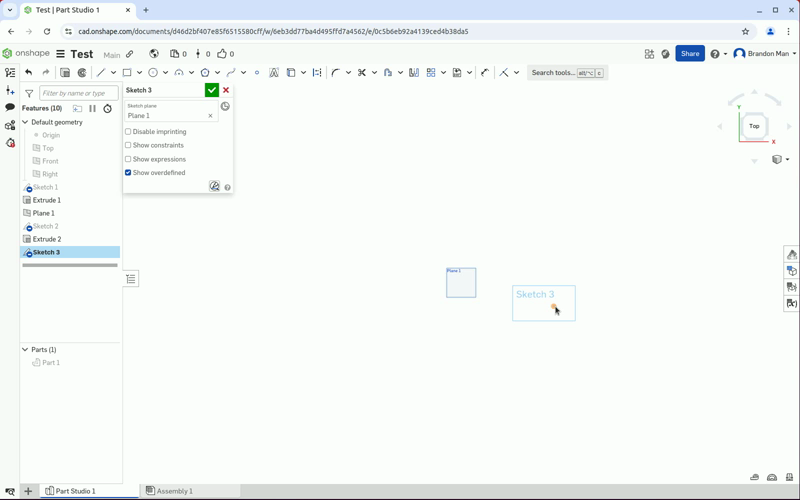
scroll(6)
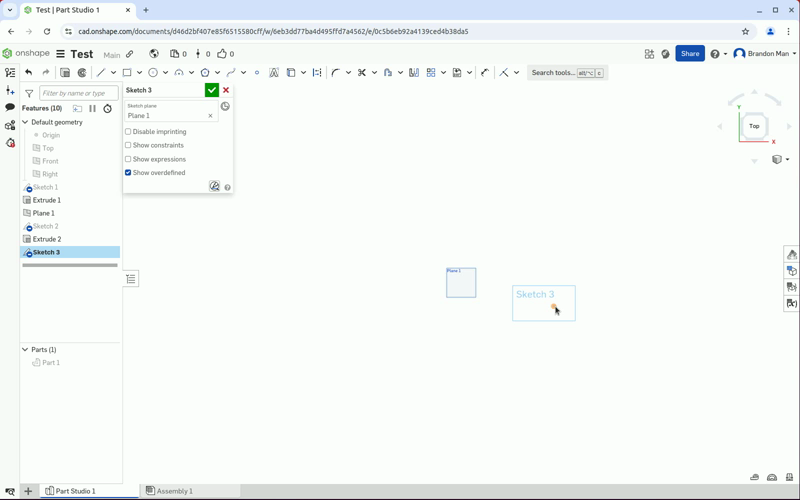
scroll(6)
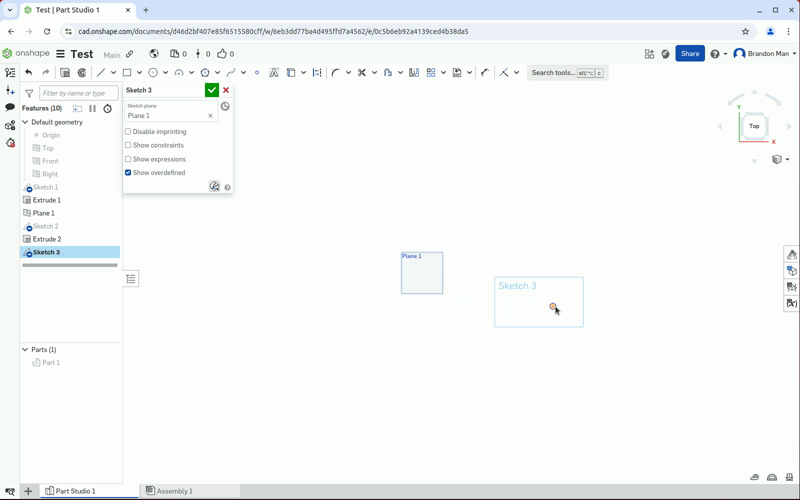
scroll(6)
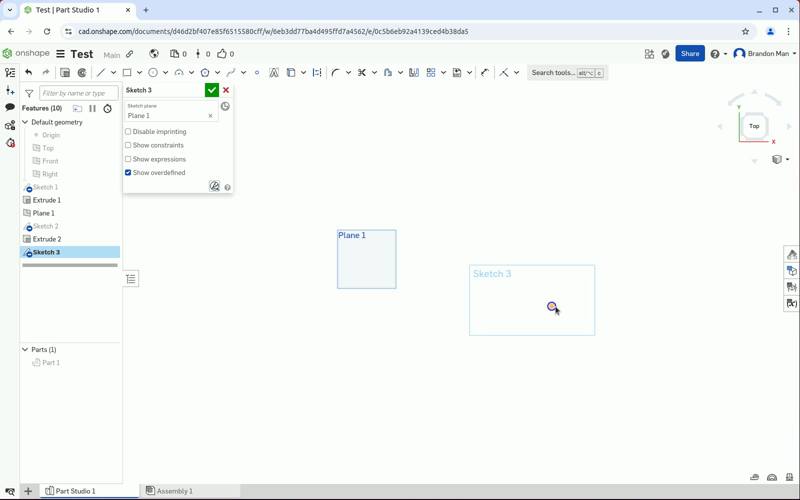
scroll(6)
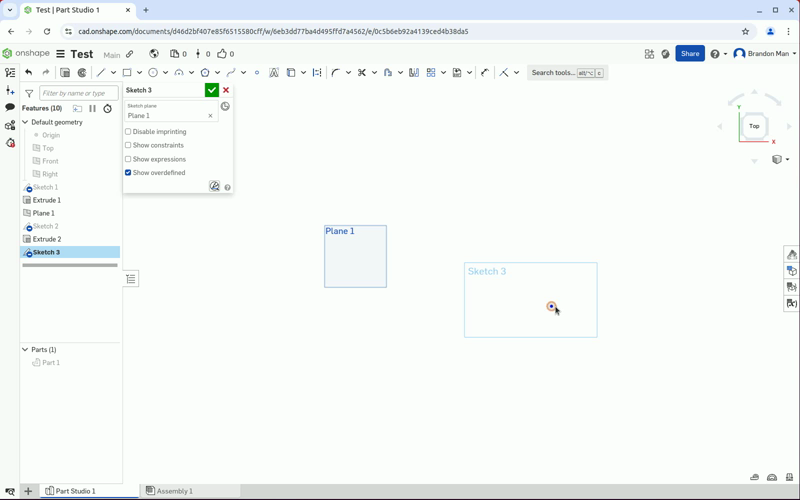
scroll(6)
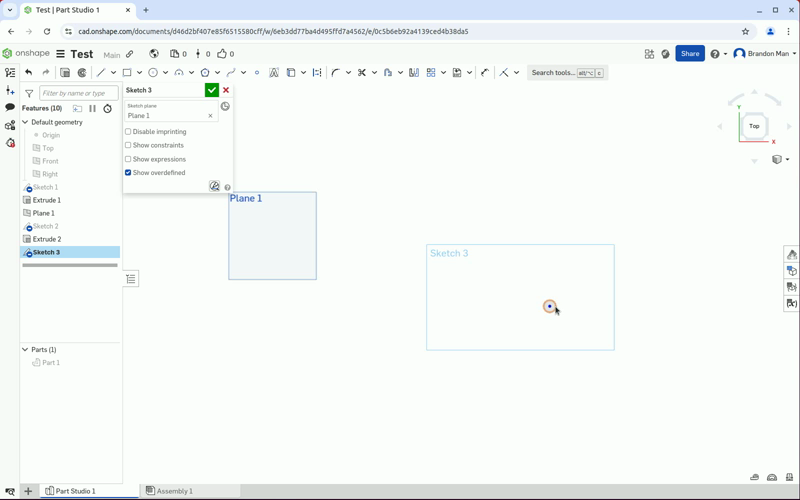
scroll(6)
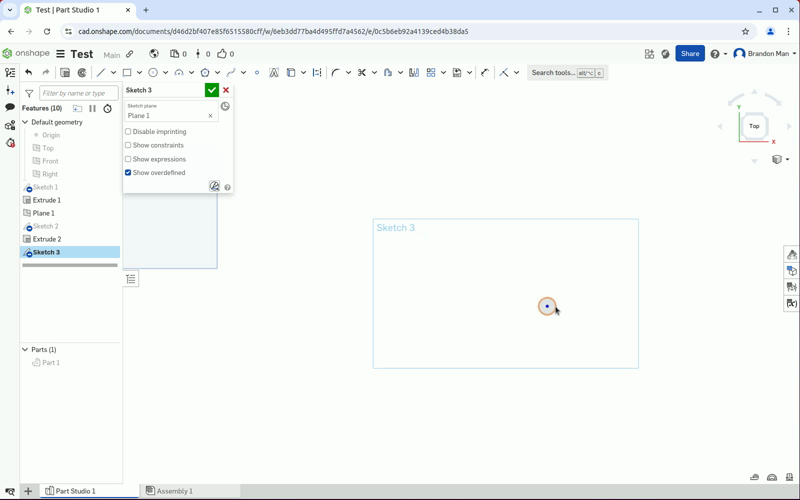
scroll(6)
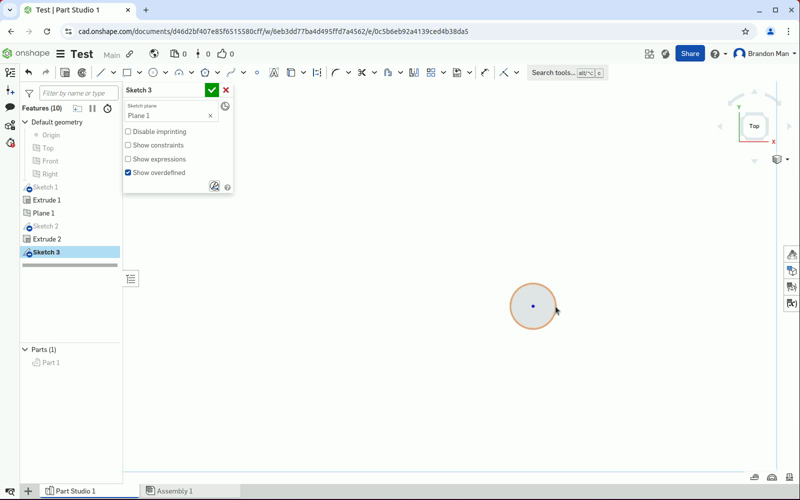
click(555, 306)
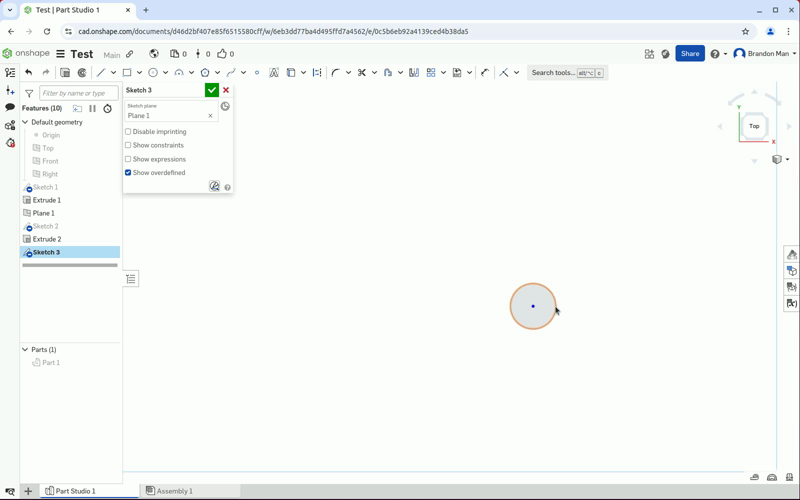
scroll(-6)
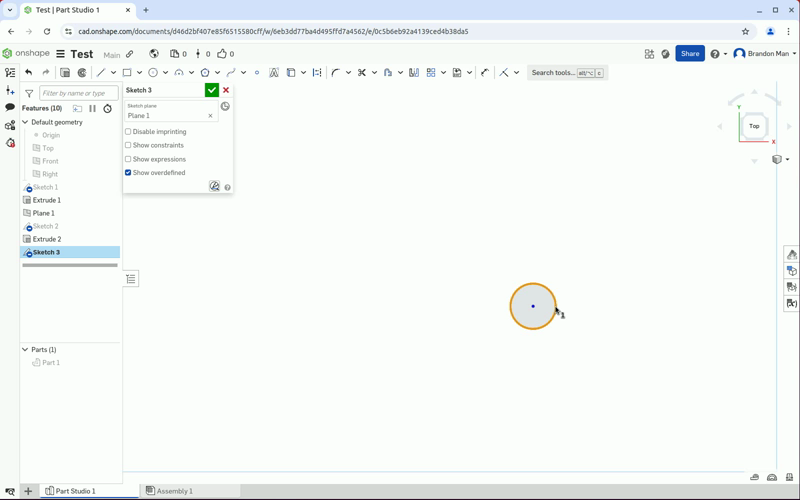
scroll(-6)
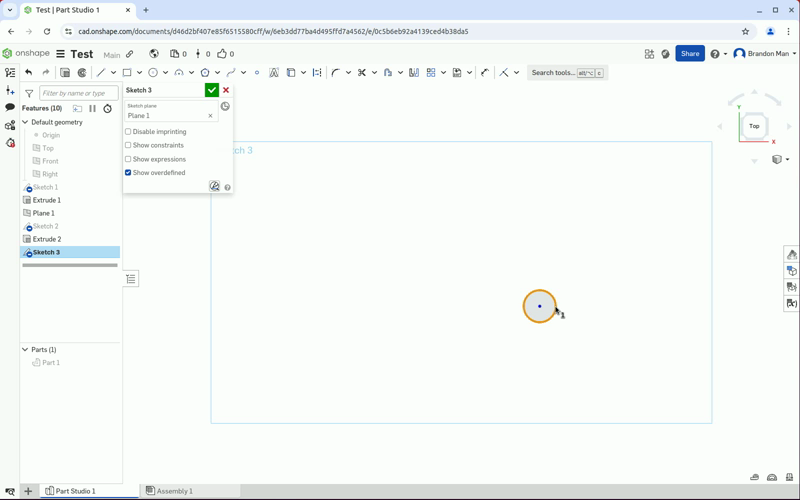
scroll(-6)
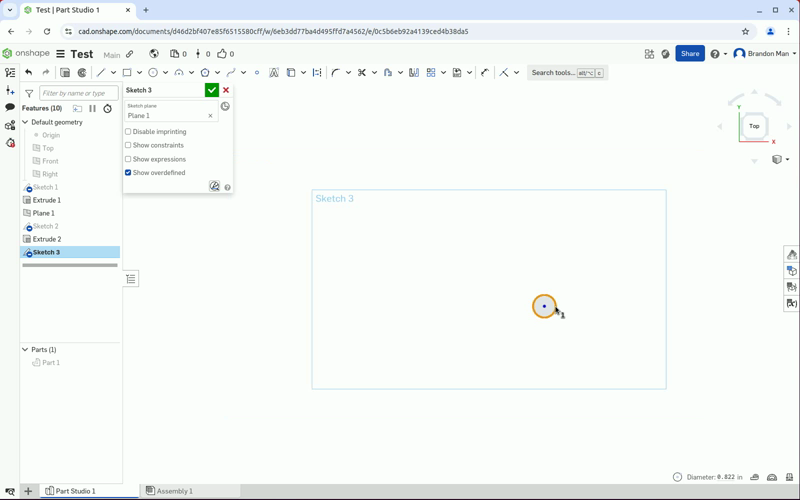
scroll(-6)
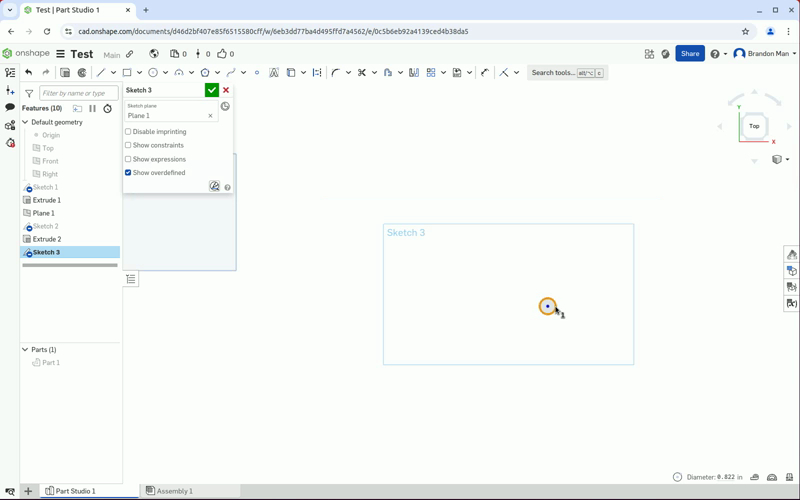
scroll(-6)
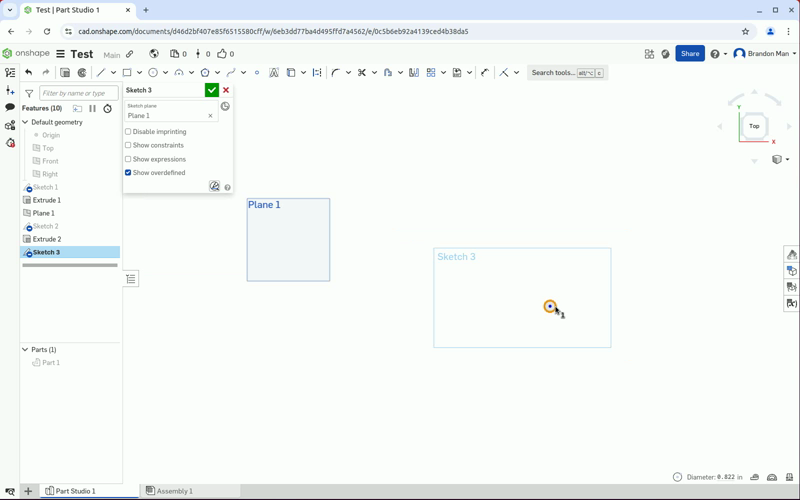
scroll(-6)
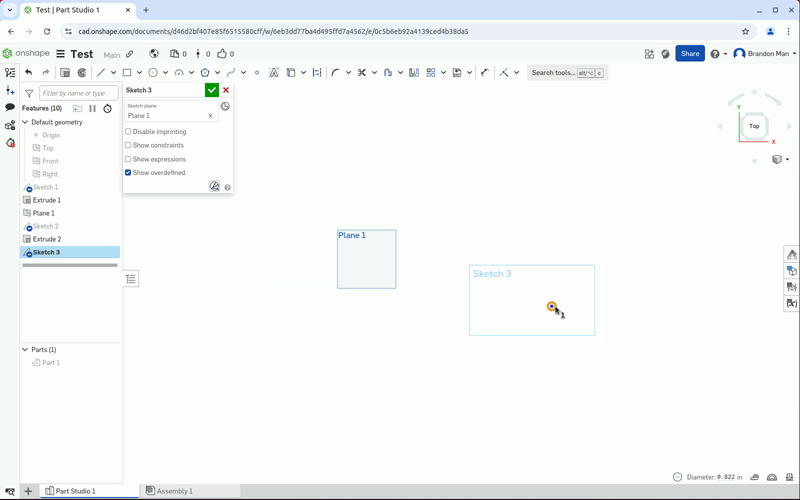
scroll(-6)
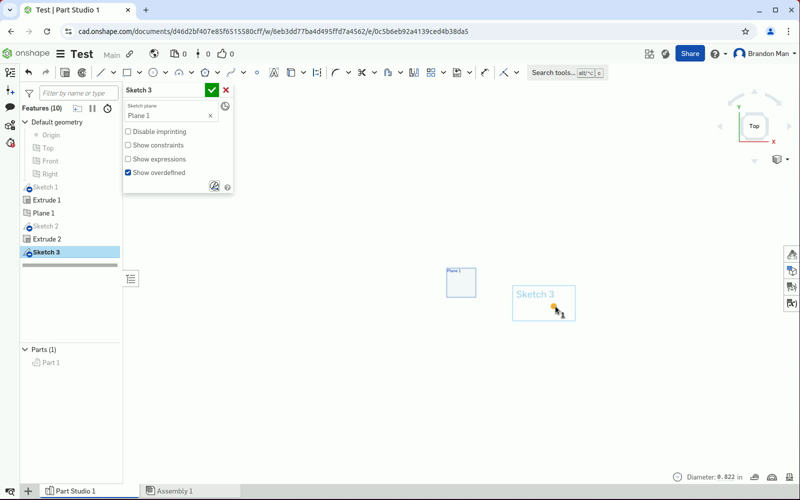
mouse_move(73, 352)
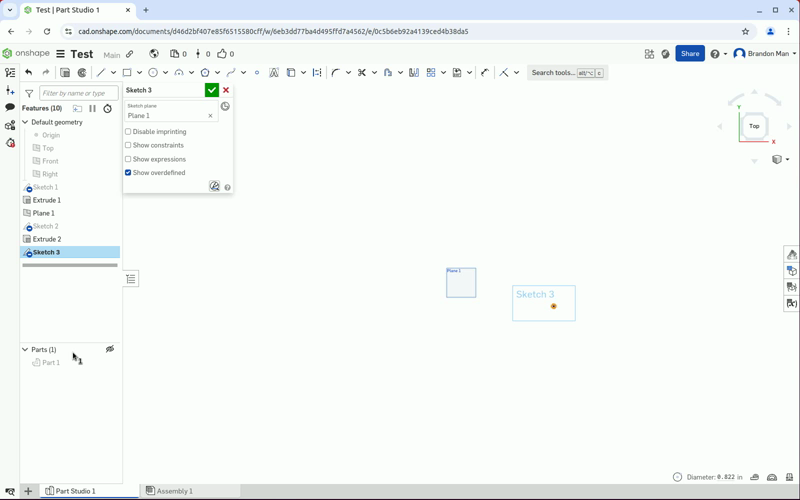
key(shift+y)
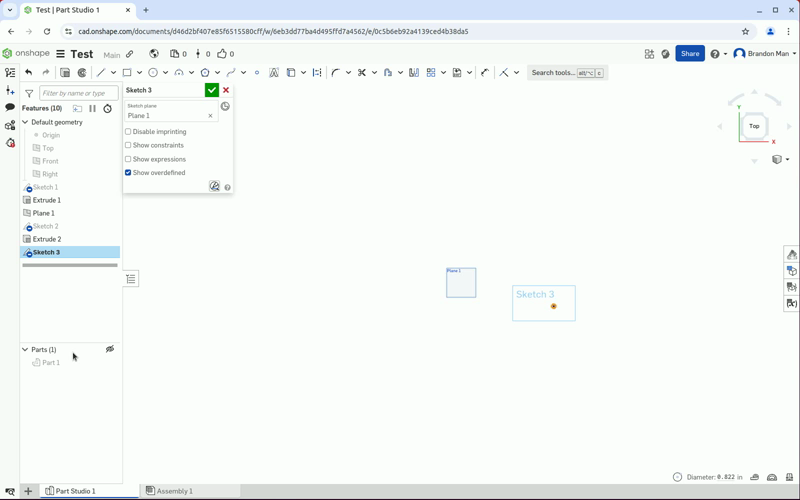
key(shift+e)
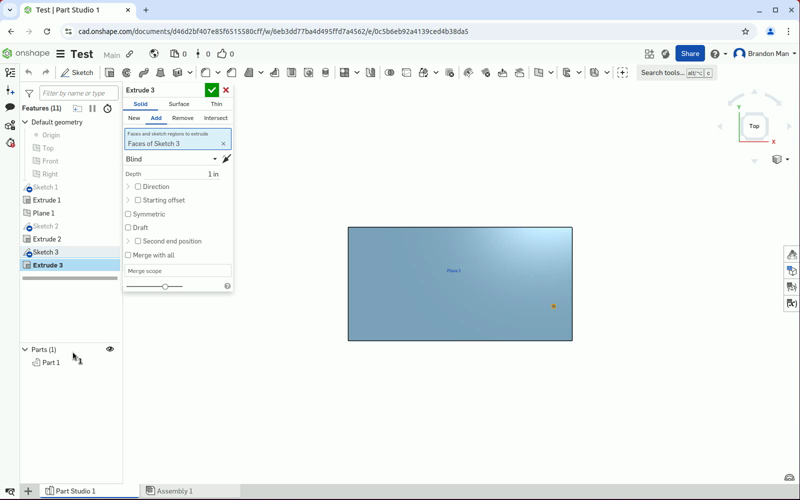
mouse_move(143, 106)
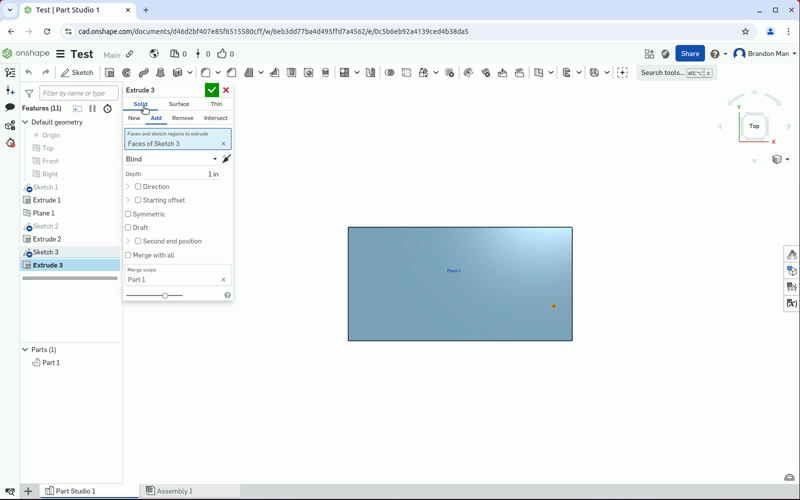
click(143, 106)
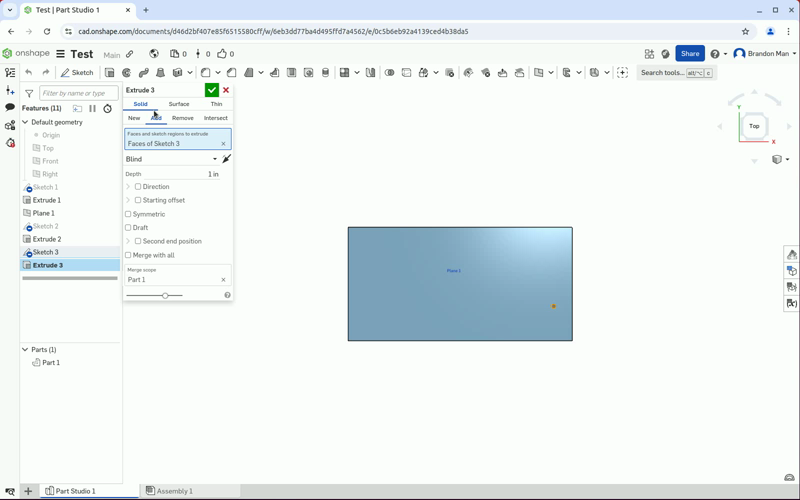
mouse_move(186, 120)
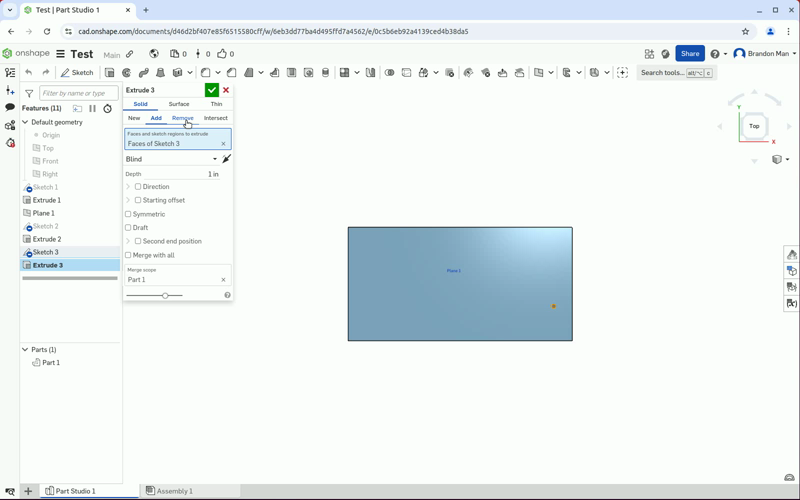
click(186, 120)
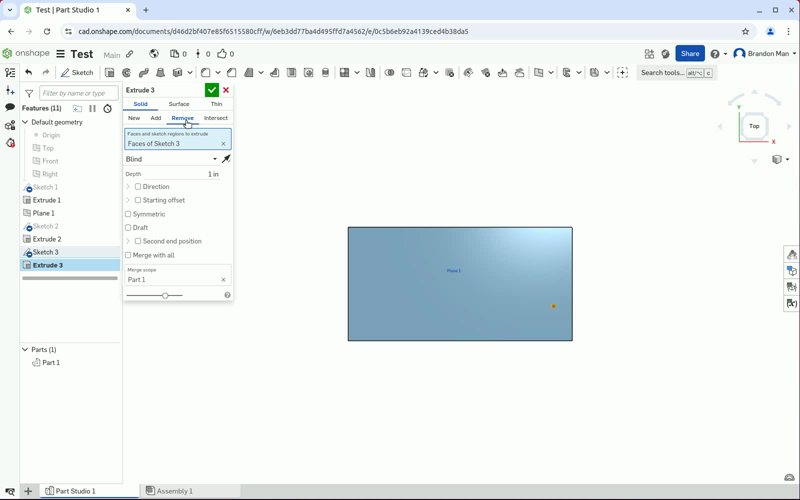
key(tab, 4)
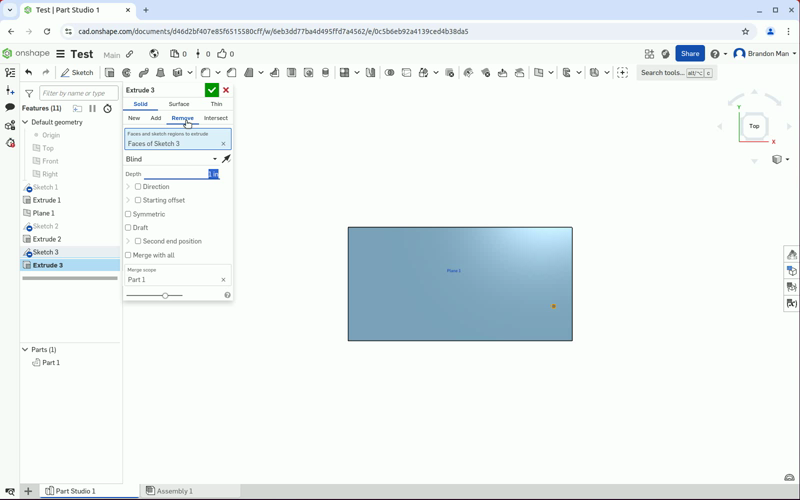
text(11.554)
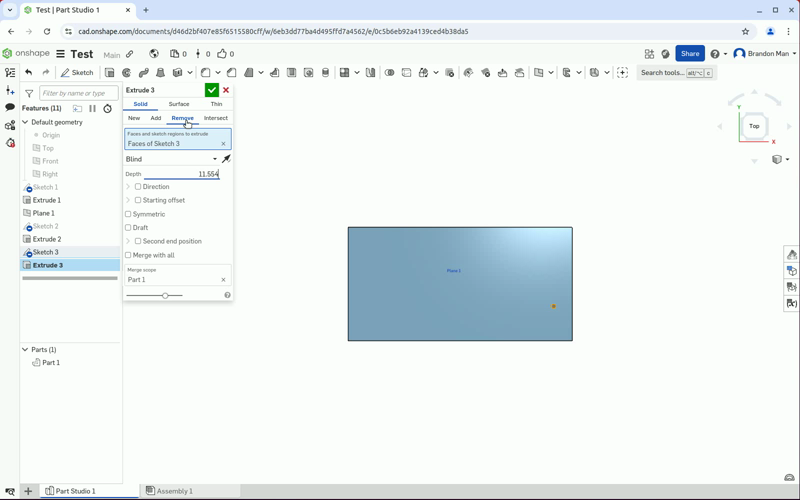
key(tab, 6)
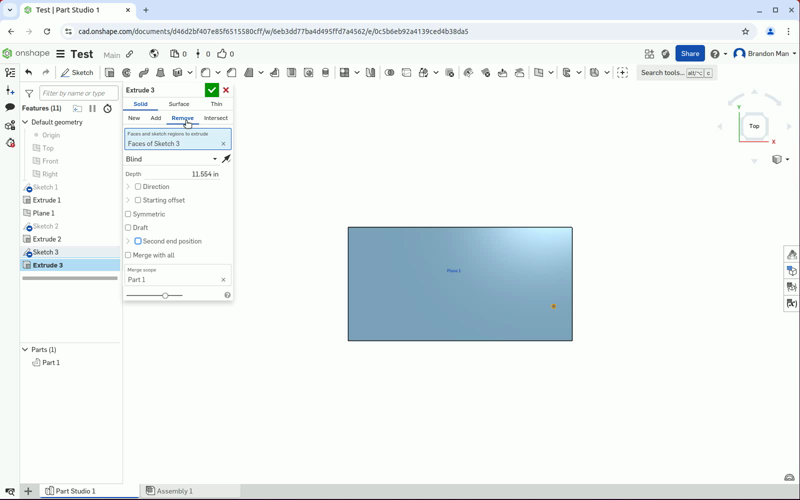
key(space)
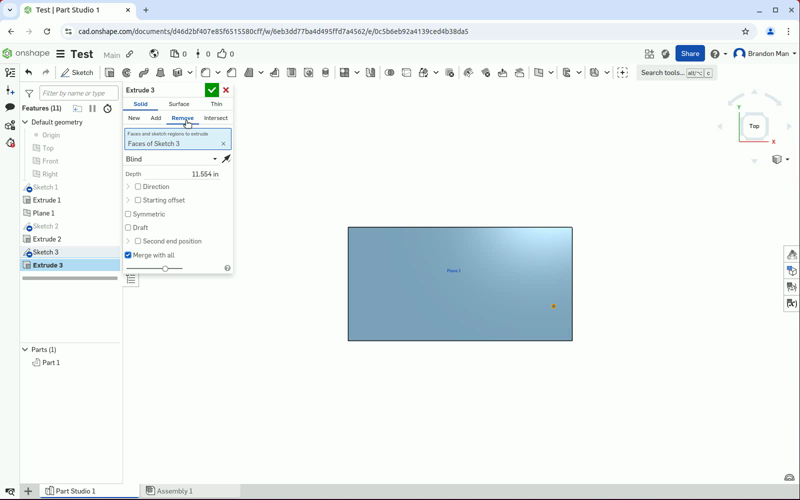
key(enter)
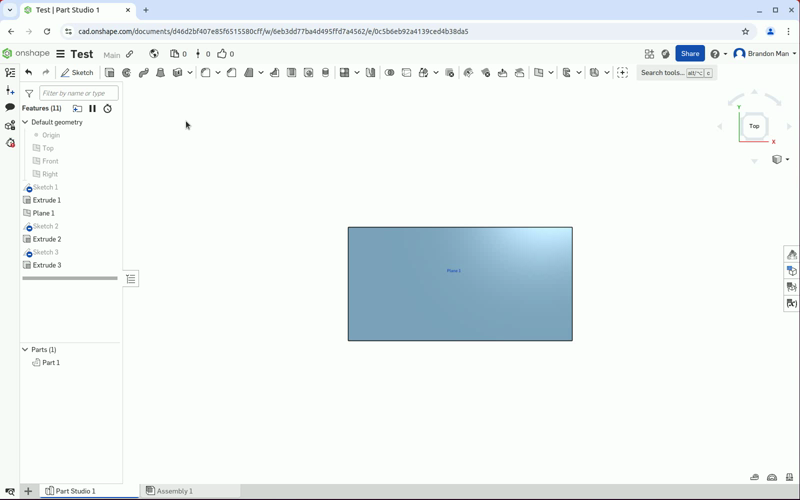
key(shift+h)
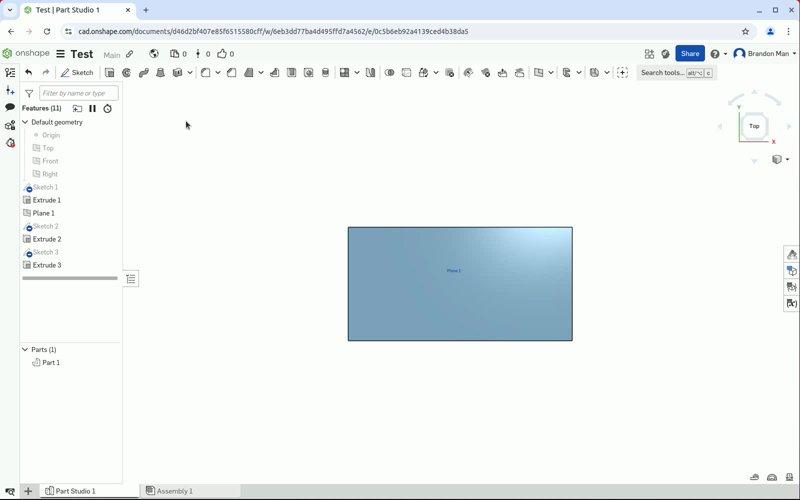
key(shift+h)
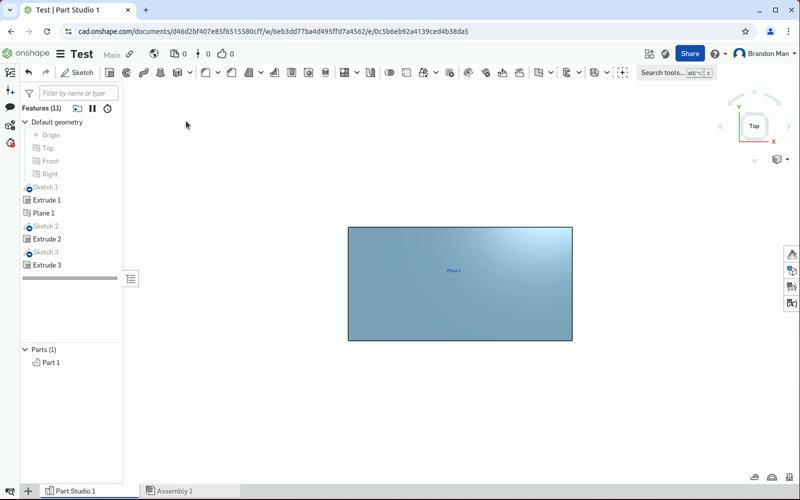
mouse_move(73, 189)
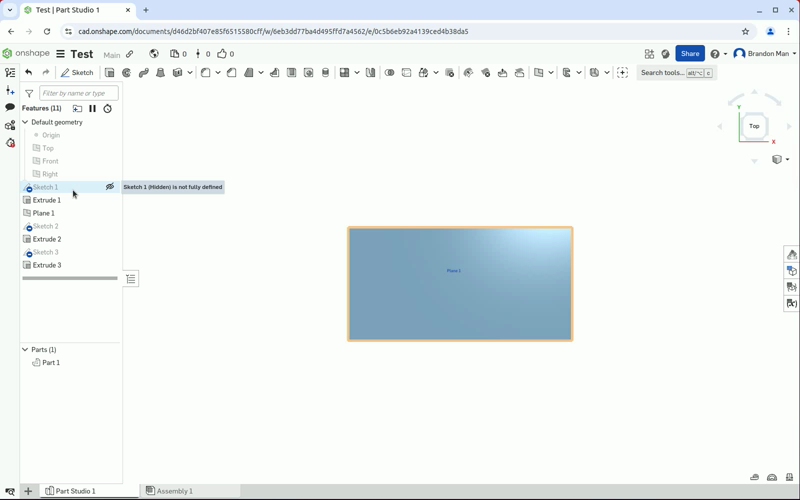
click(73, 189)
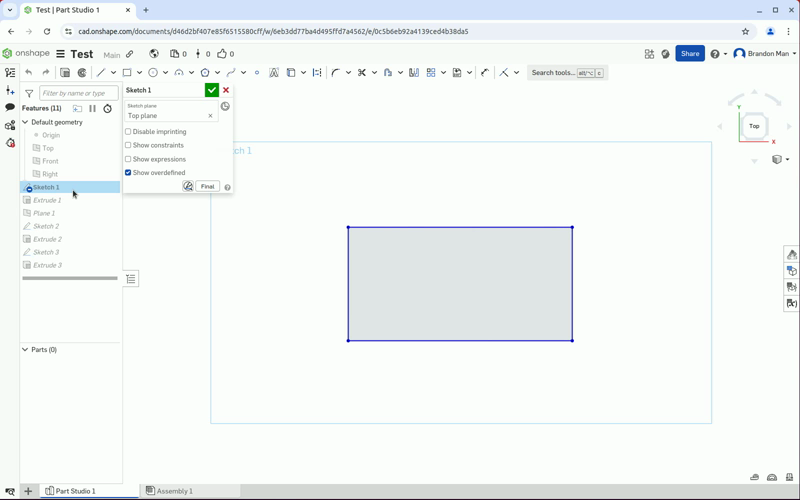
mouse_move(229, 92)
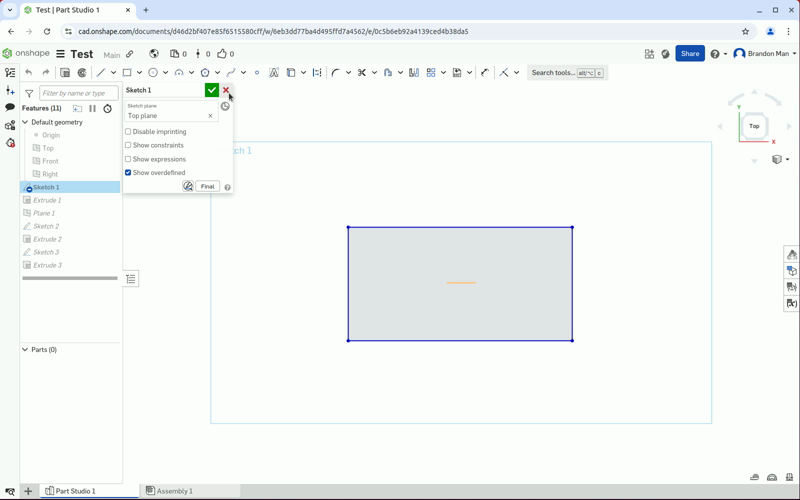
click(229, 92)
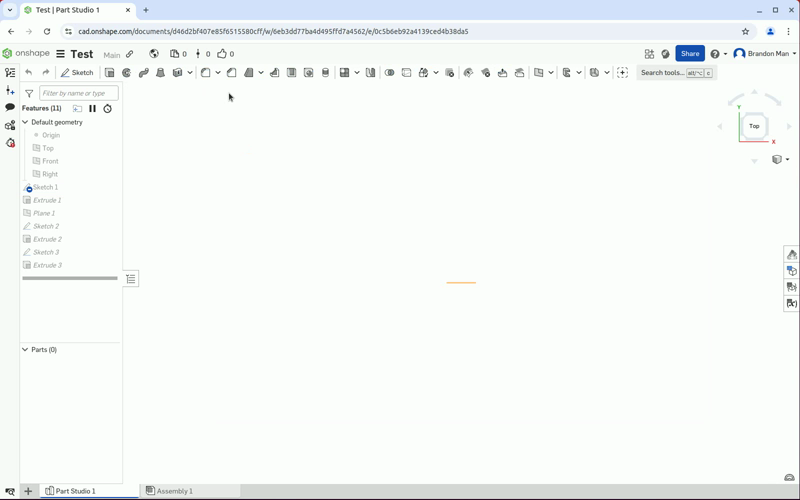
key(shift+s)
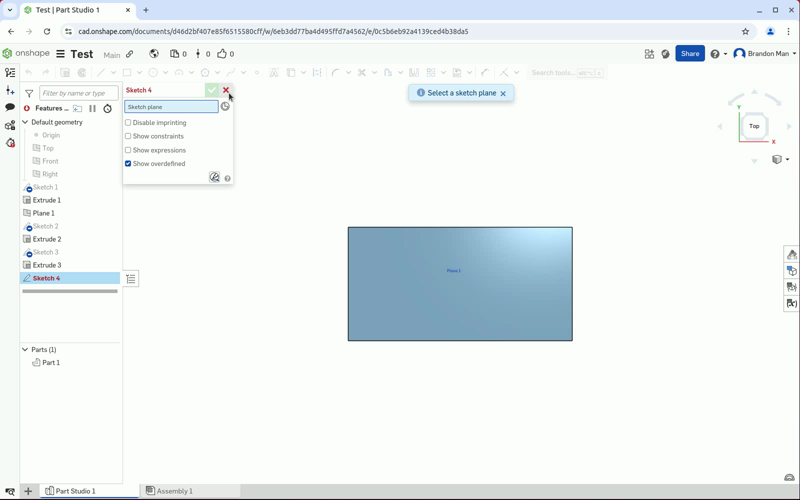
mouse_move(73, 215)
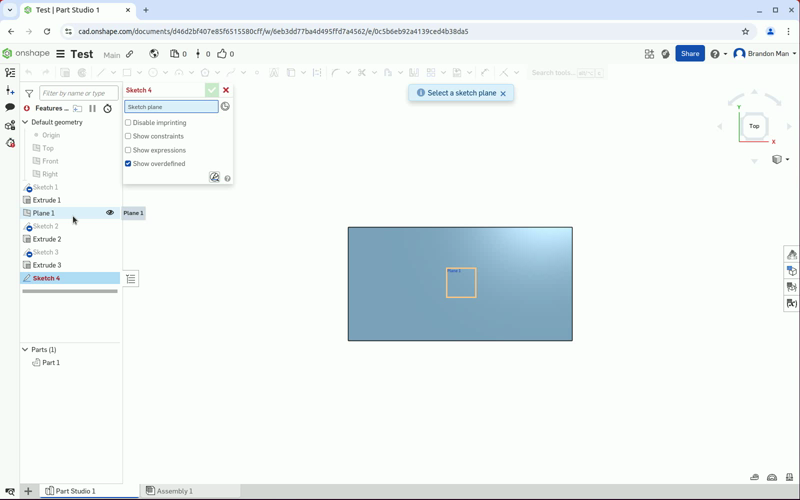
click(73, 215)
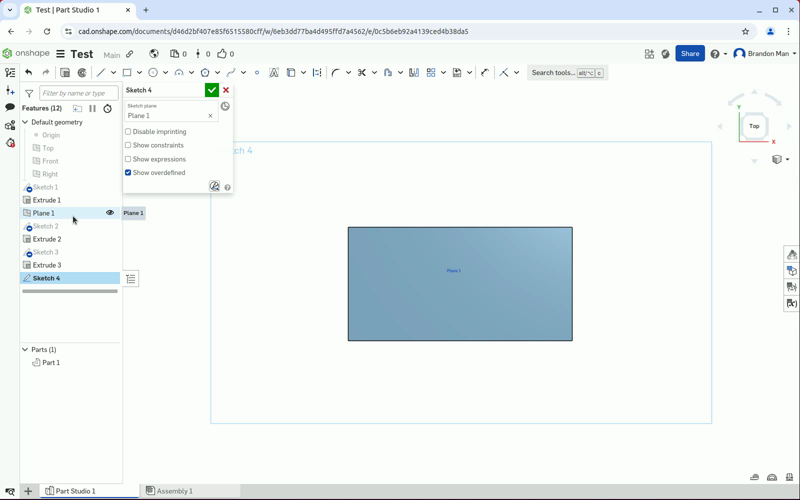
mouse_move(73, 352)
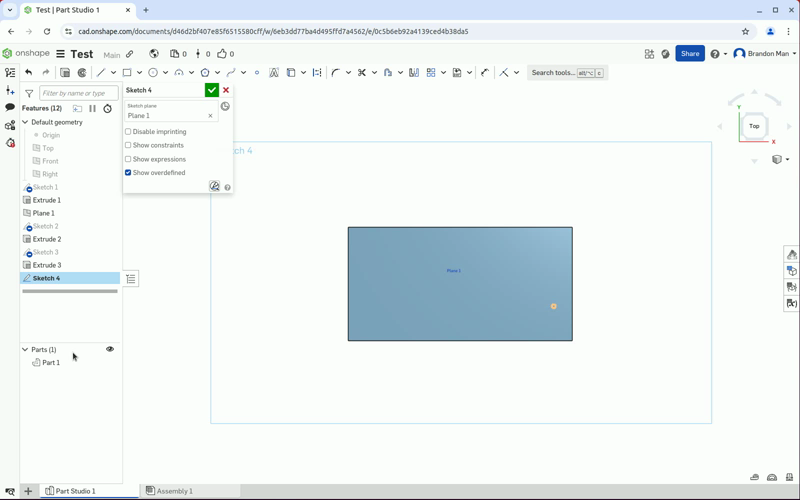
key(y)
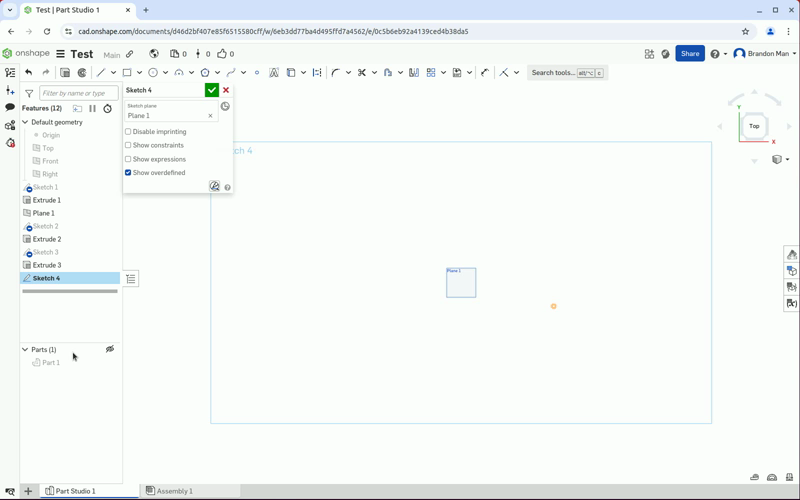
key(c)
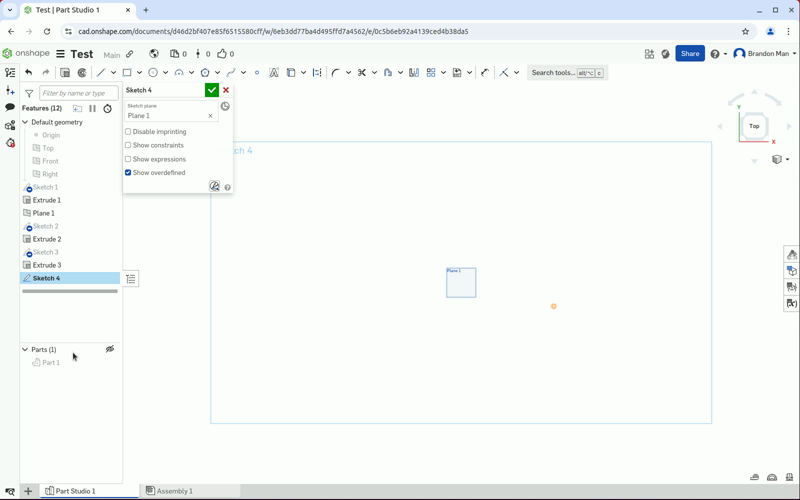
key_down(shift)
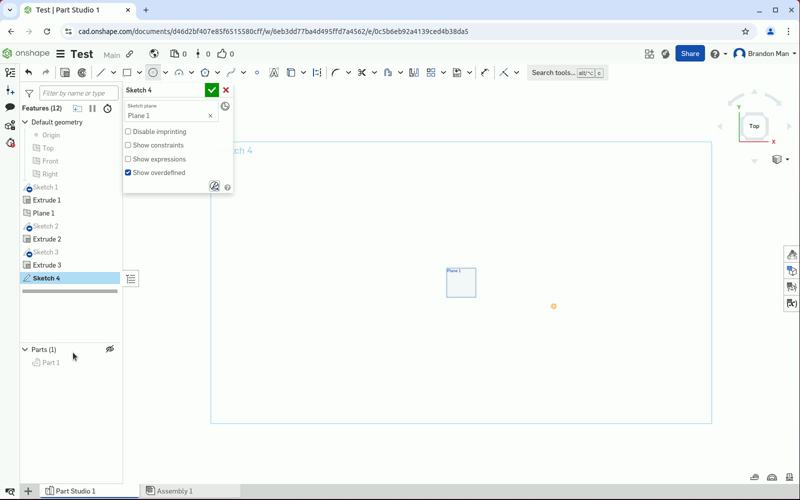
mouse_move(553, 316)
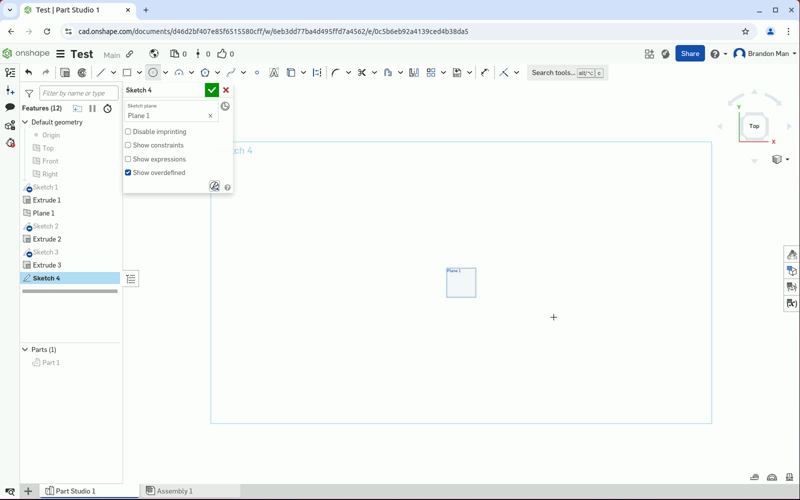
click(553, 316)
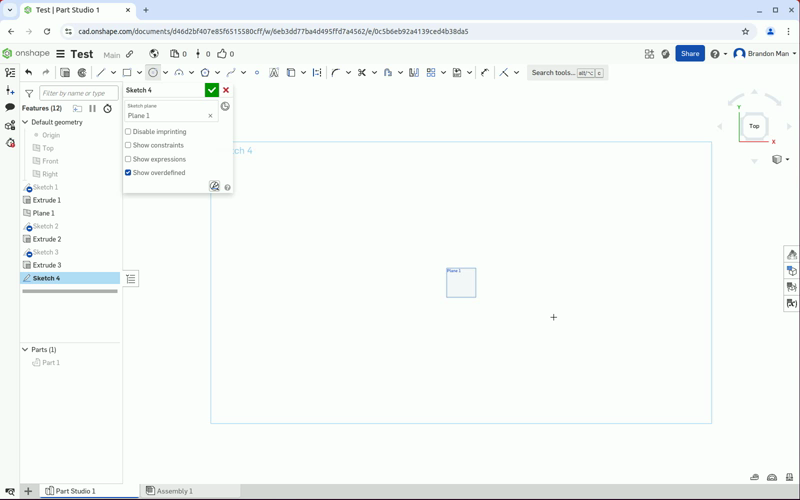
key_up(shift)
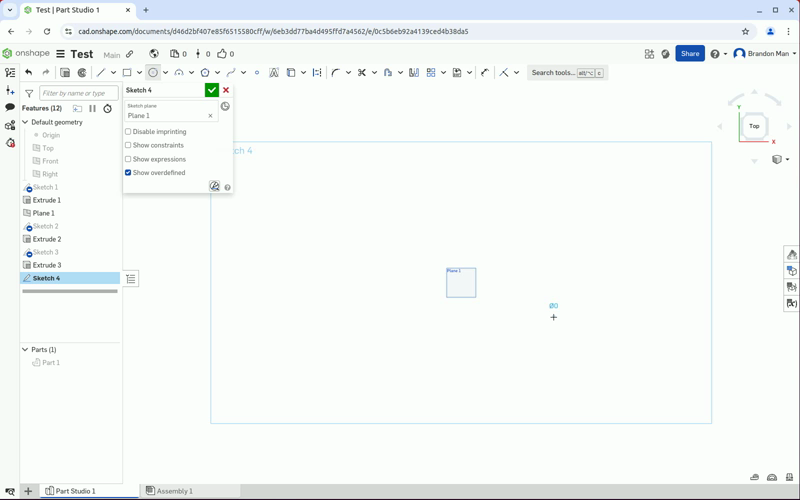
mouse_move(555, 316)
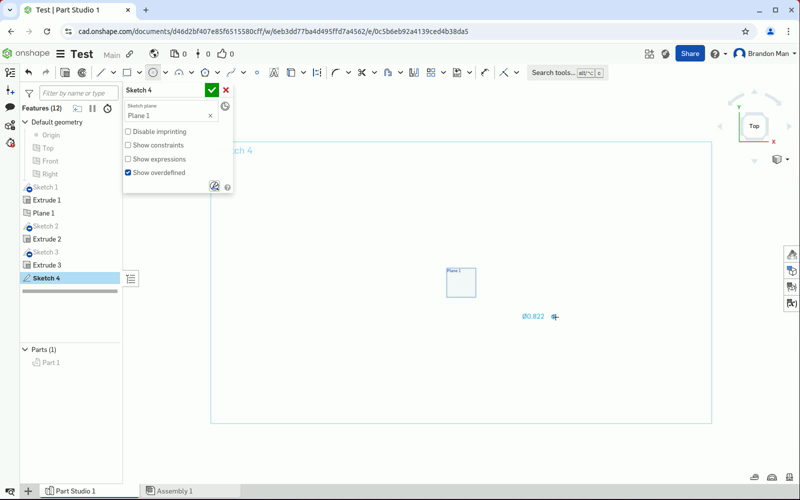
scroll(6)
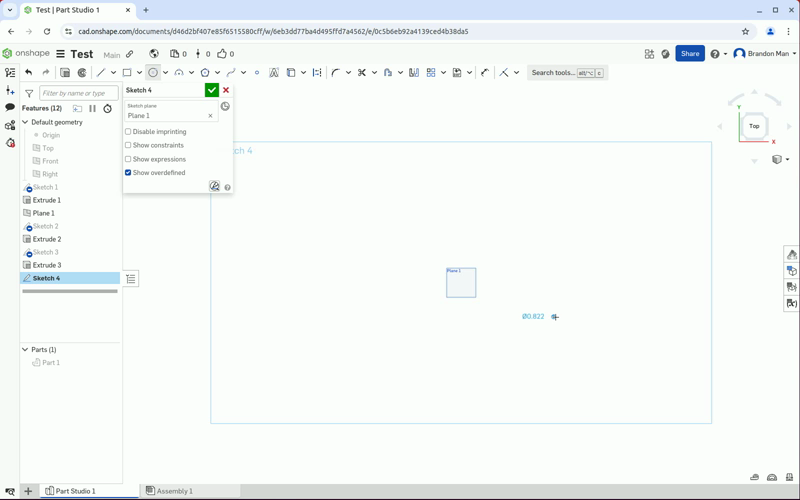
scroll(6)
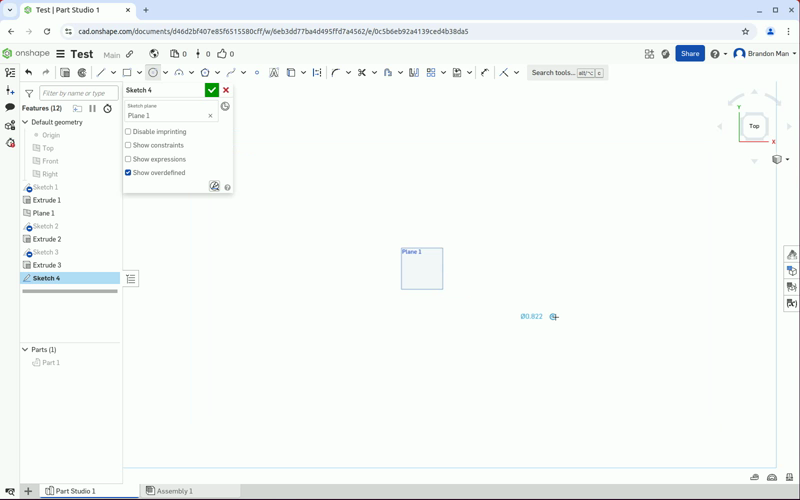
scroll(6)
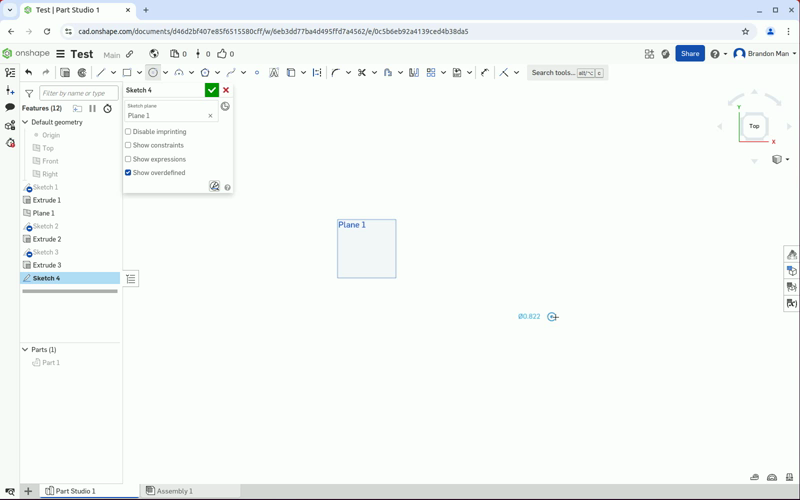
scroll(6)
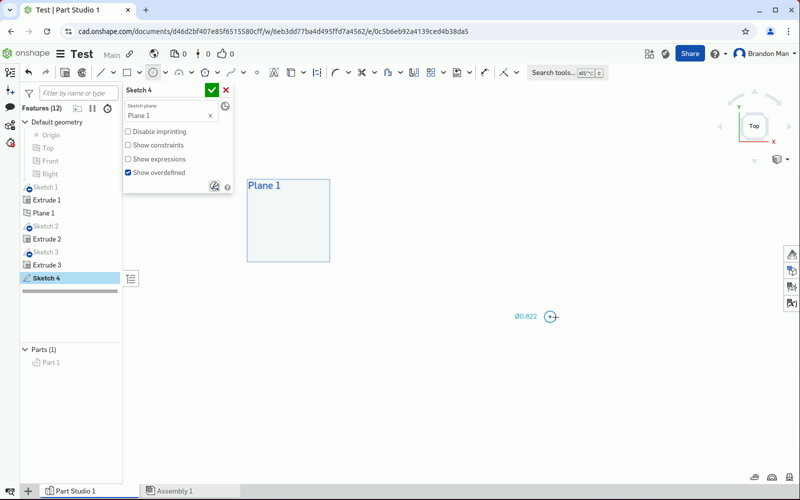
scroll(6)
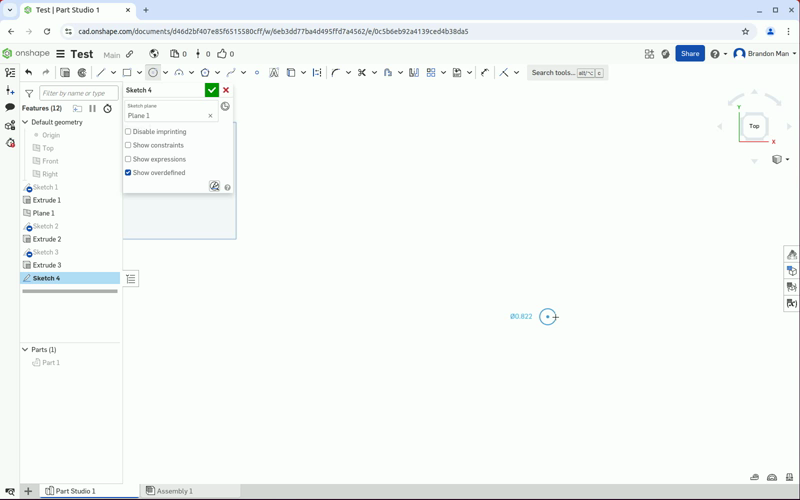
scroll(6)
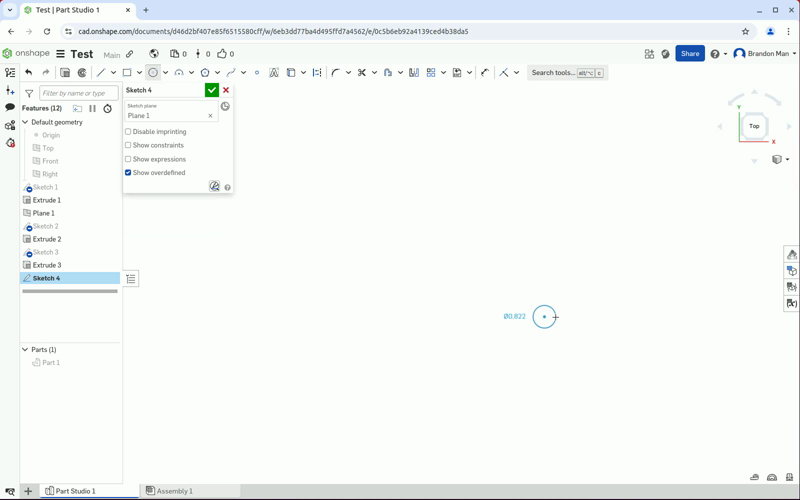
scroll(6)
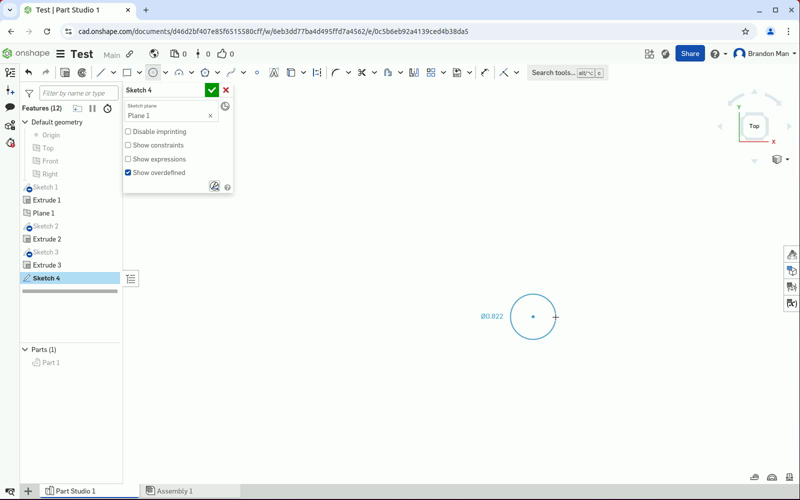
click(555, 316)
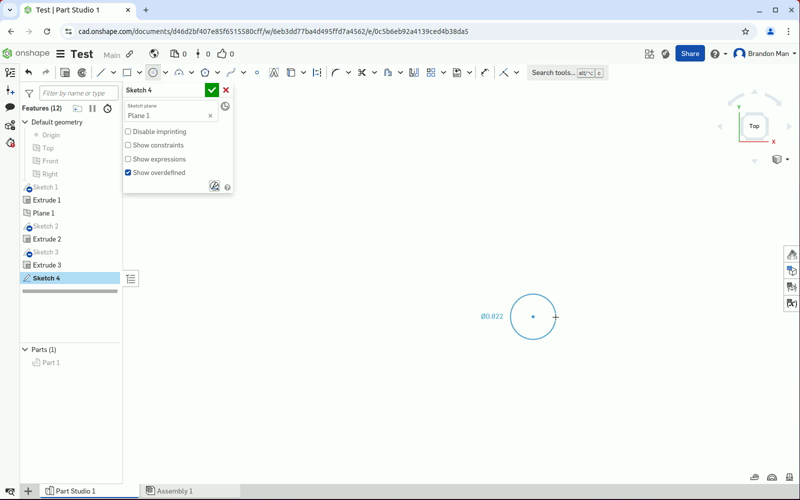
scroll(-6)
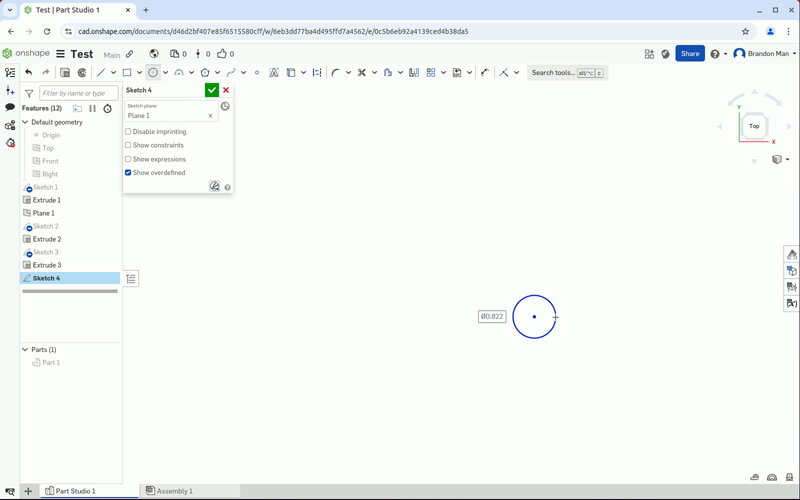
scroll(-6)
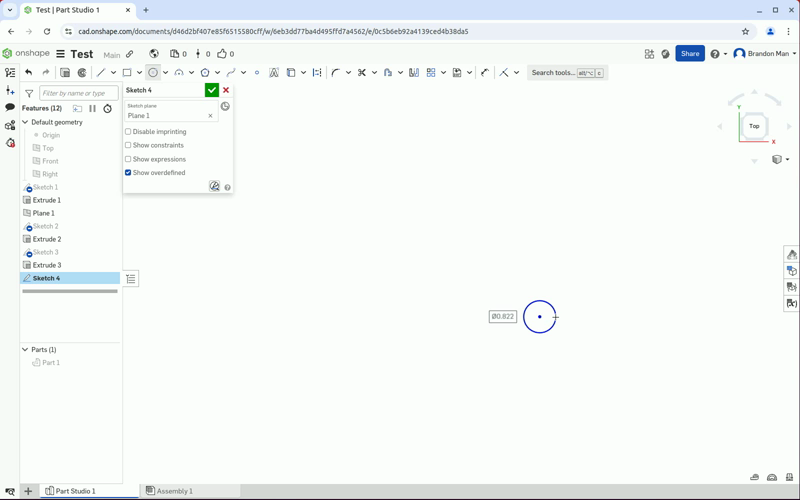
scroll(-6)
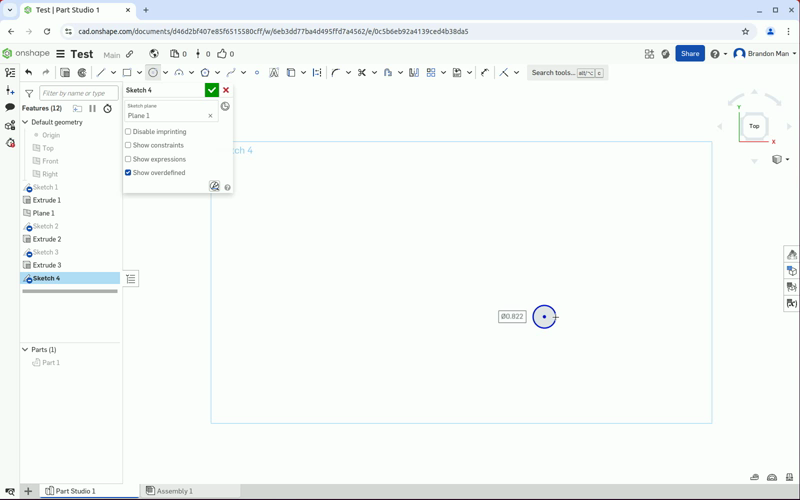
scroll(-6)
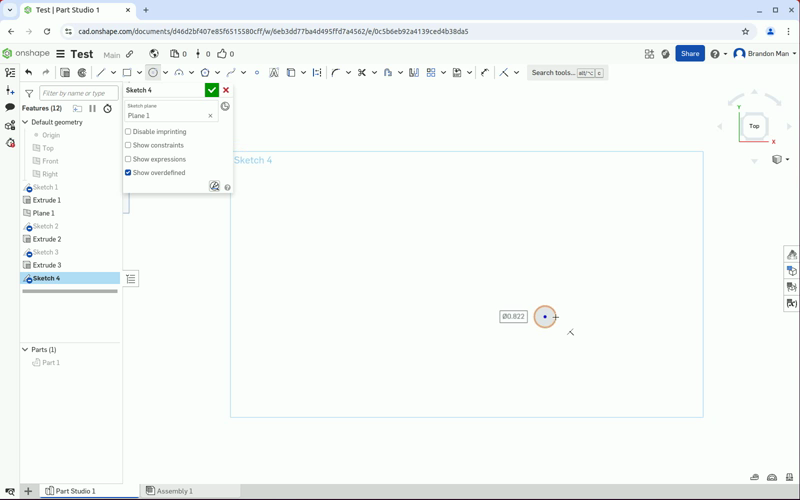
scroll(-6)
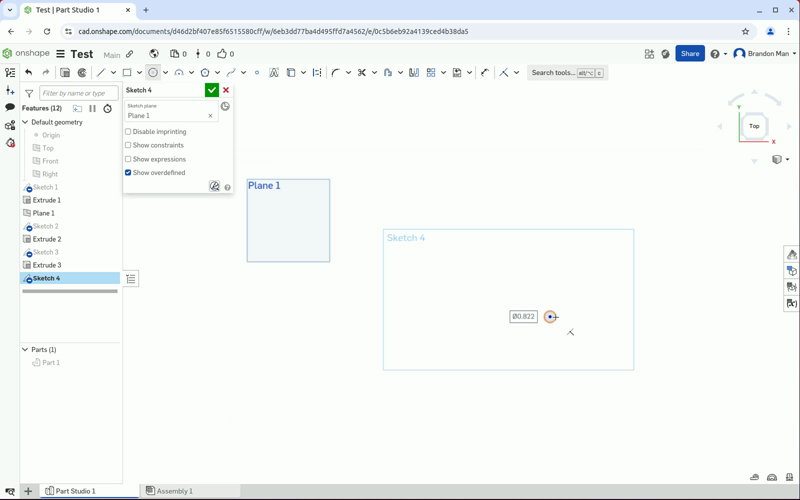
scroll(-6)
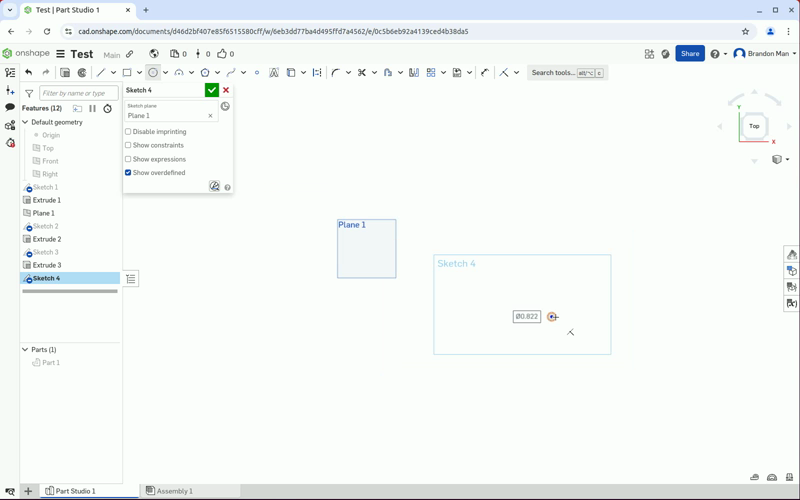
scroll(-6)
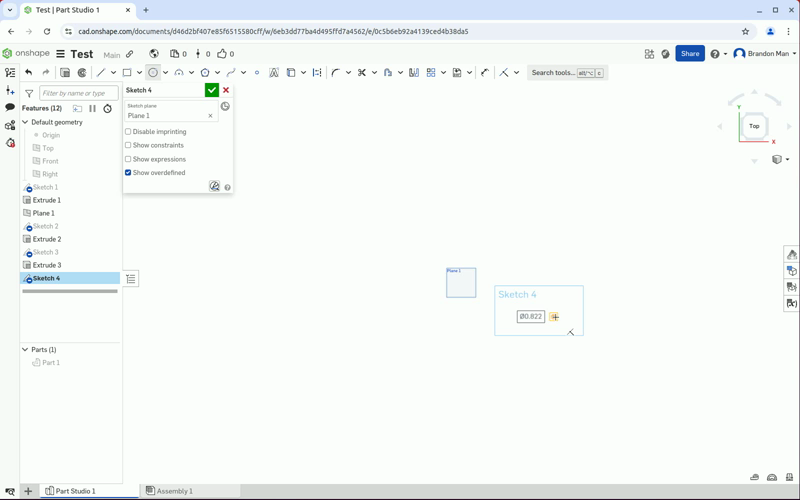
key(esc)
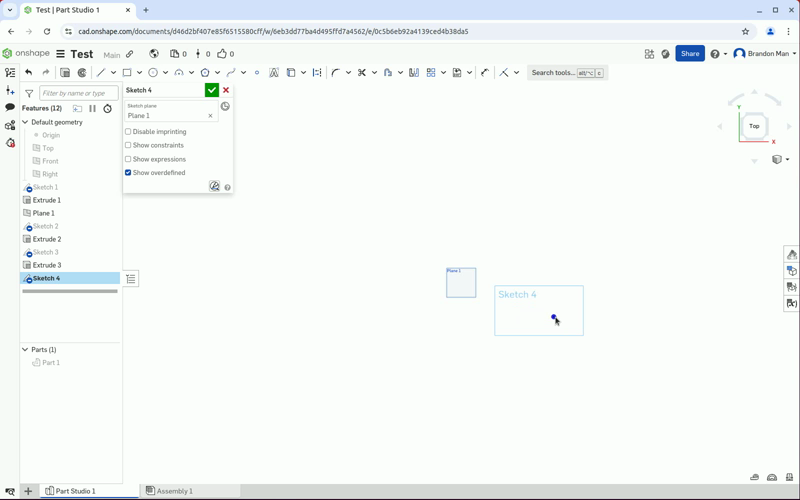
mouse_move(555, 316)
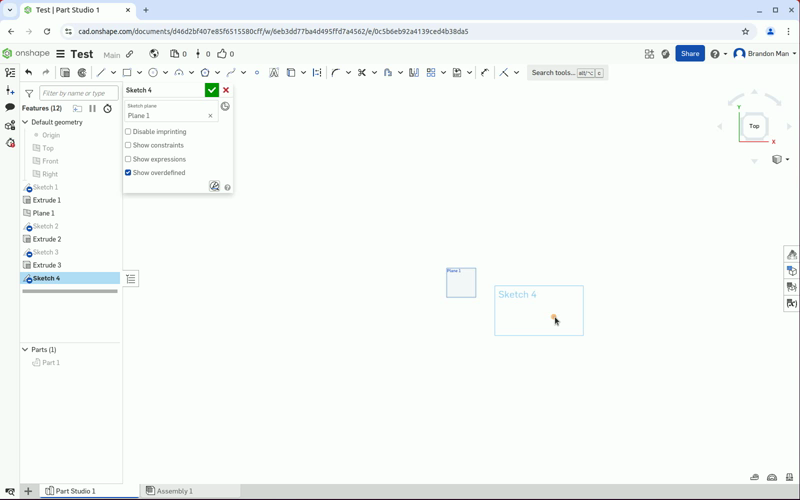
scroll(6)
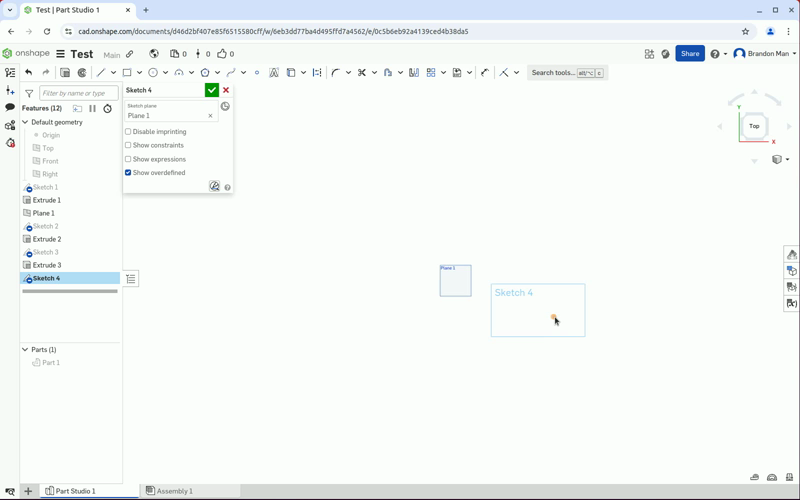
scroll(6)
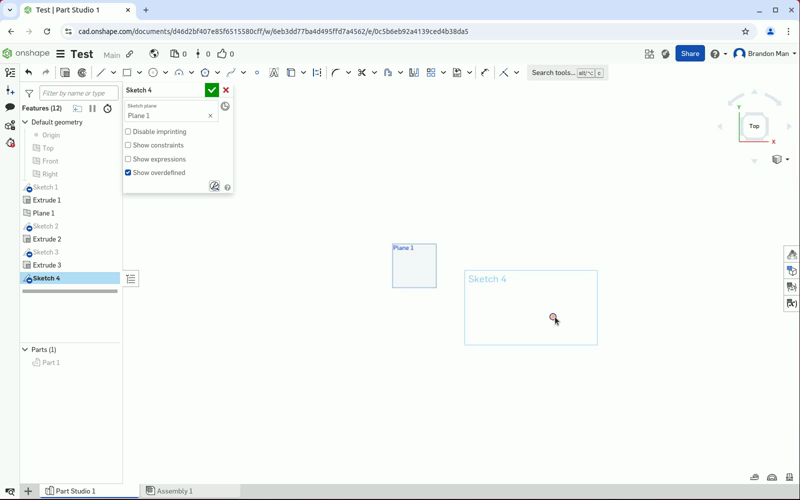
scroll(6)
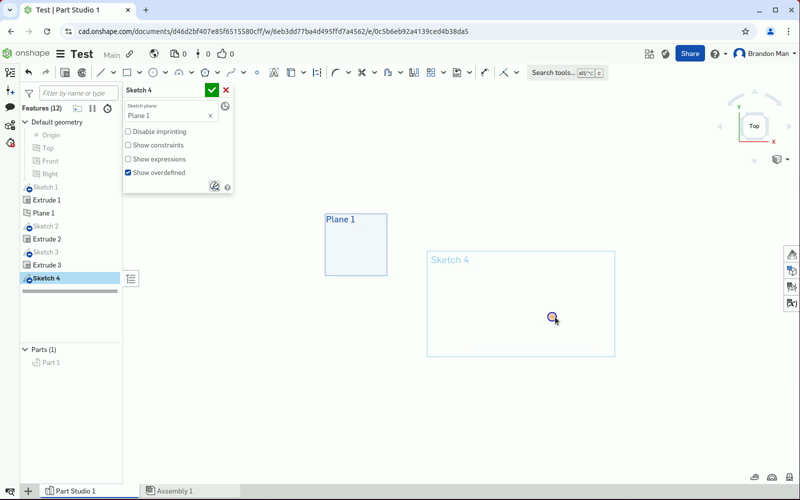
scroll(6)
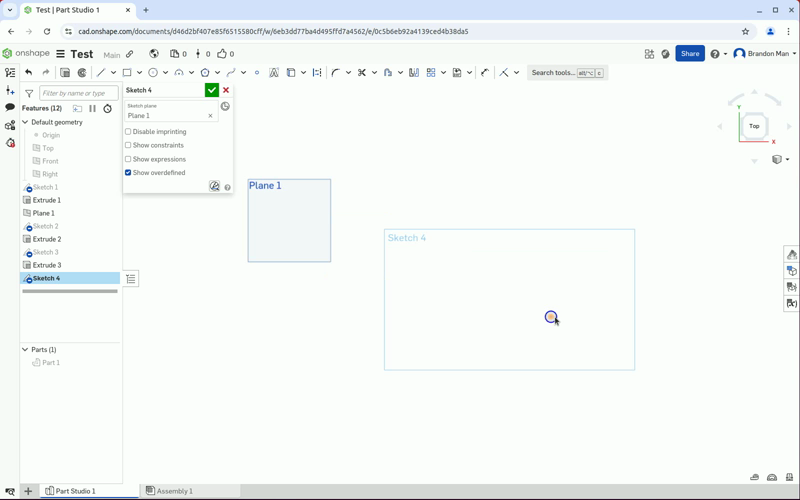
scroll(6)
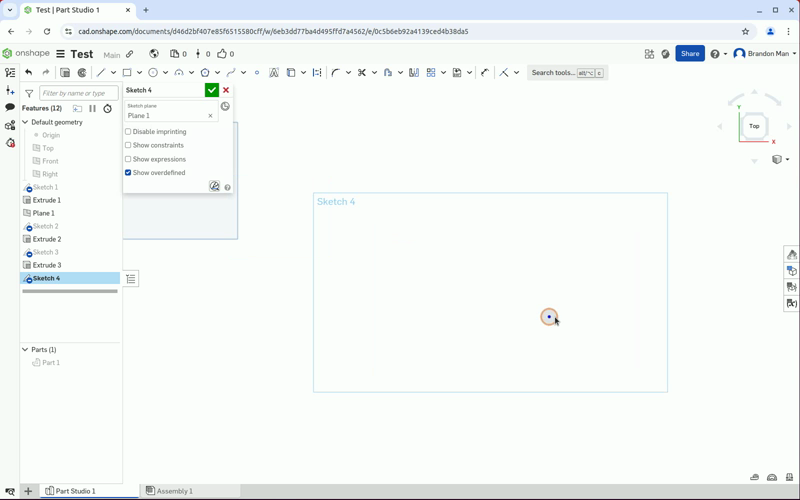
scroll(6)
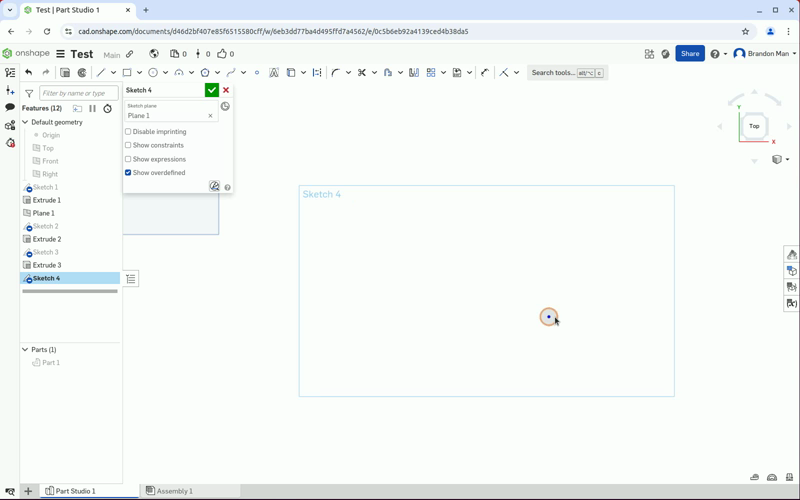
scroll(6)
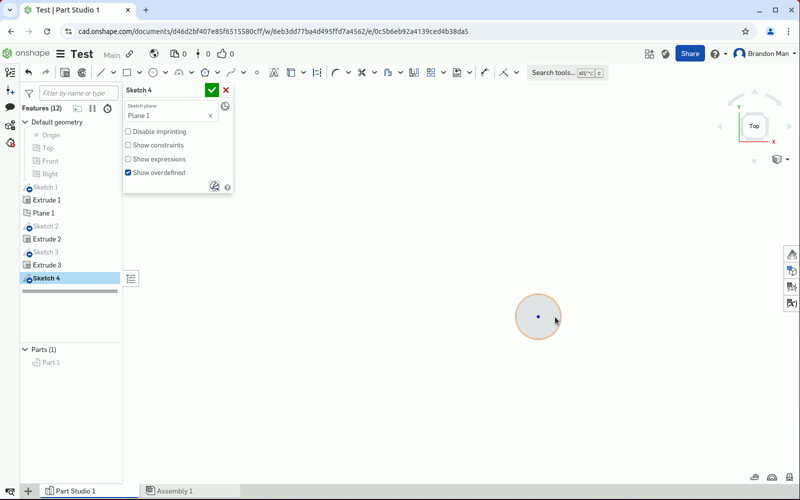
click(555, 316)
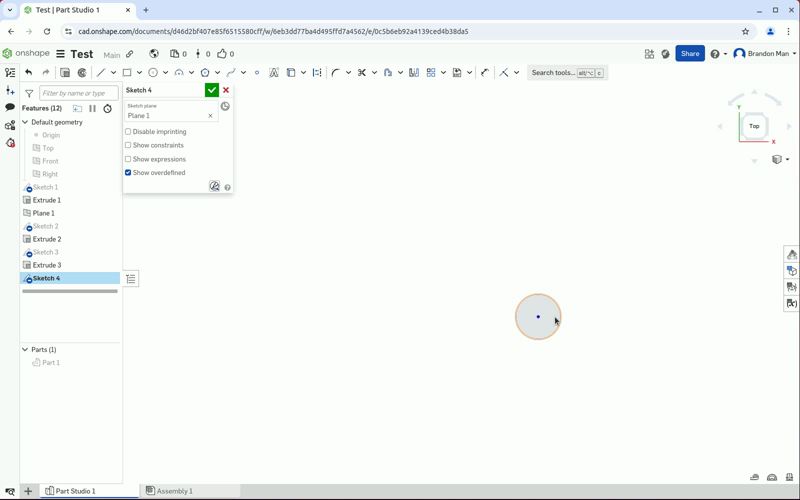
scroll(-6)
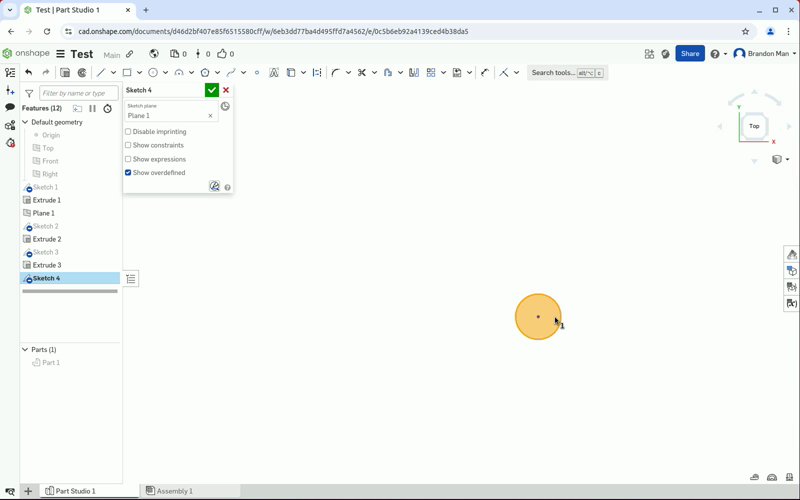
scroll(-6)
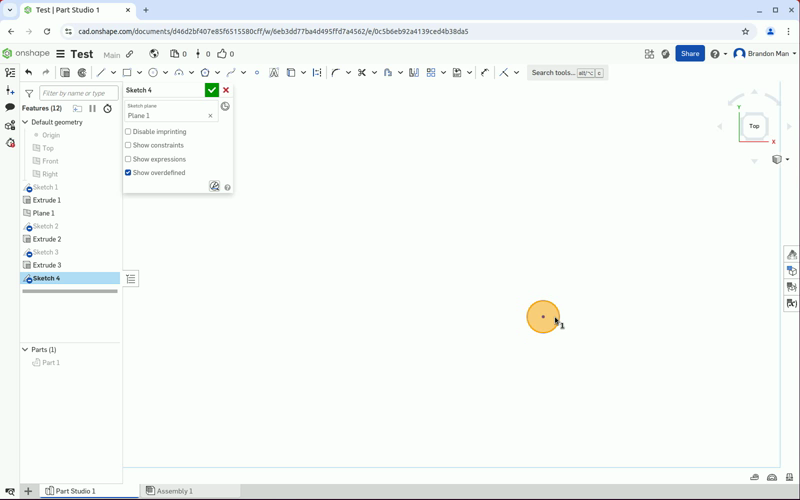
scroll(-6)
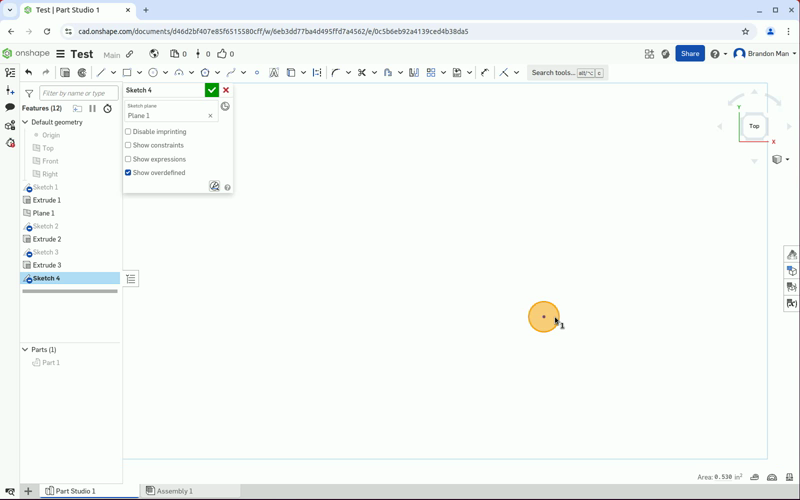
scroll(-6)
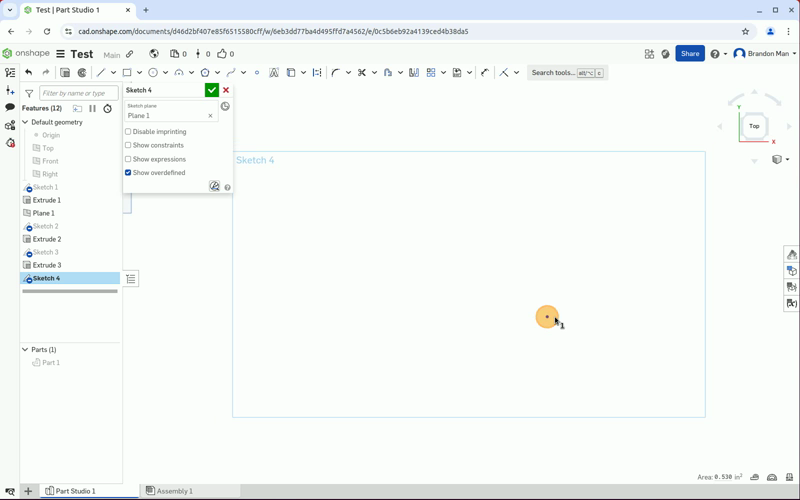
scroll(-6)
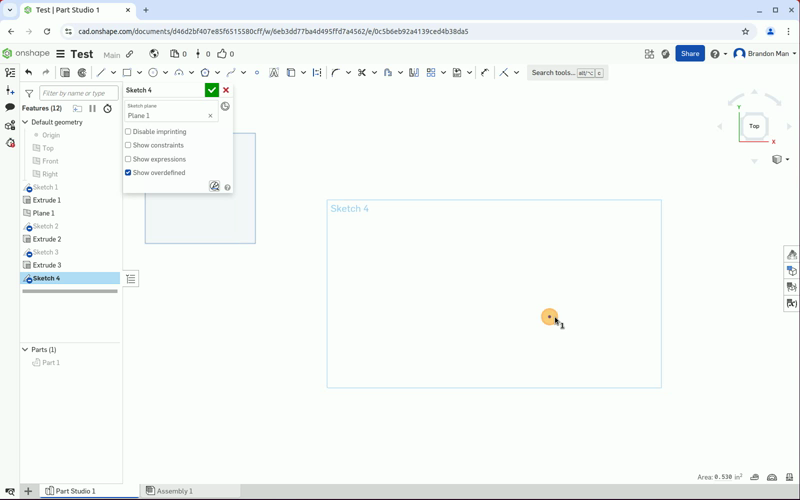
scroll(-6)
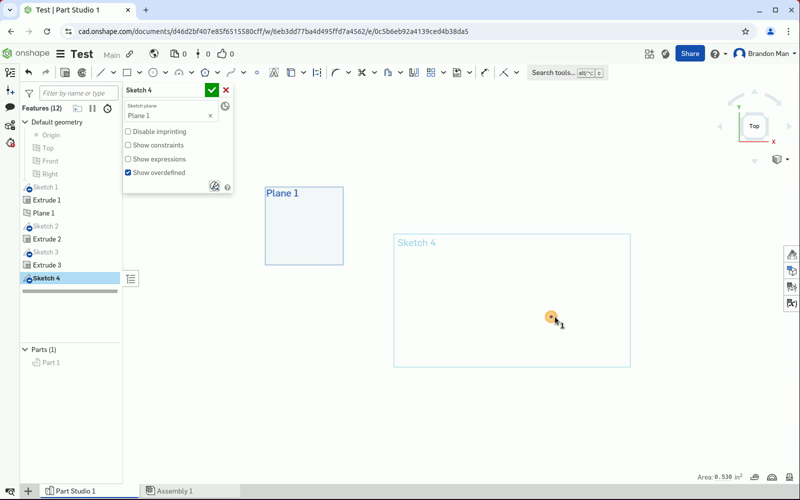
scroll(-6)
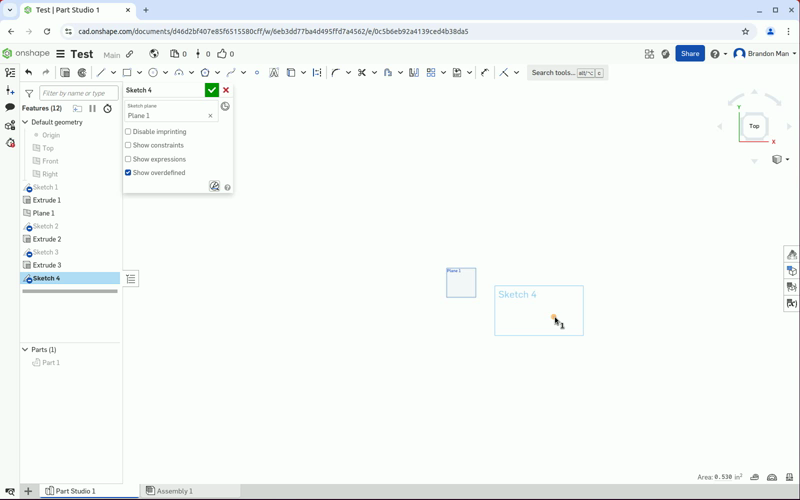
mouse_move(73, 352)
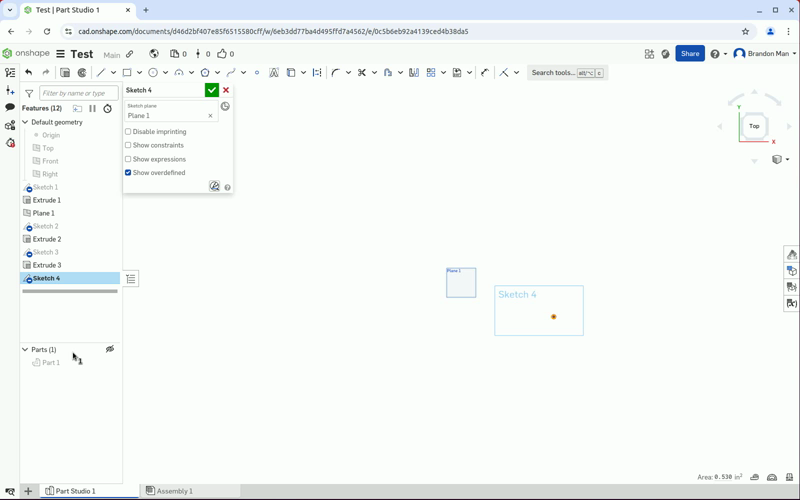
key(shift+y)
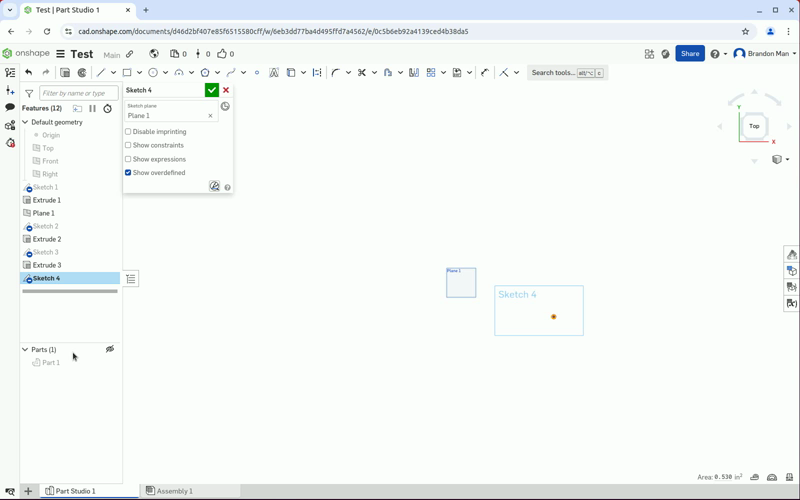
key(shift+e)
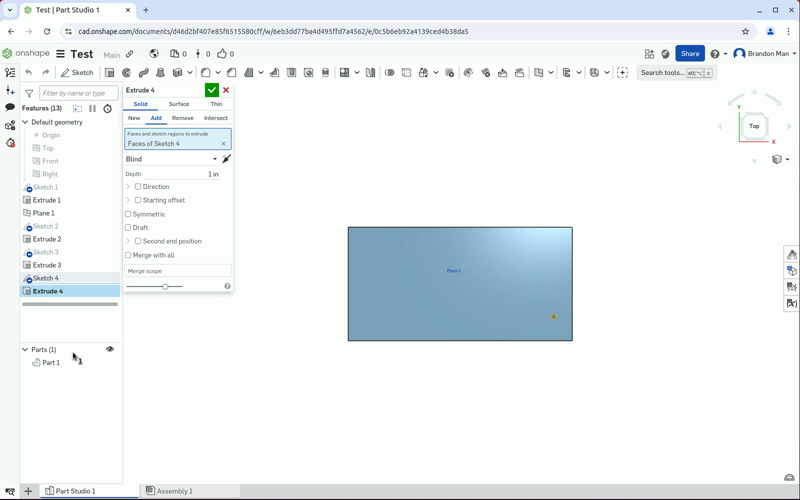
mouse_move(143, 106)
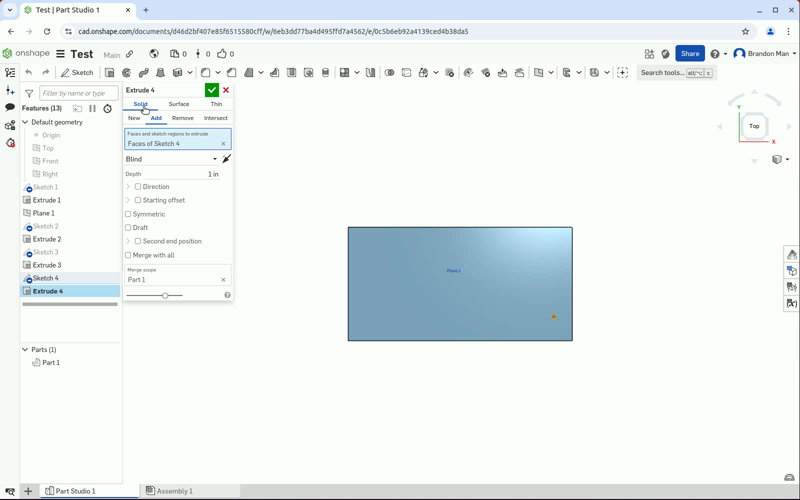
click(143, 106)
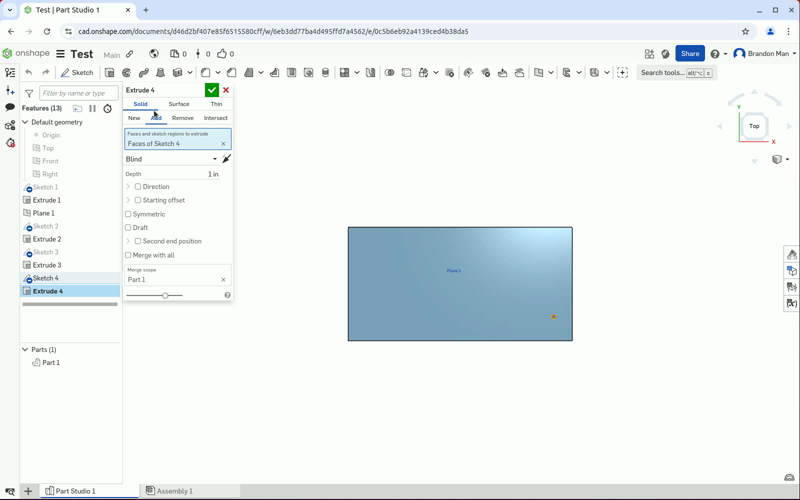
mouse_move(186, 120)
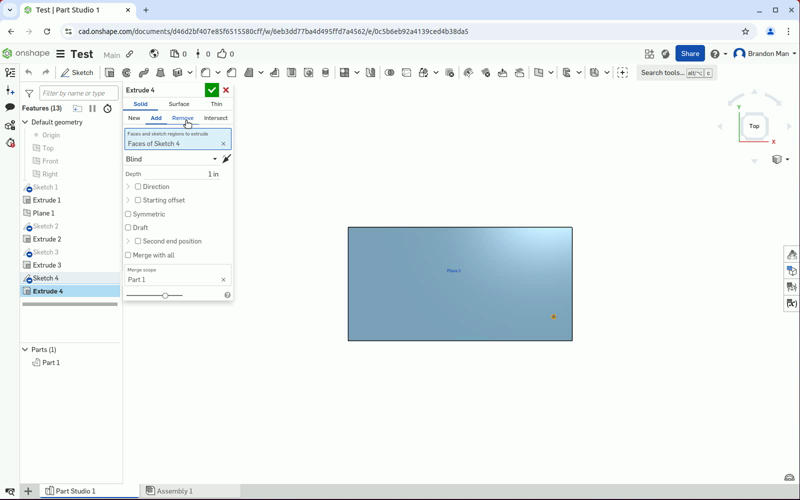
click(186, 120)
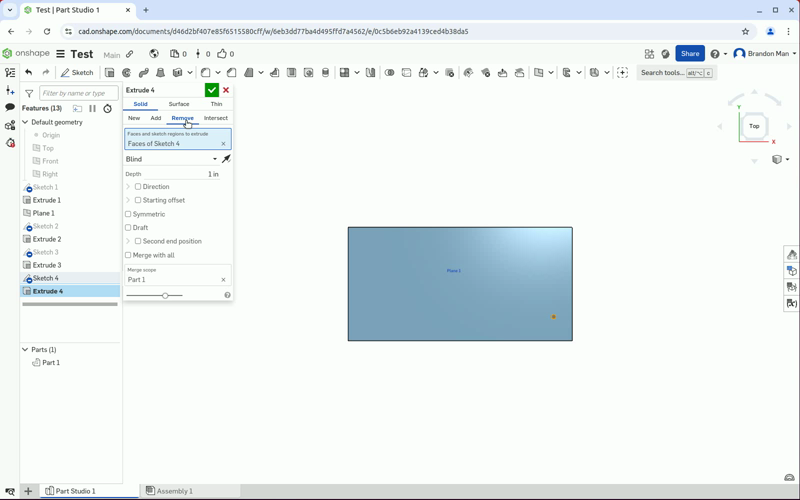
key(tab, 4)
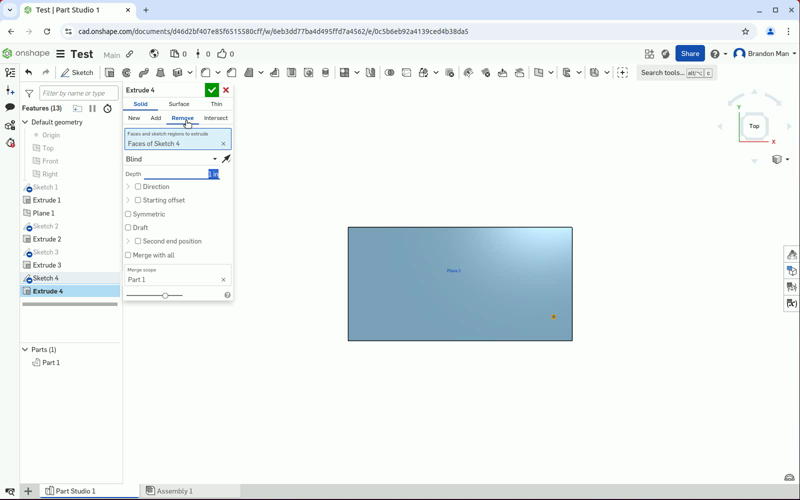
text(11.554)
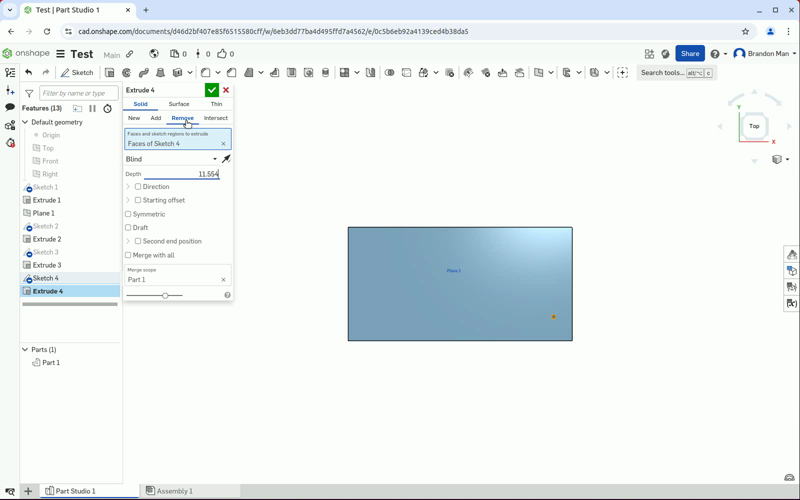
key(tab, 6)
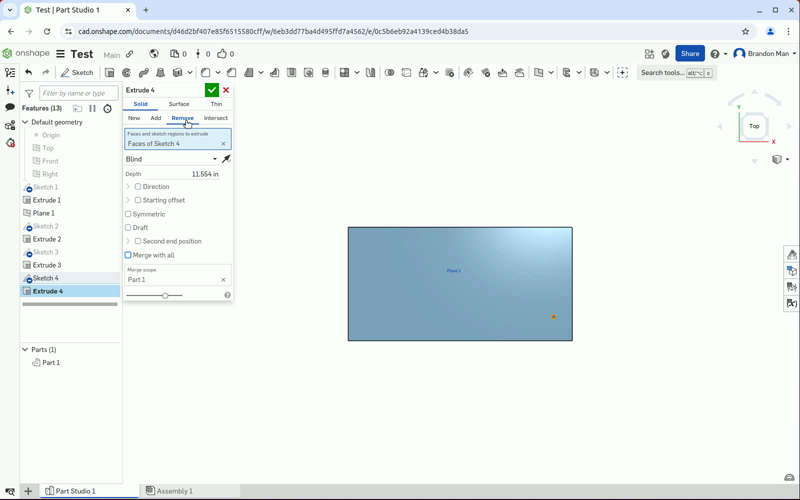
key(space)
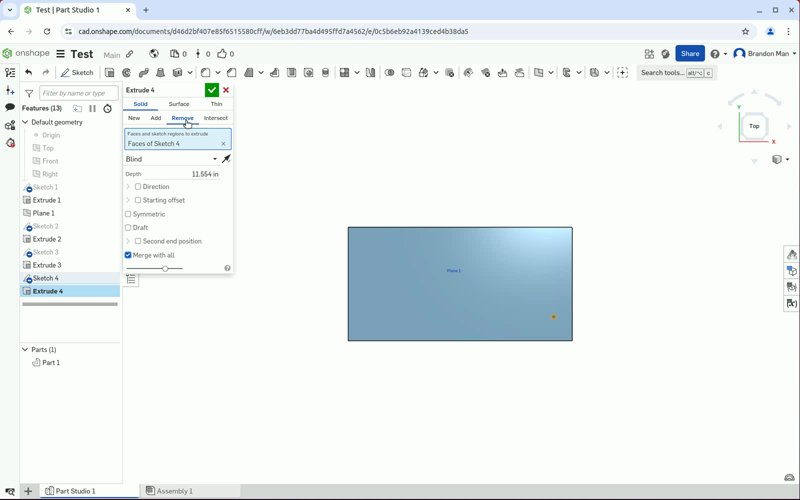
key(enter)
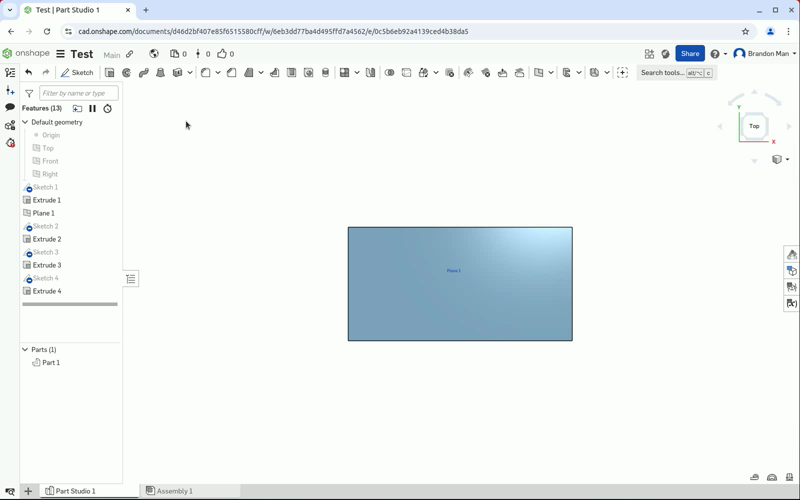
key(shift+h)
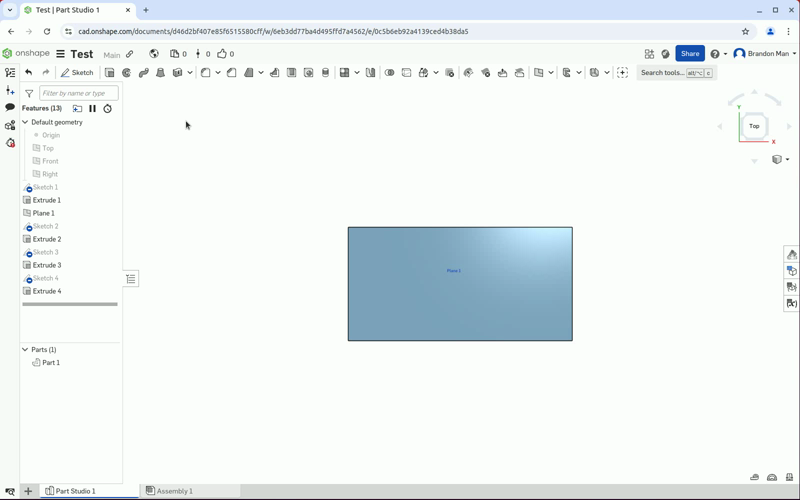
key(shift+h)
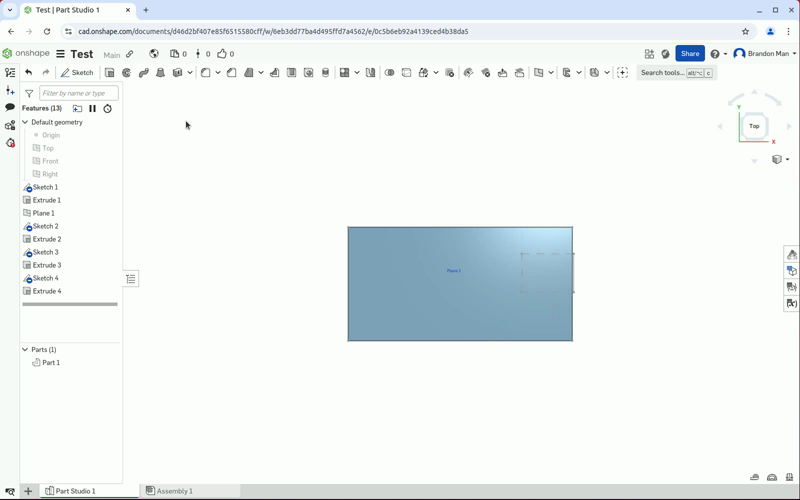
key(shift+7)
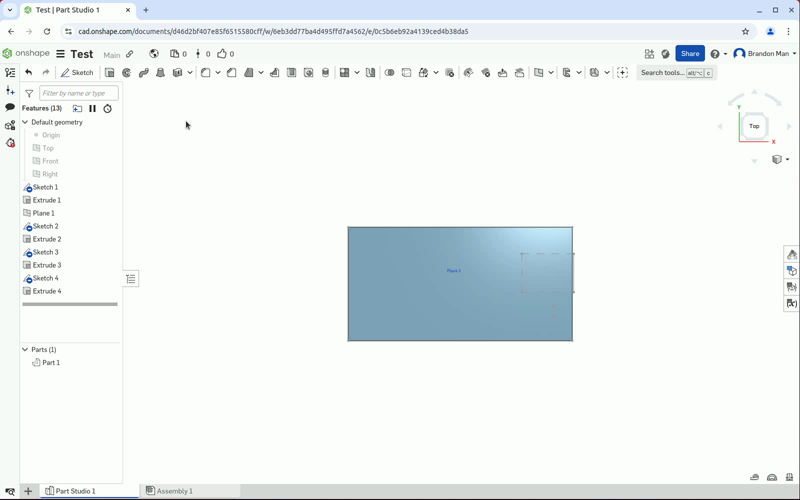
key(up, 3)
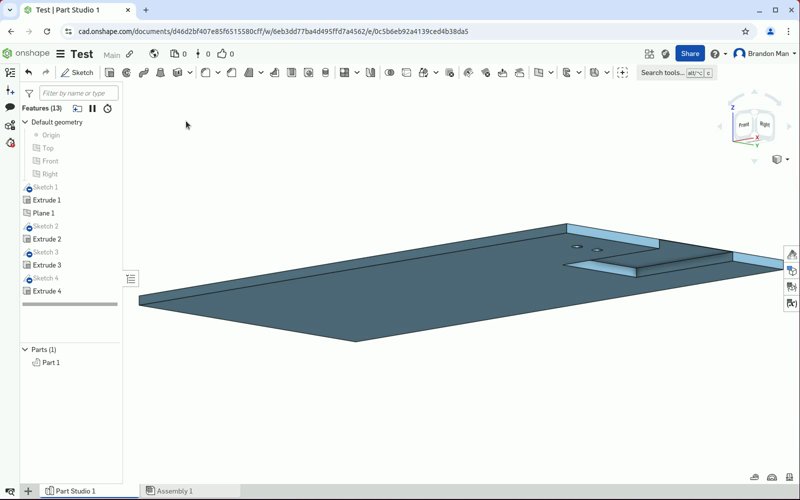
key(left, 3)
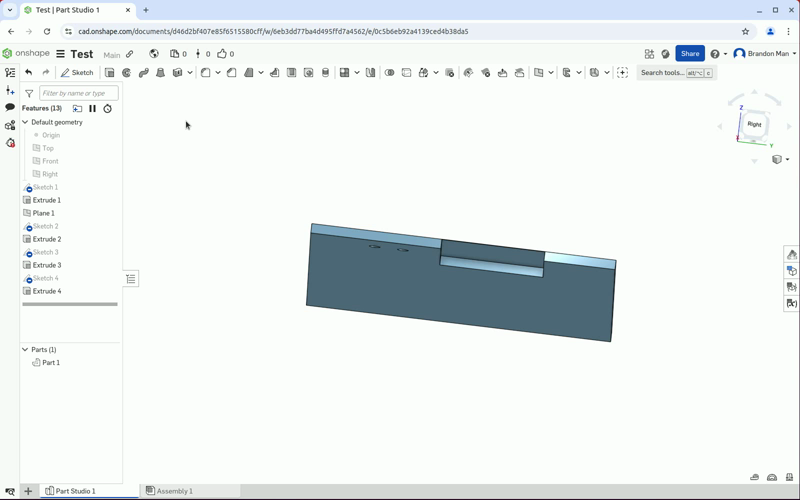
key(right, 3)
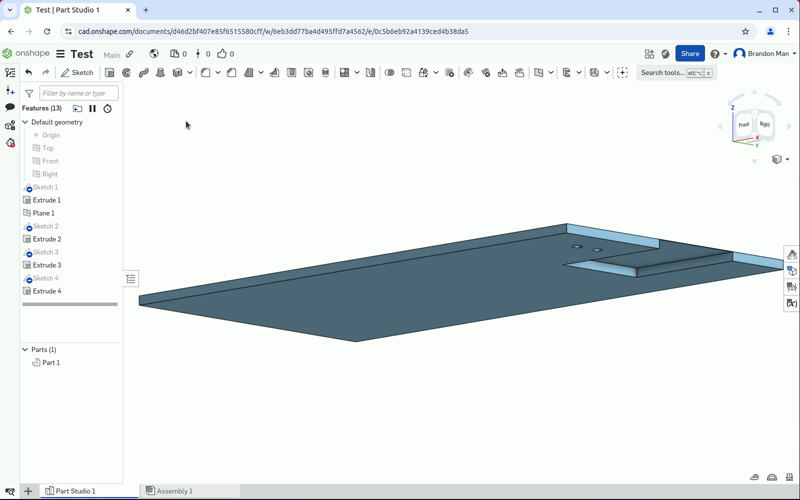
key(down, 3)
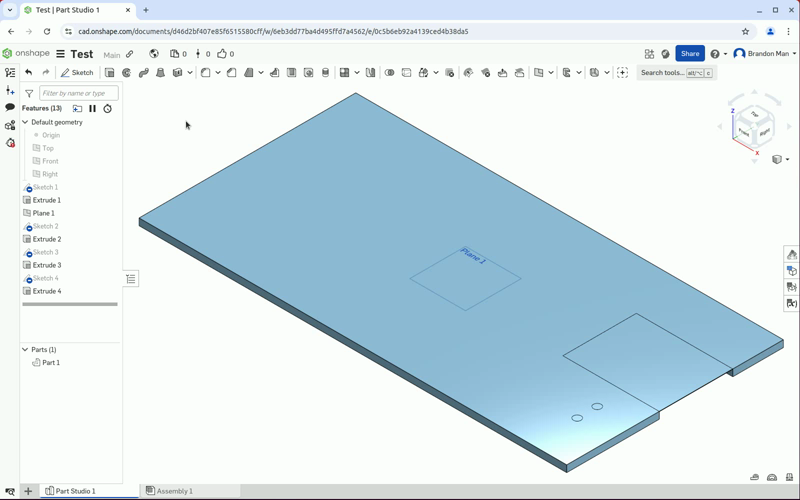
mouse_move(73, 189)
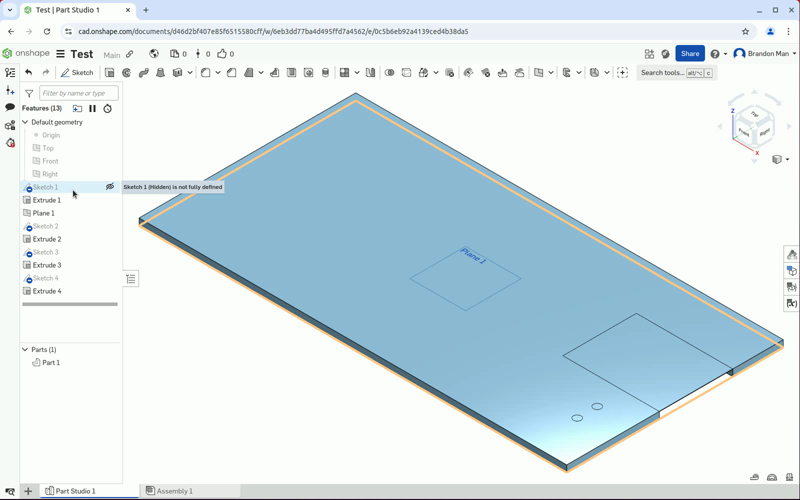
click(73, 189)